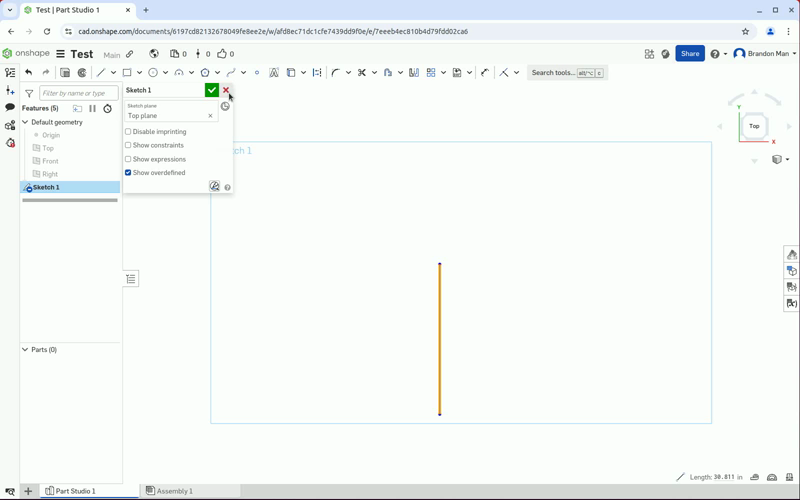
key(shift+h)
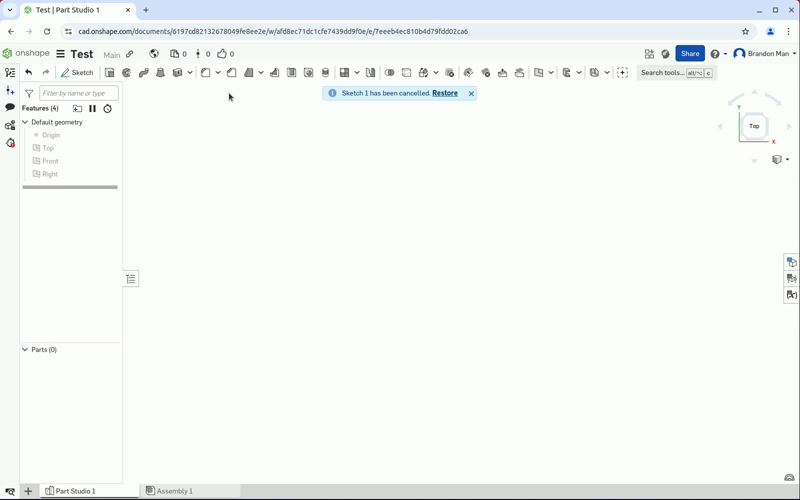
mouse_move(73, 352)
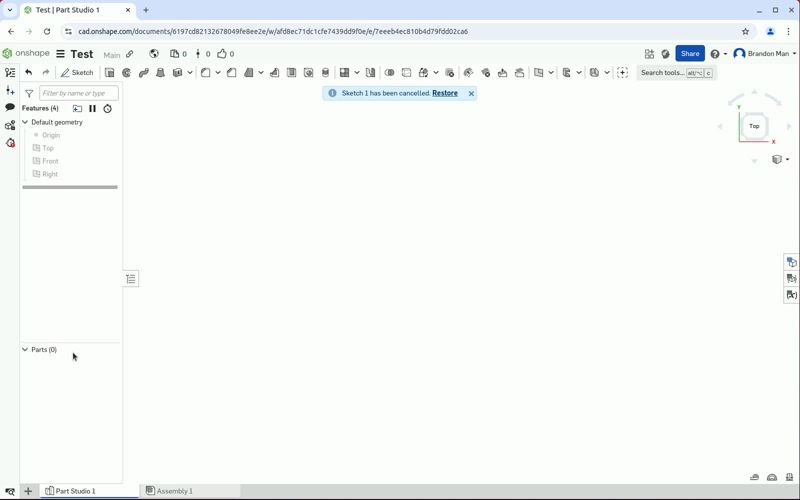
key(y)
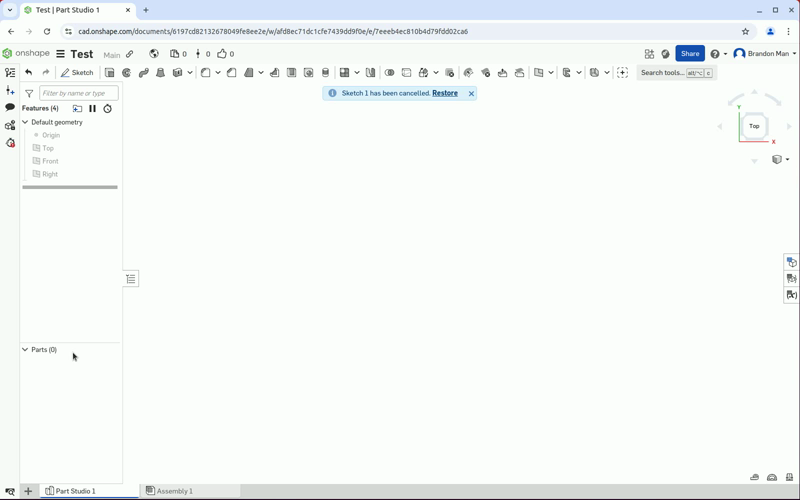
key(shift+p)
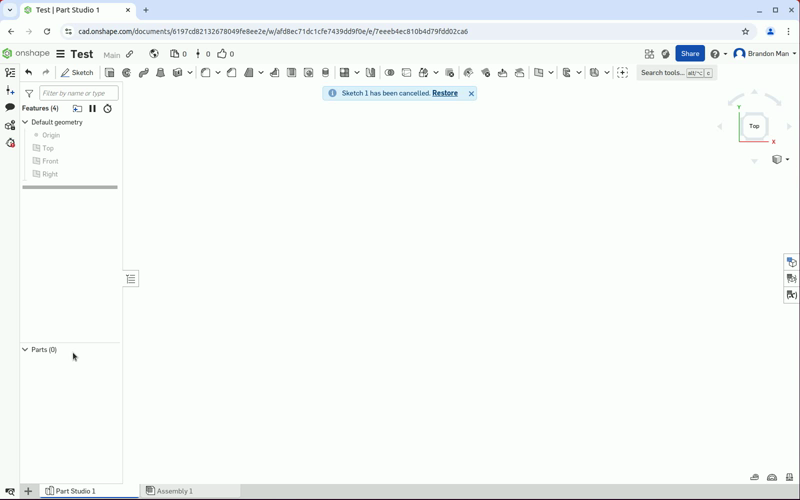
key(space)
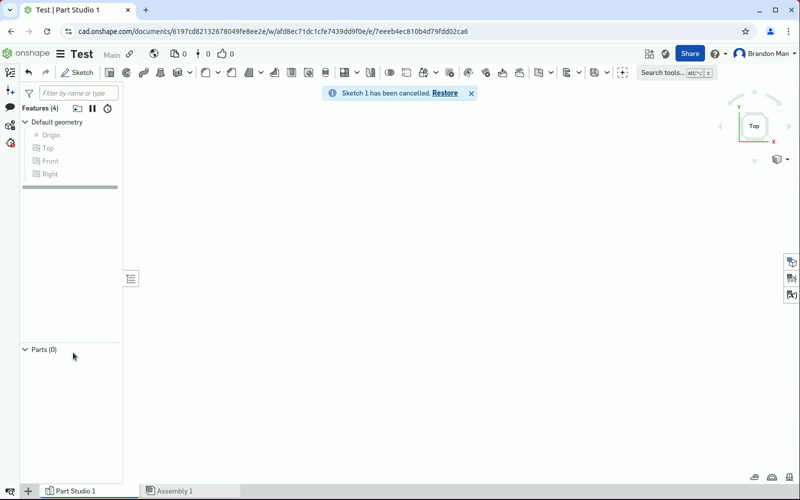
key_down(shift)
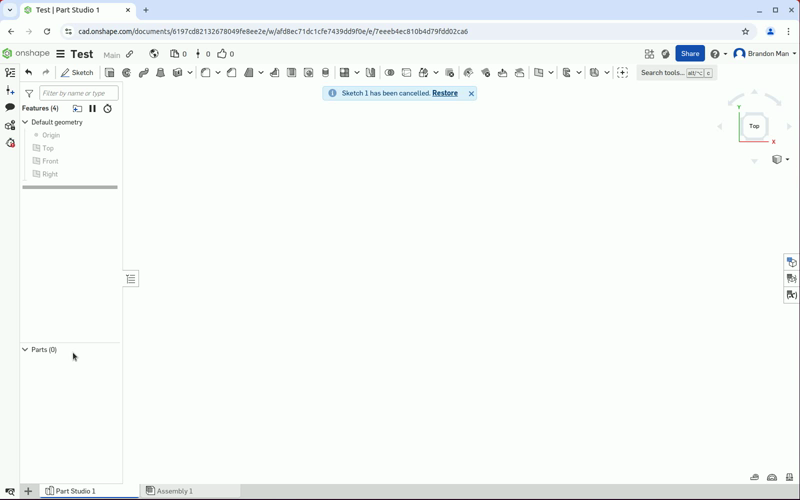
key(up)
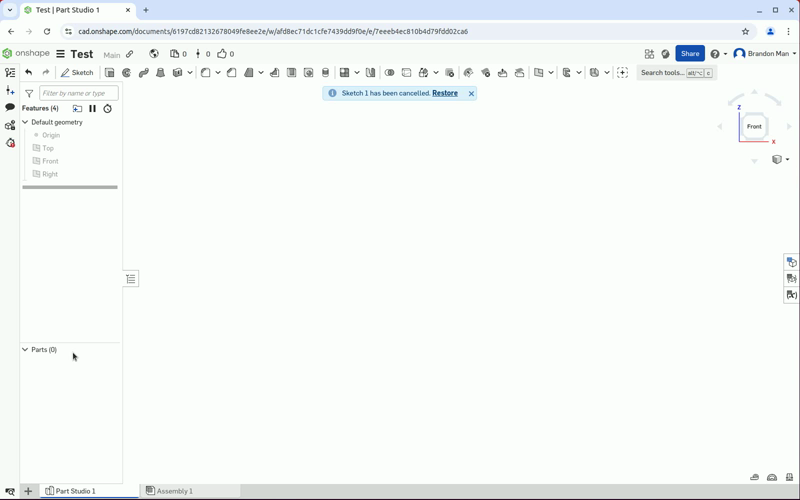
key_up(shift)
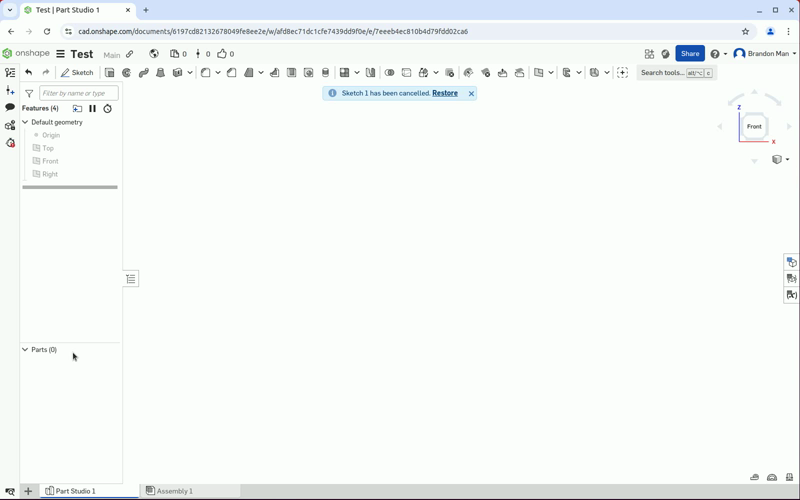
mouse_move(73, 352)
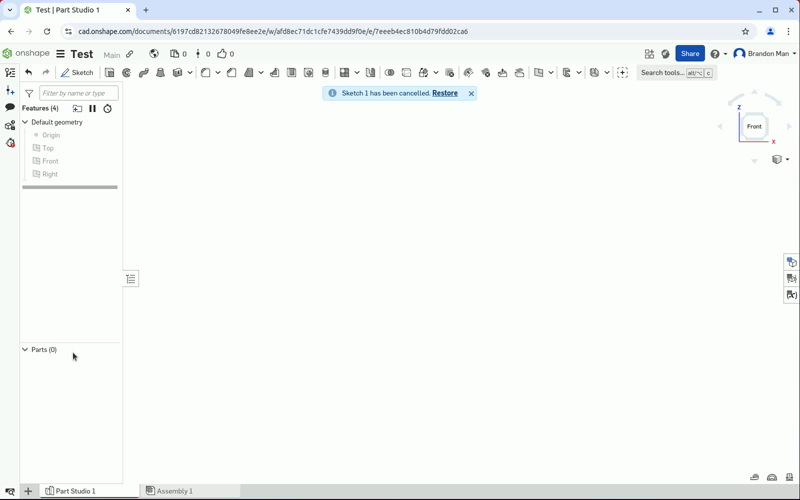
key(shift+y)
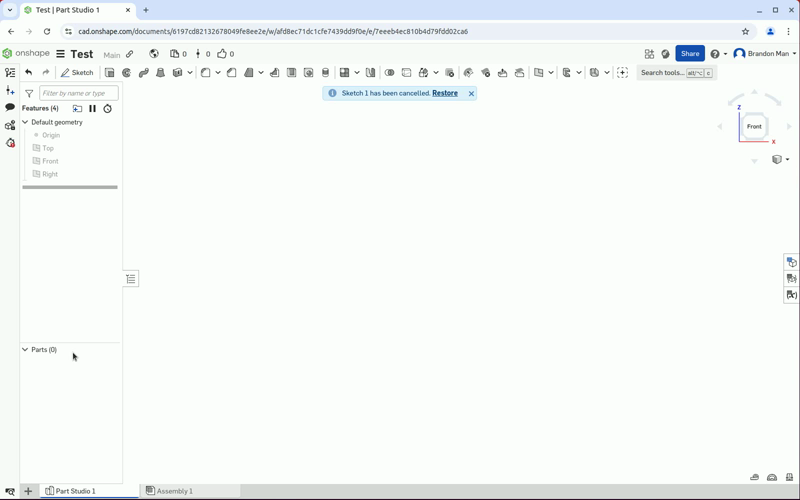
key(shift+s)
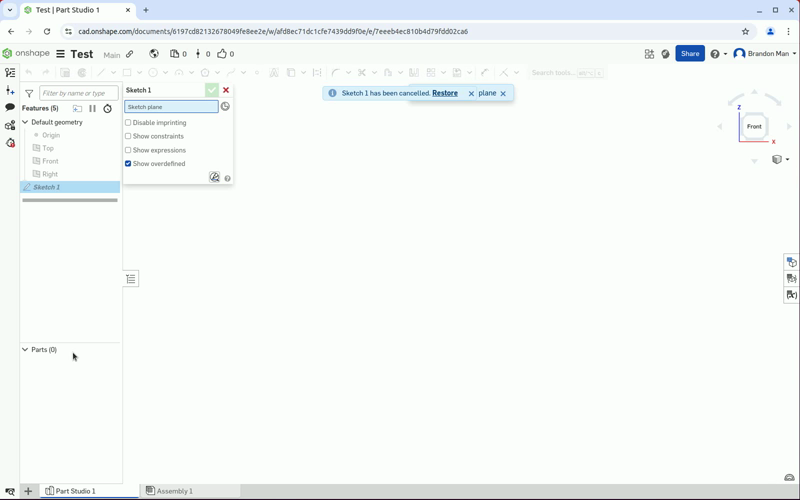
mouse_move(73, 163)
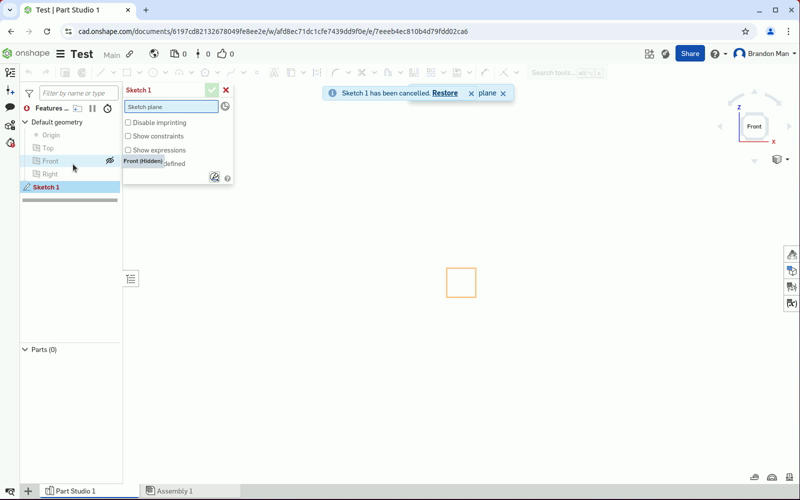
click(73, 163)
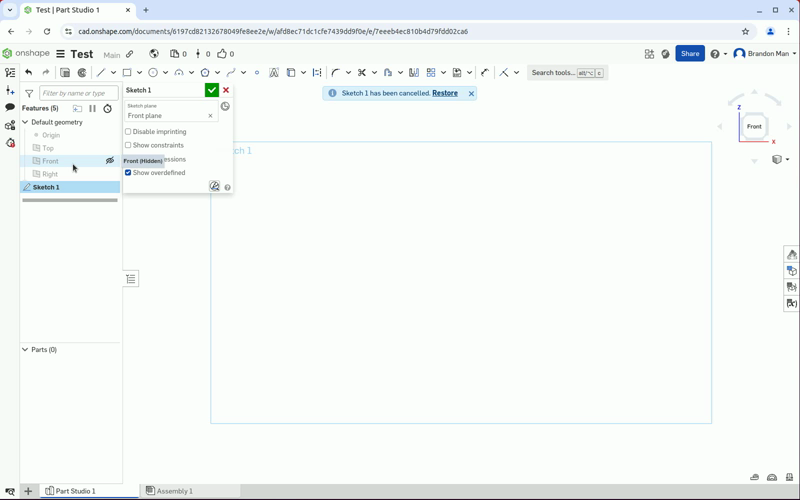
mouse_move(73, 352)
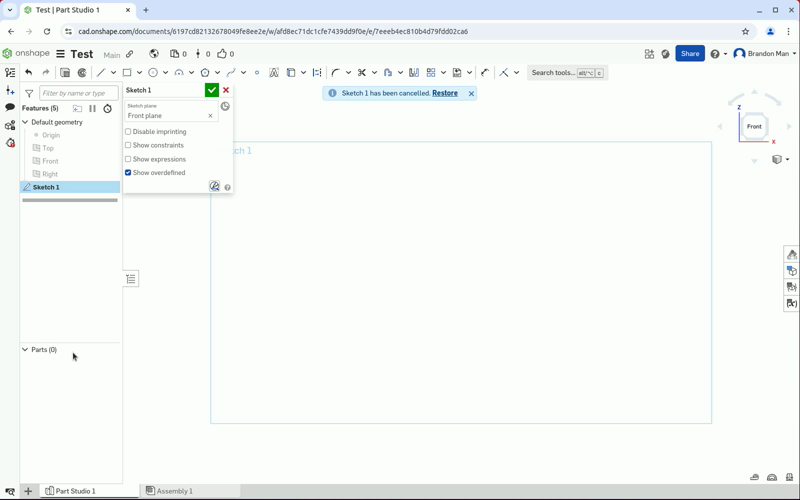
key(y)
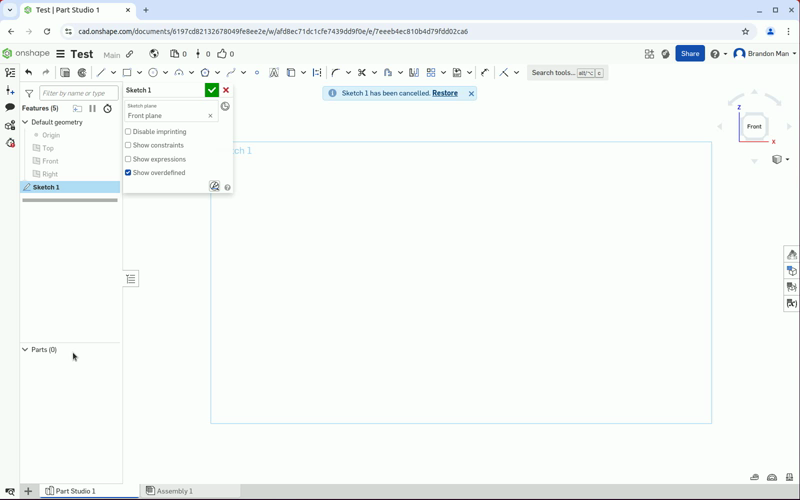
key(l)
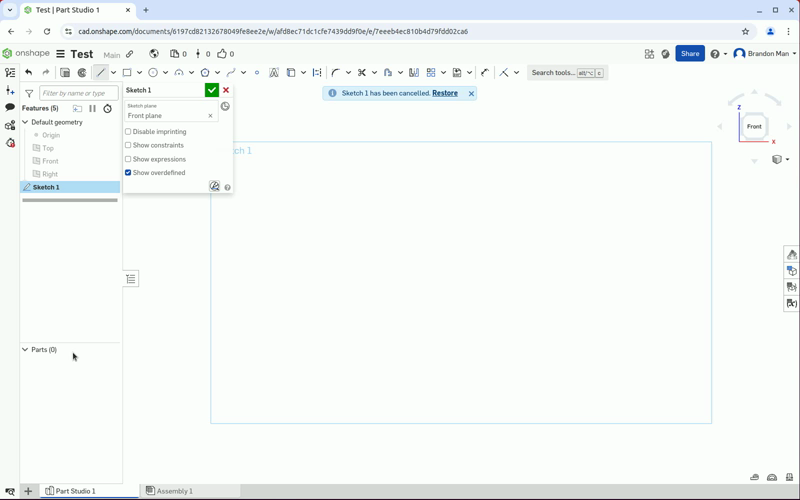
key_down(shift)
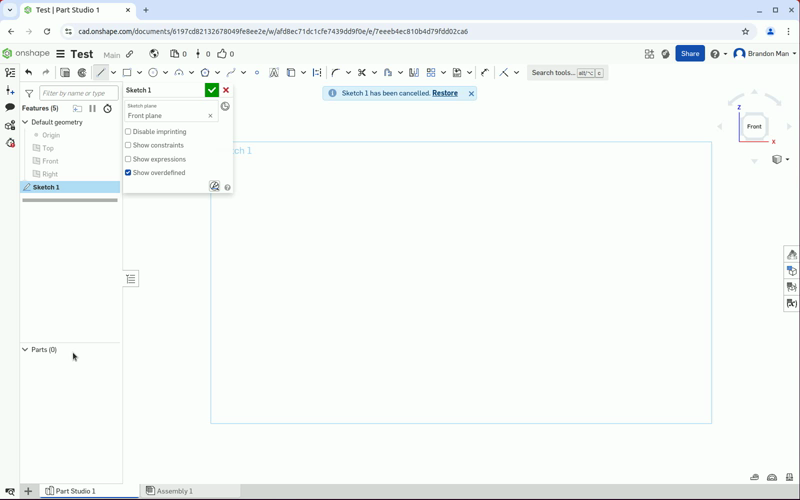
mouse_move(460, 282)
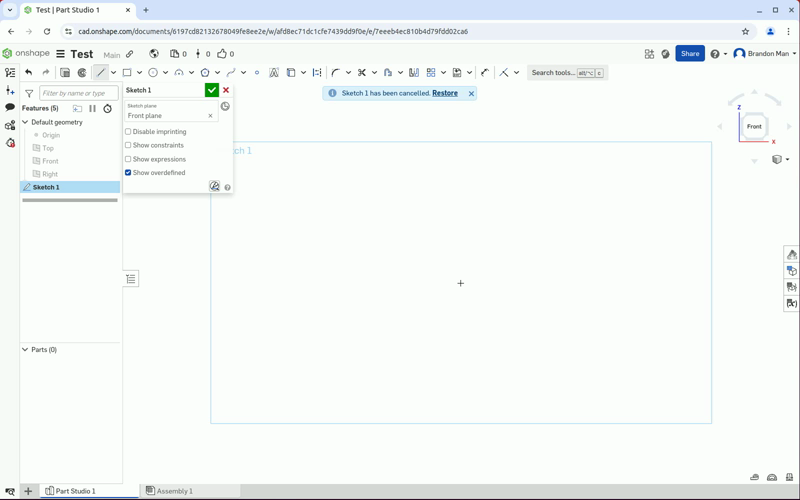
click(460, 282)
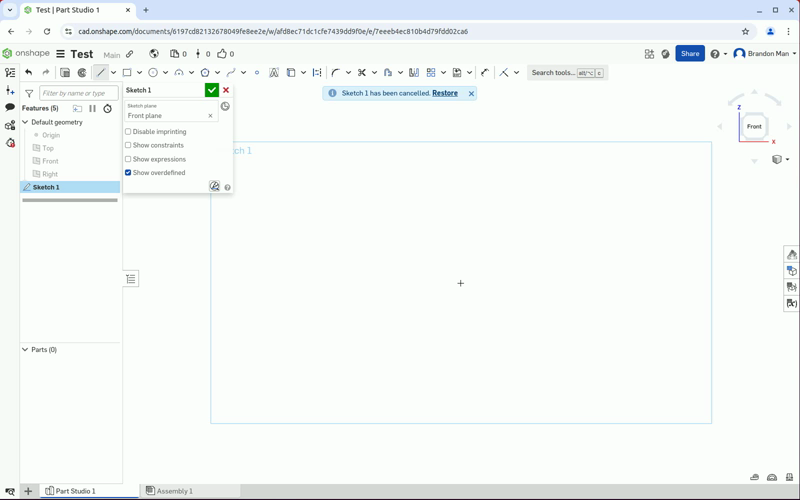
key_up(shift)
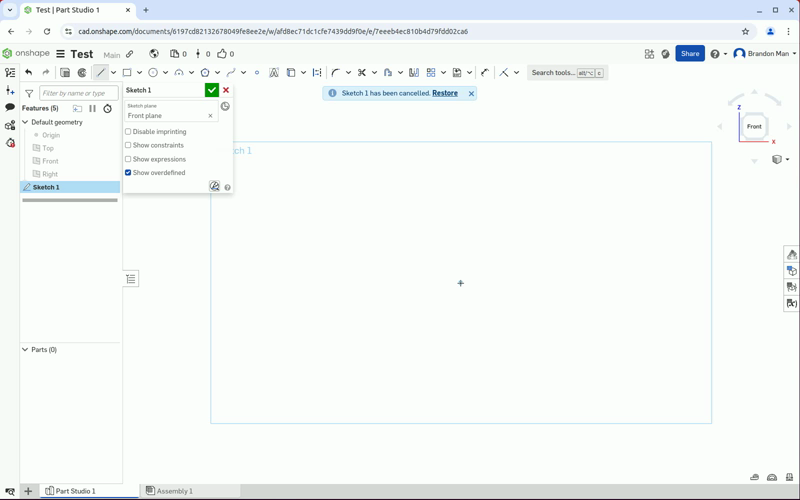
key_down(shift)
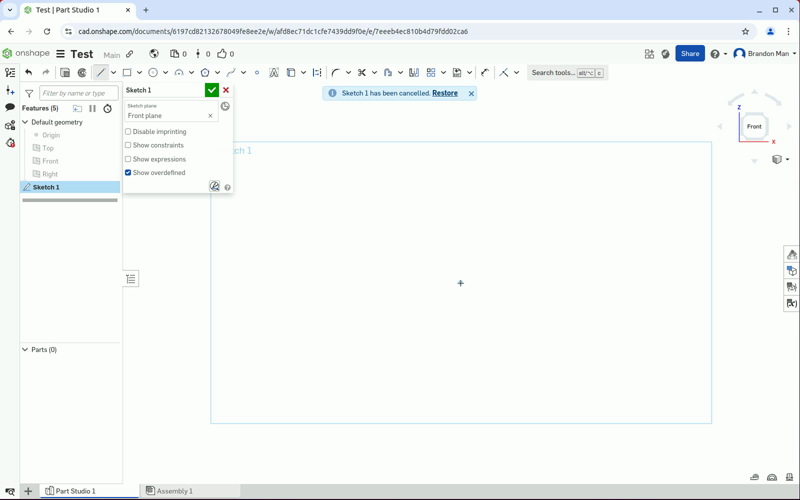
mouse_move(550, 282)
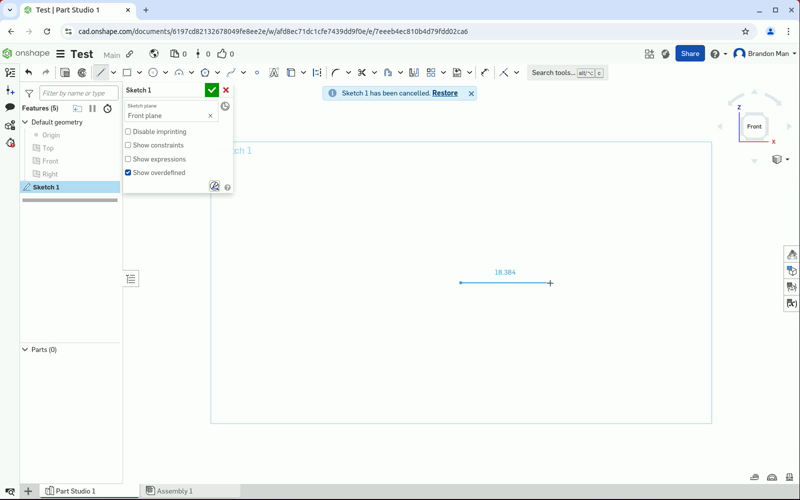
click(550, 282)
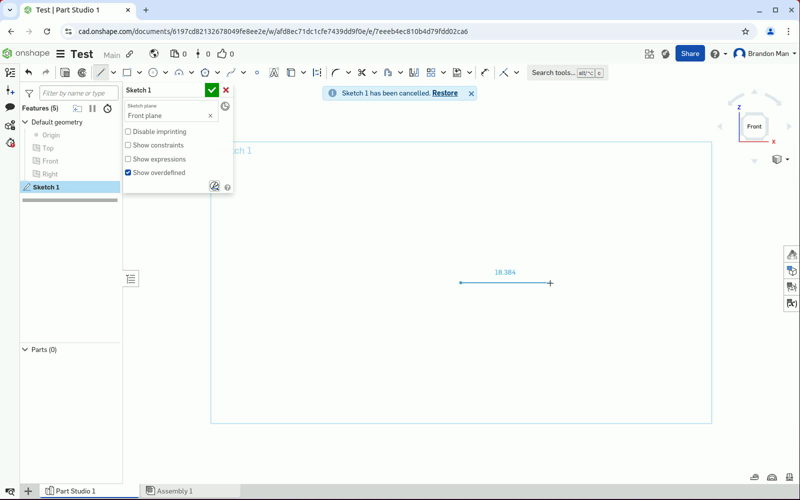
key_up(shift)
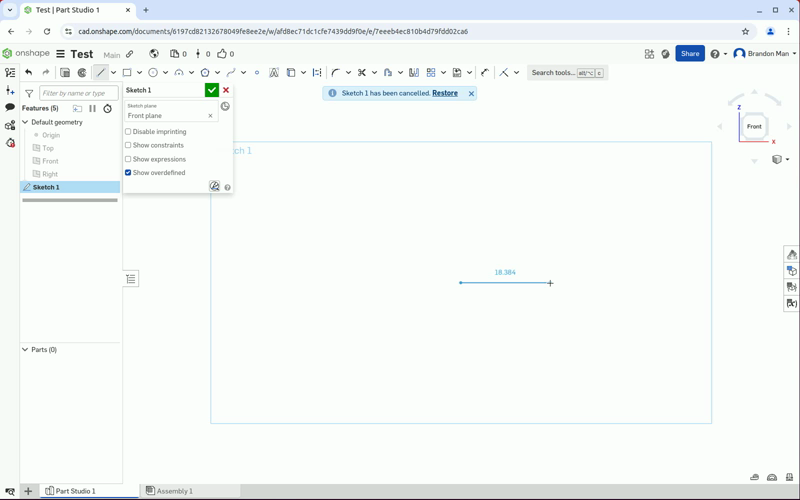
key_down(shift)
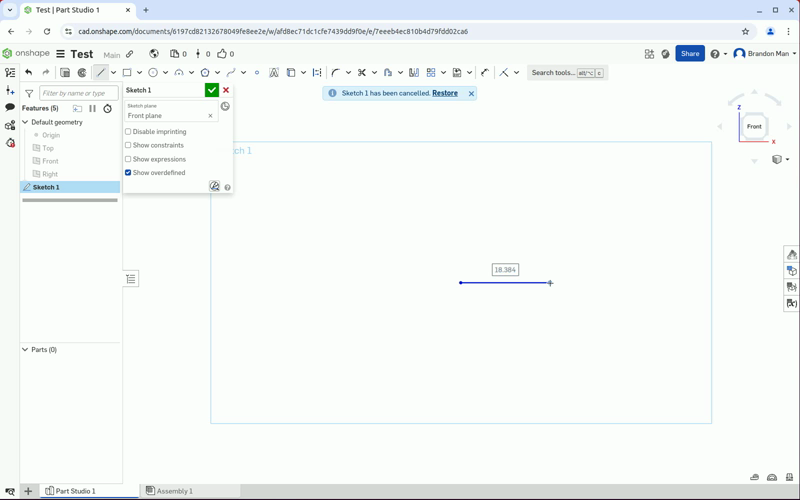
mouse_move(550, 202)
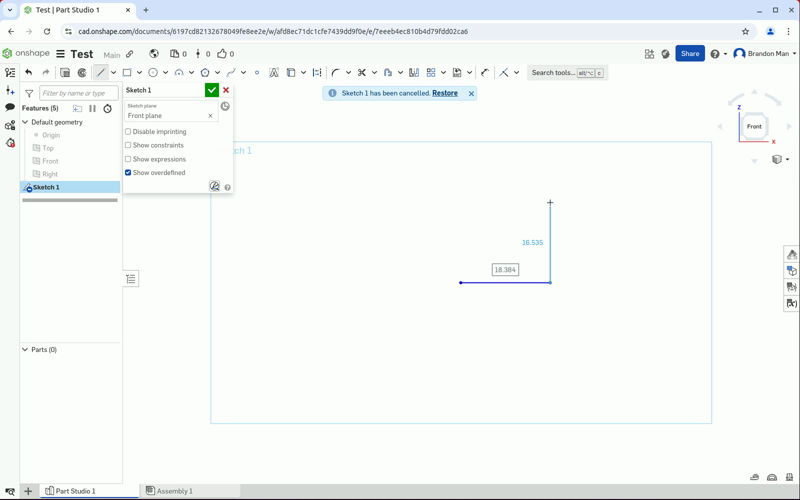
click(550, 202)
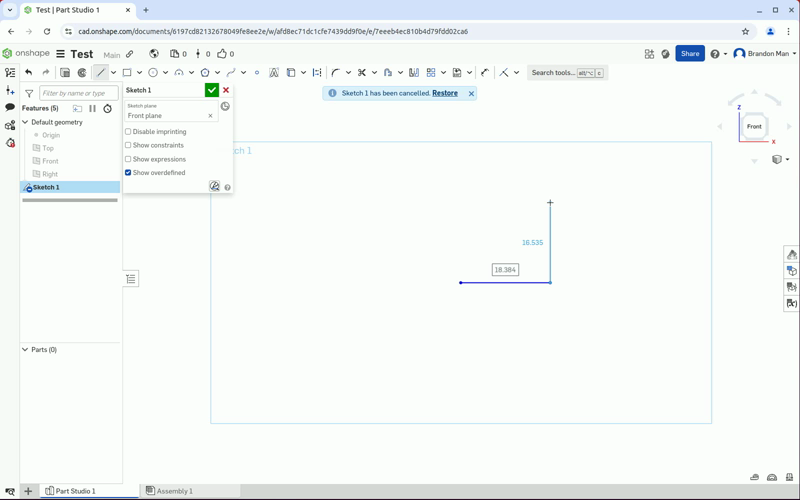
key_up(shift)
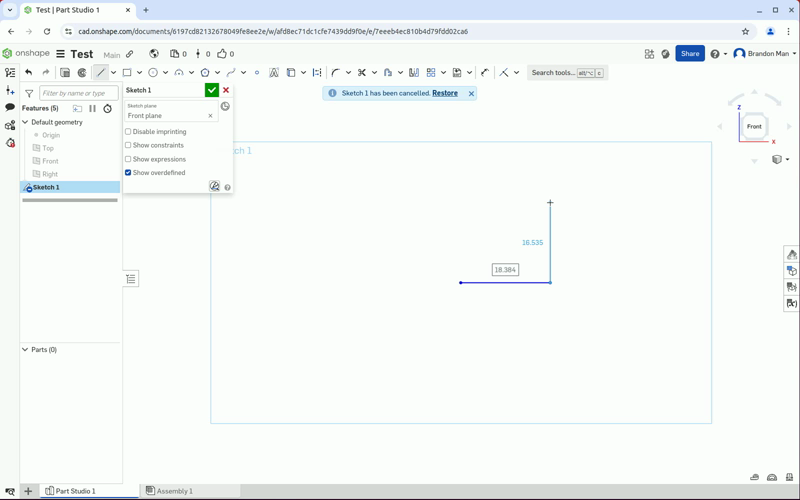
key_down(shift)
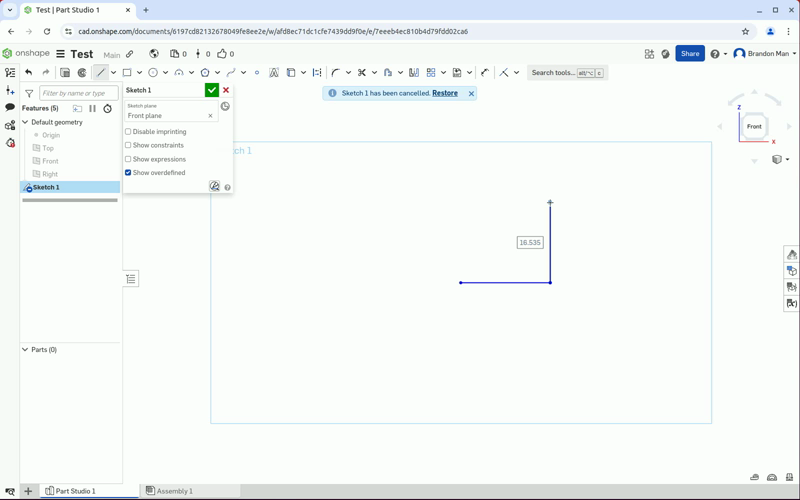
mouse_move(460, 202)
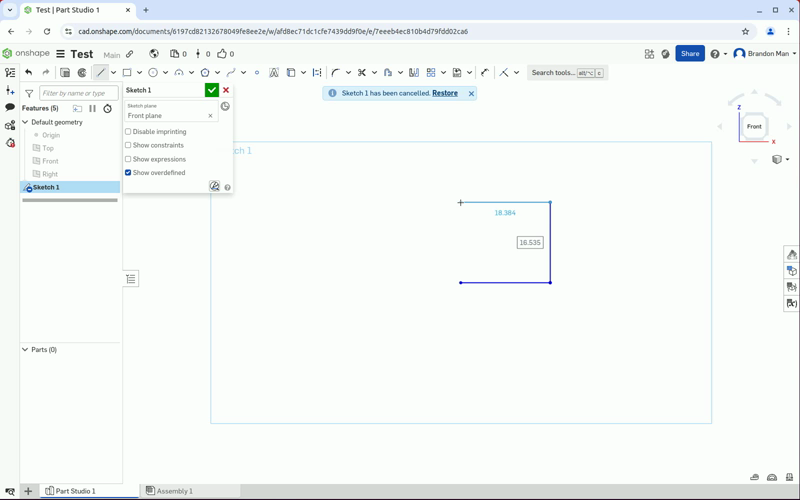
click(460, 202)
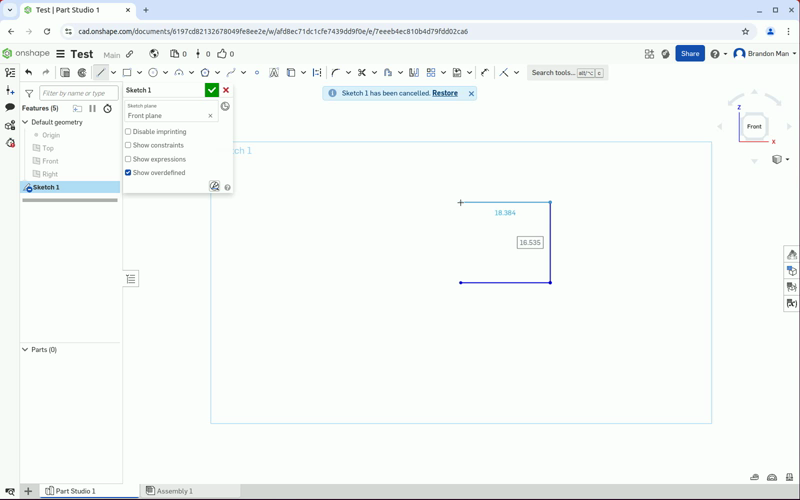
key_up(shift)
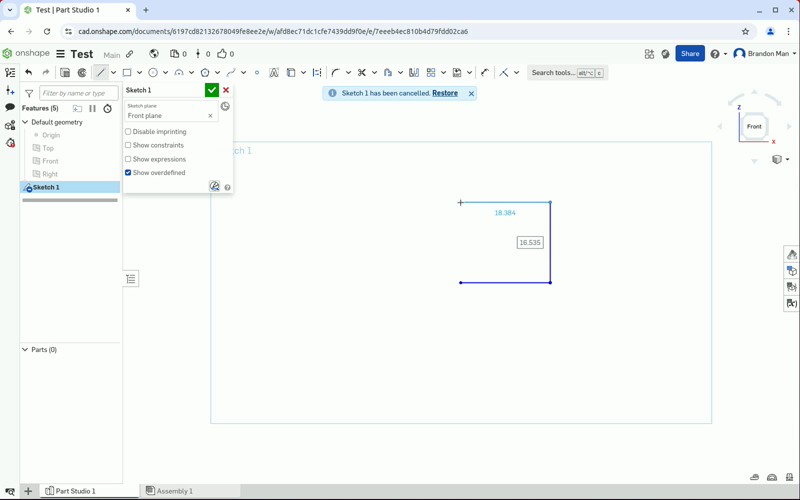
key_down(shift)
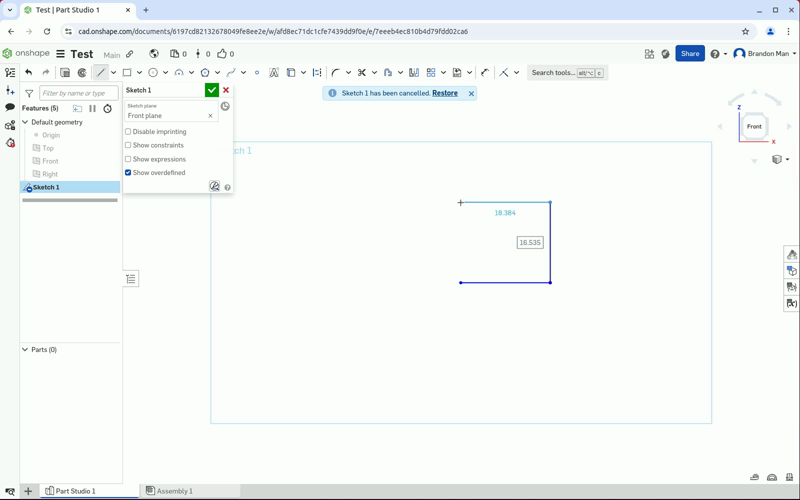
mouse_move(460, 282)
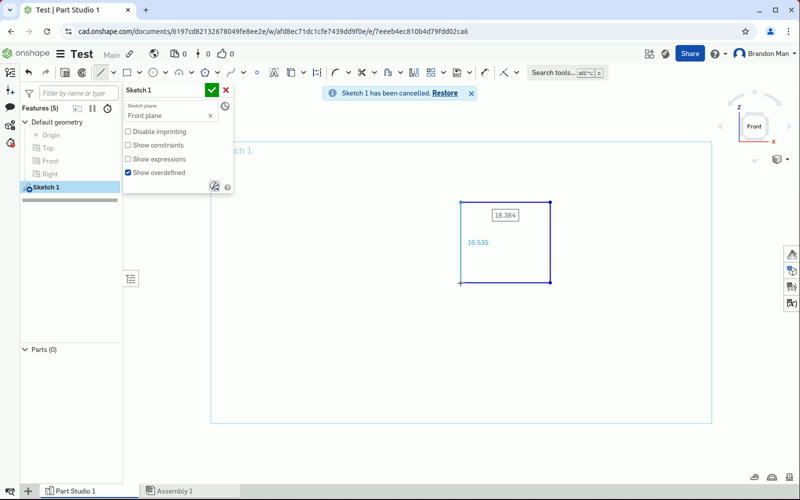
key_up(shift)
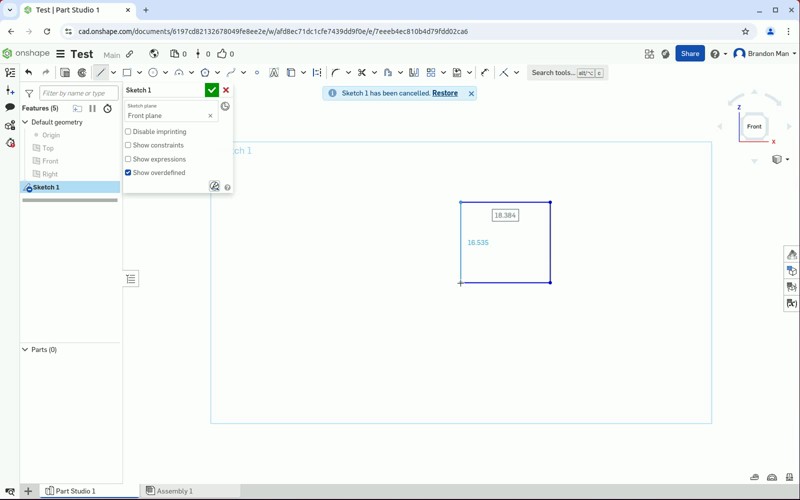
click(460, 282)
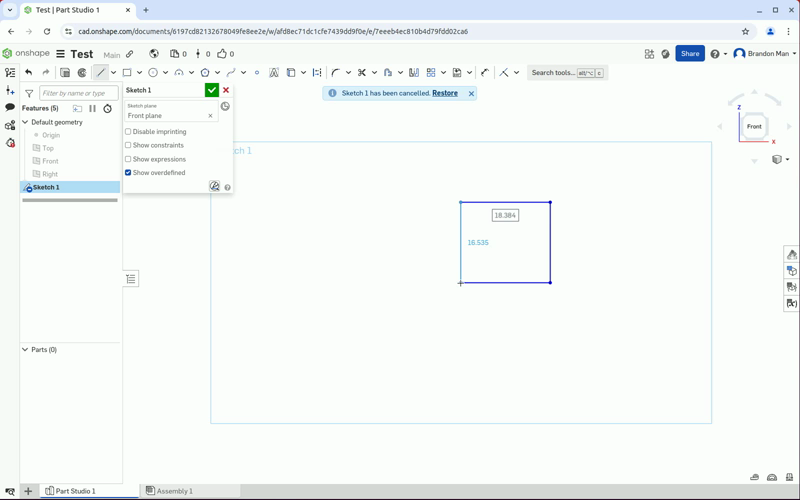
key(esc)
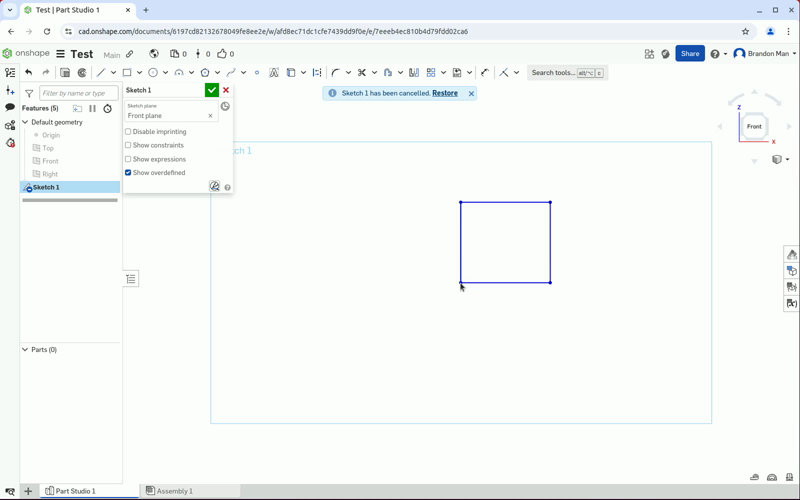
key(c)
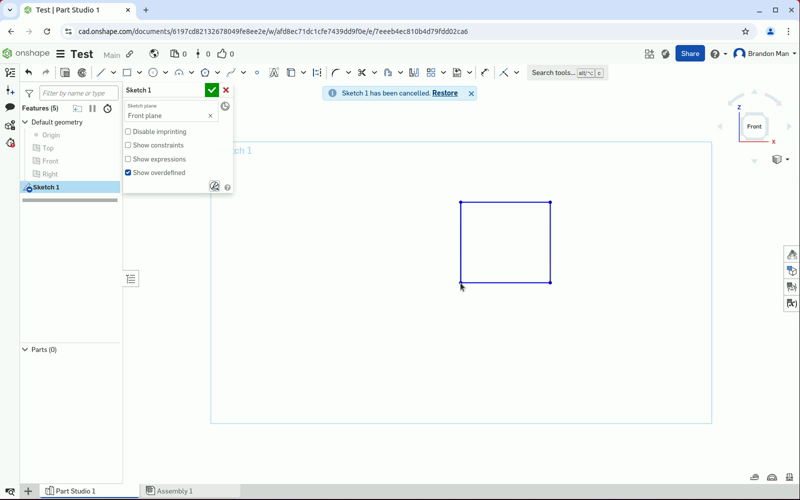
key_down(shift)
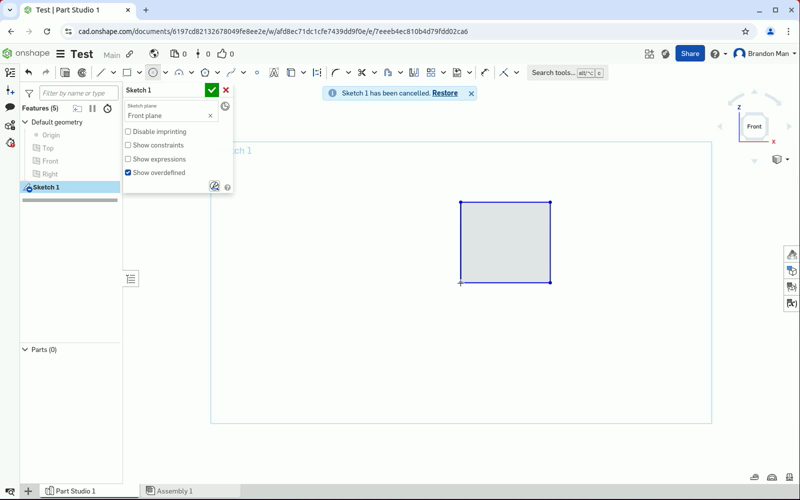
mouse_move(505, 241)
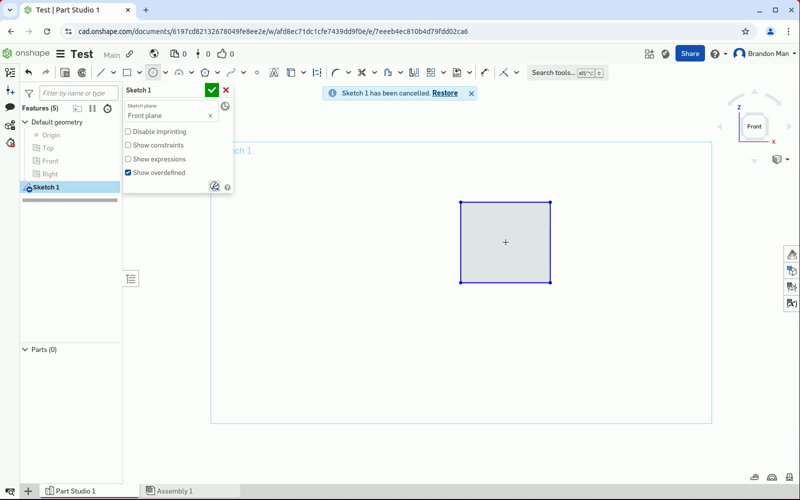
click(505, 241)
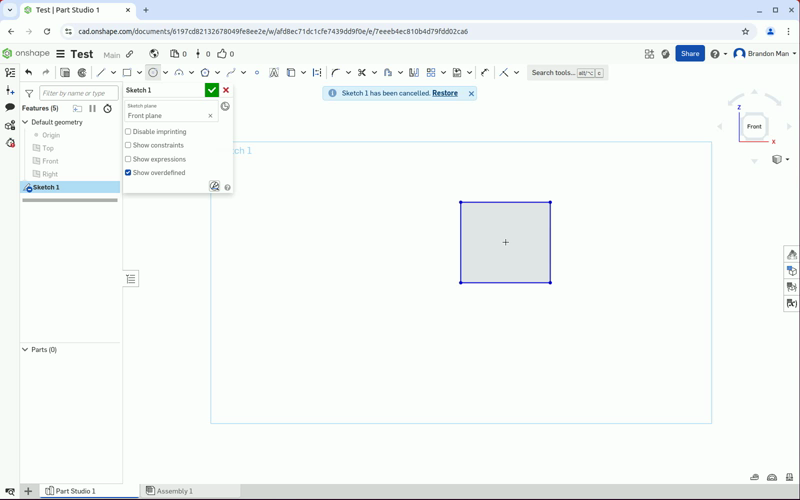
key_up(shift)
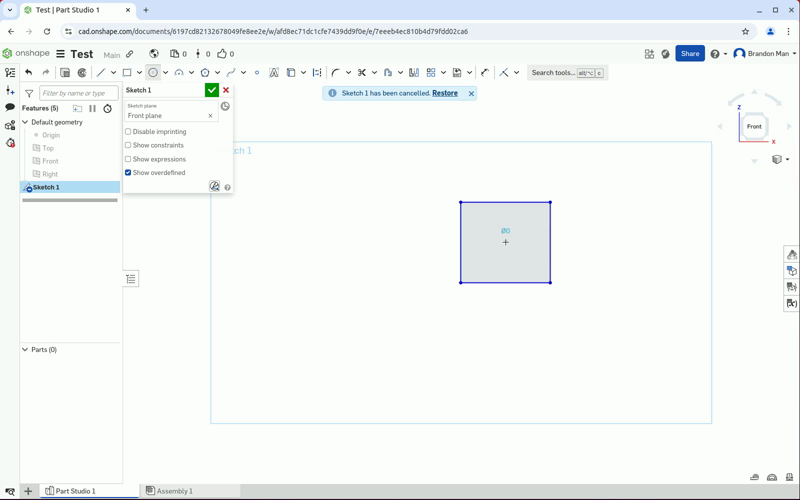
mouse_move(530, 241)
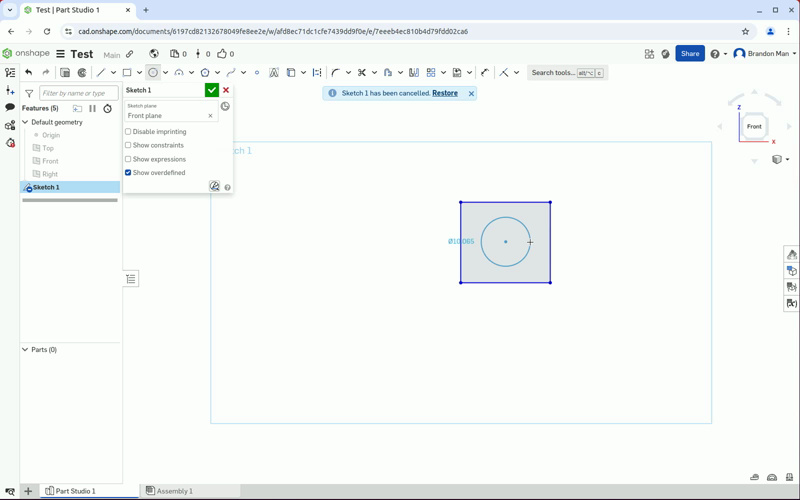
click(530, 241)
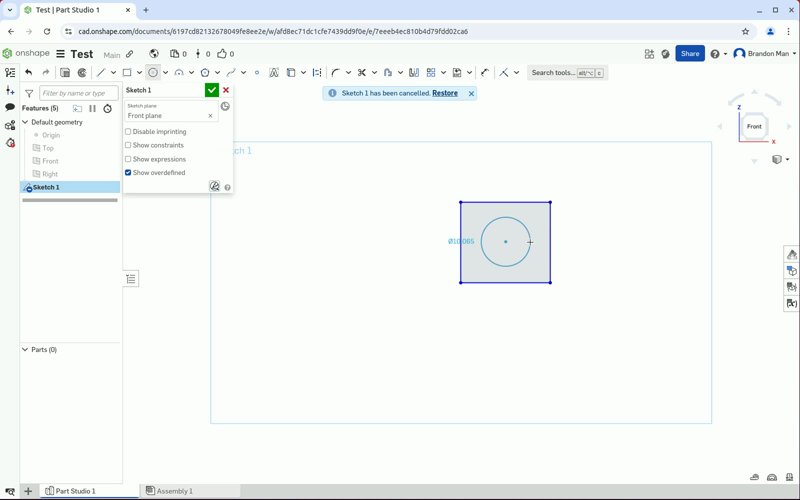
key(esc)
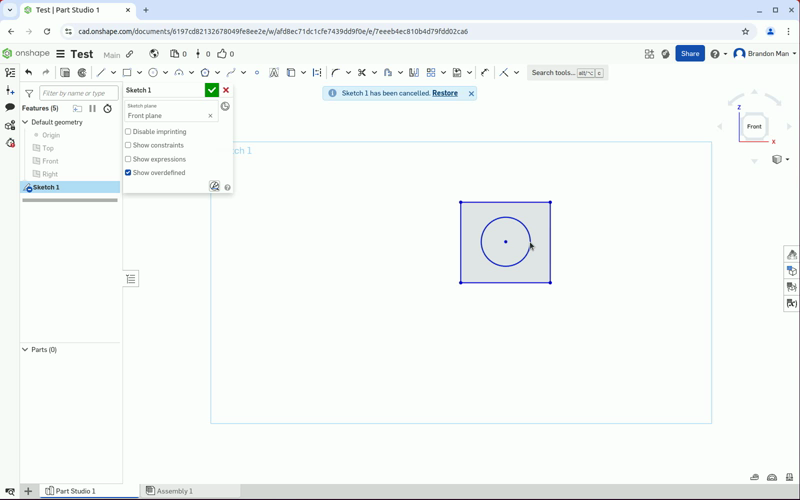
mouse_move(536, 271)
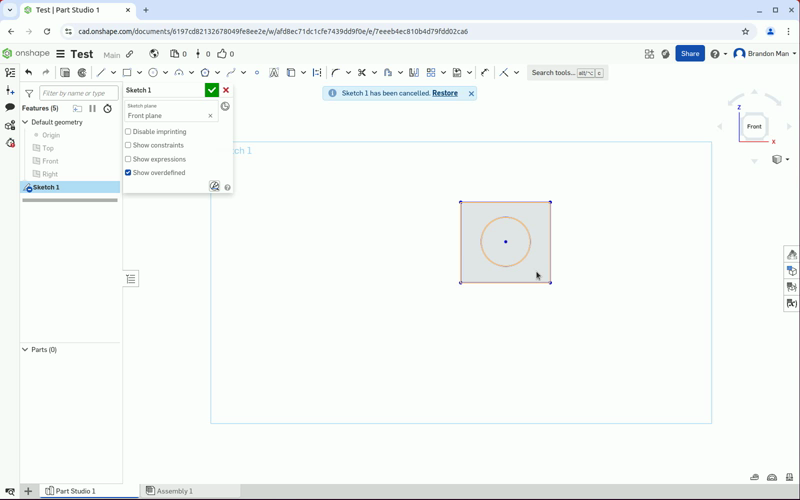
click(536, 271)
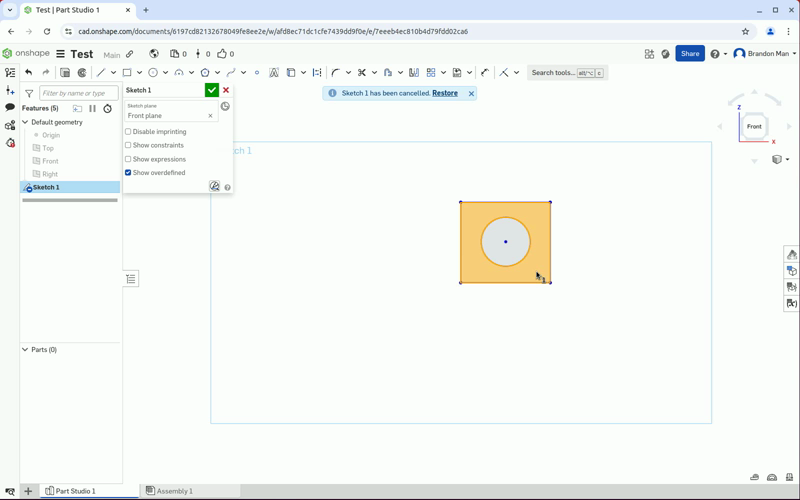
mouse_move(73, 352)
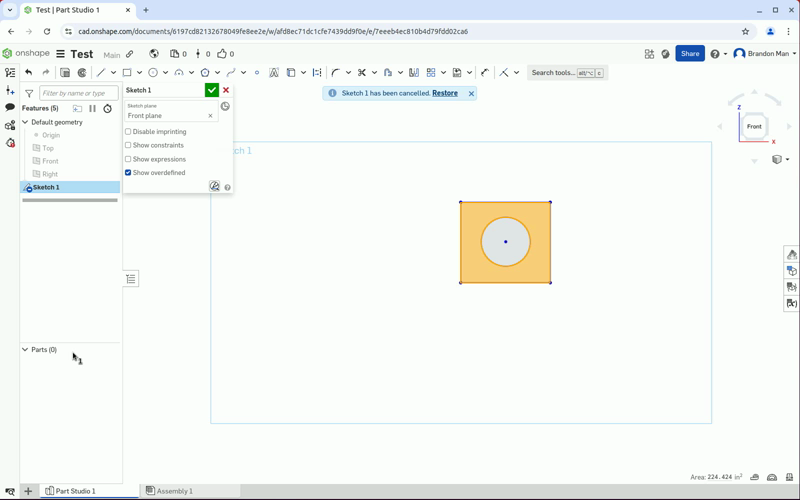
key(shift+y)
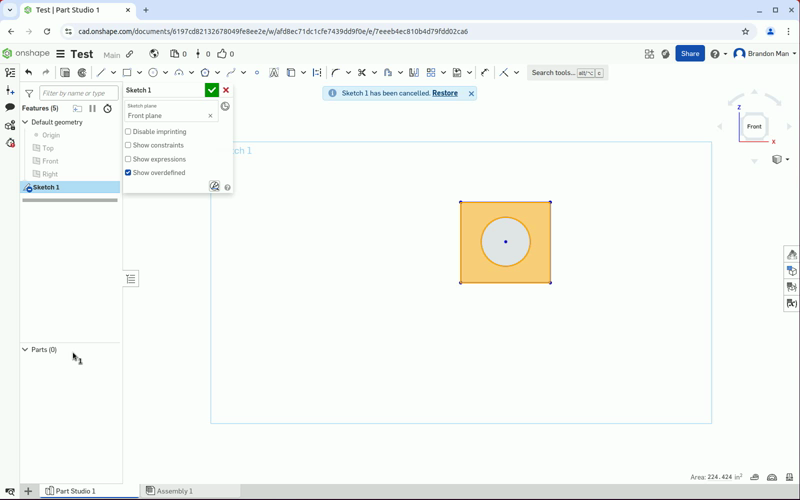
key(shift+e)
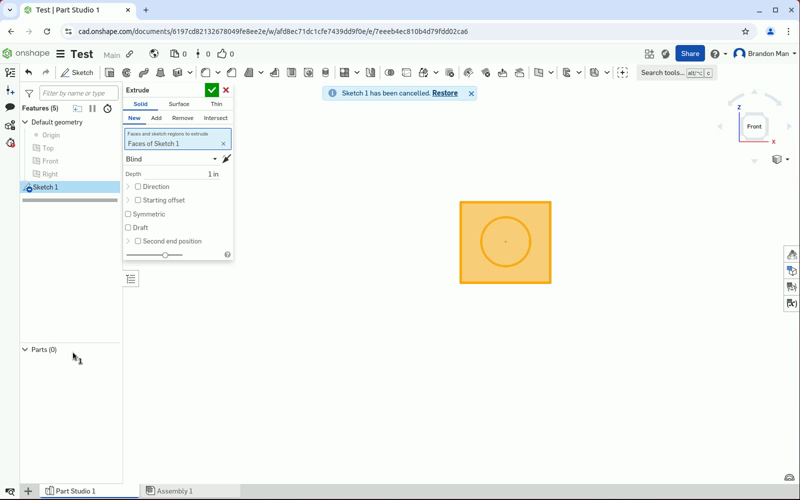
mouse_move(143, 106)
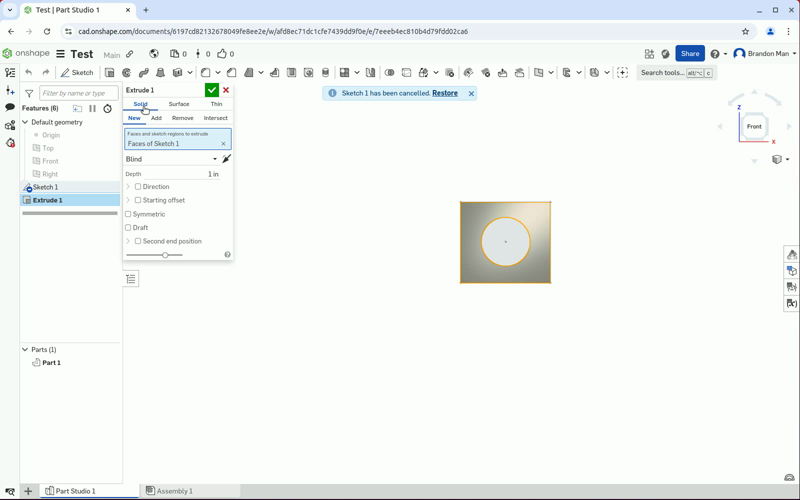
click(143, 106)
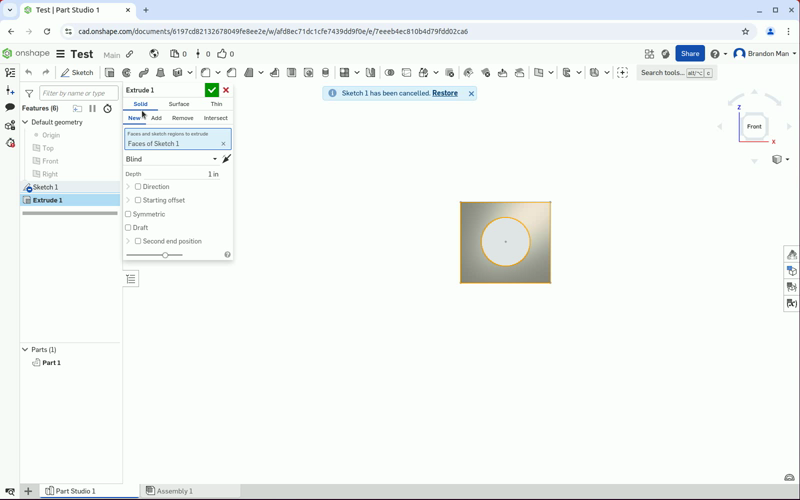
mouse_move(137, 120)
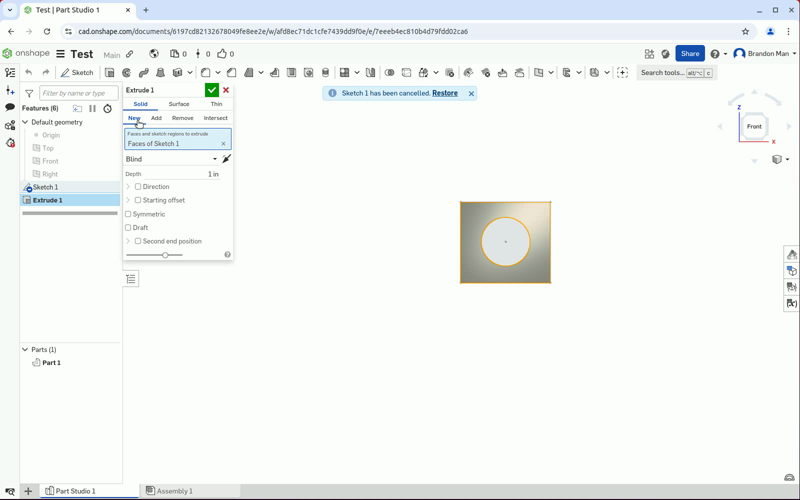
click(137, 120)
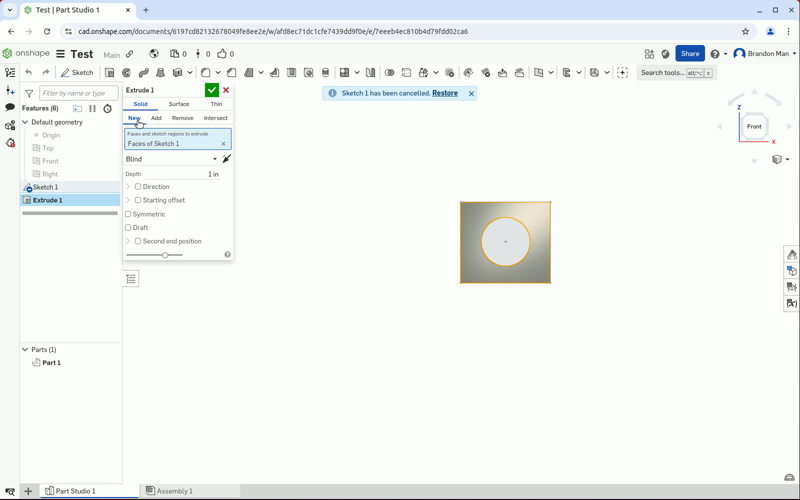
key(tab, 4)
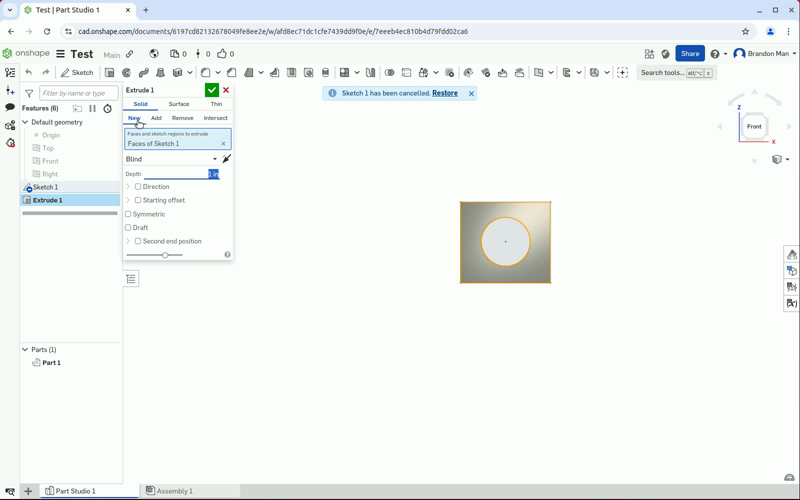
text(15.165)
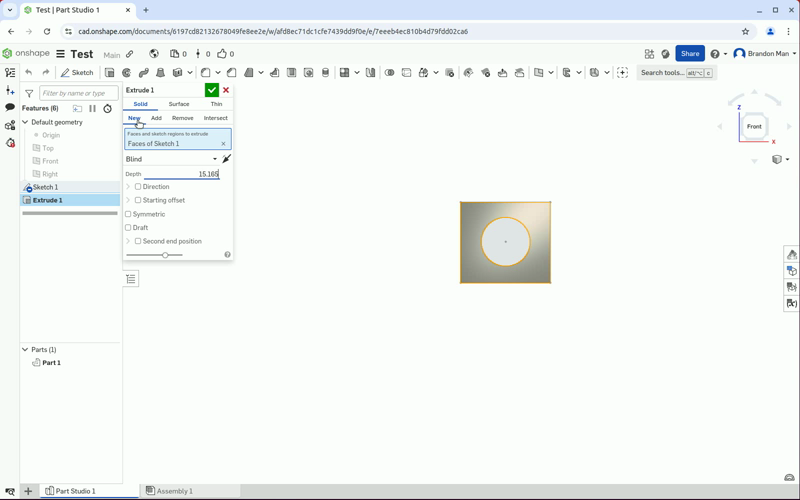
key(enter)
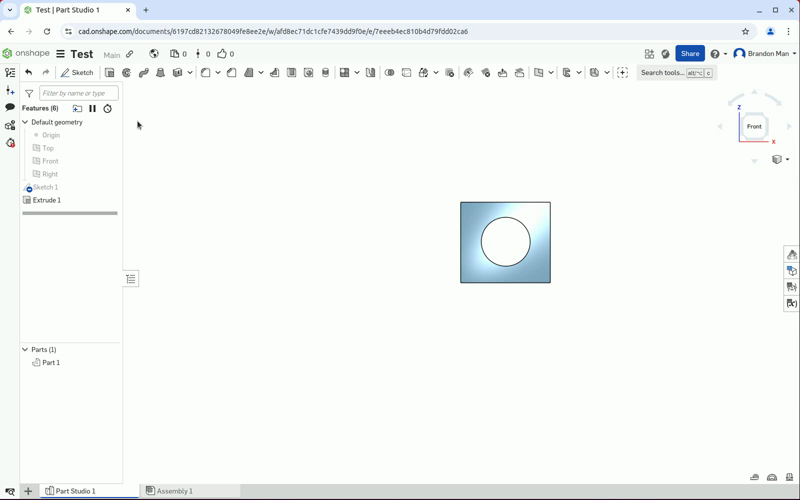
key(shift+h)
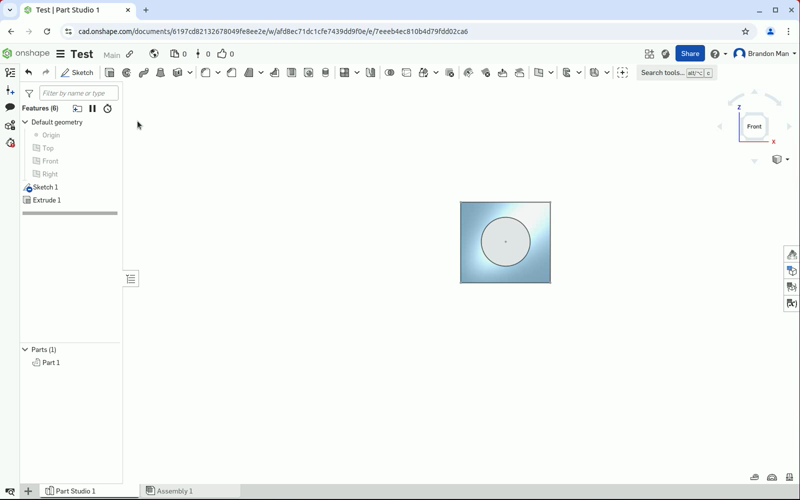
key(shift+h)
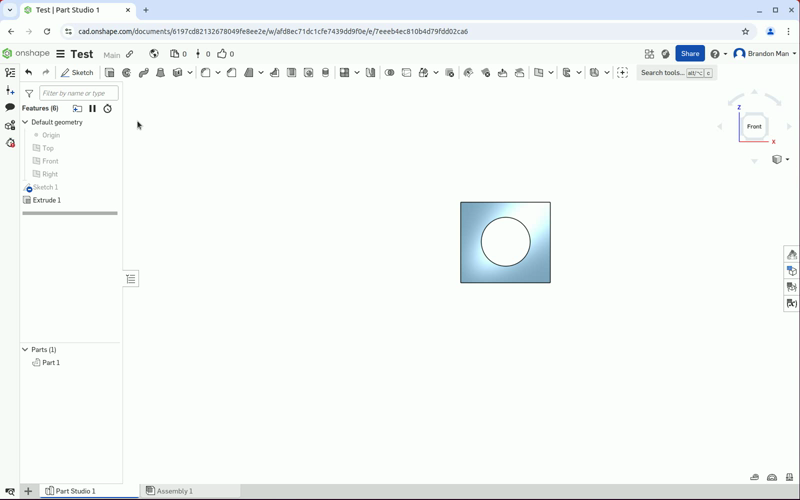
mouse_move(73, 189)
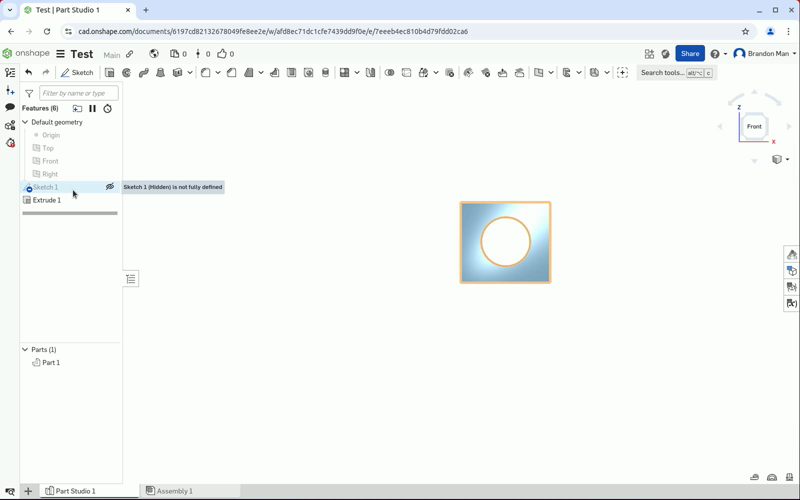
click(73, 189)
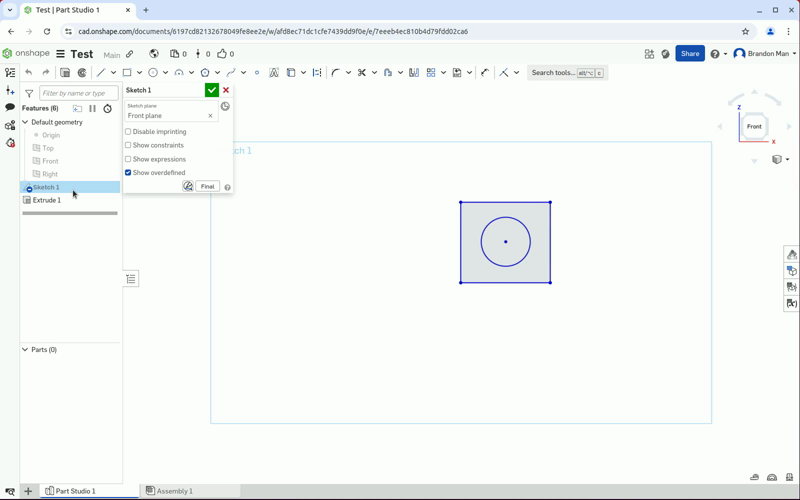
mouse_move(229, 92)
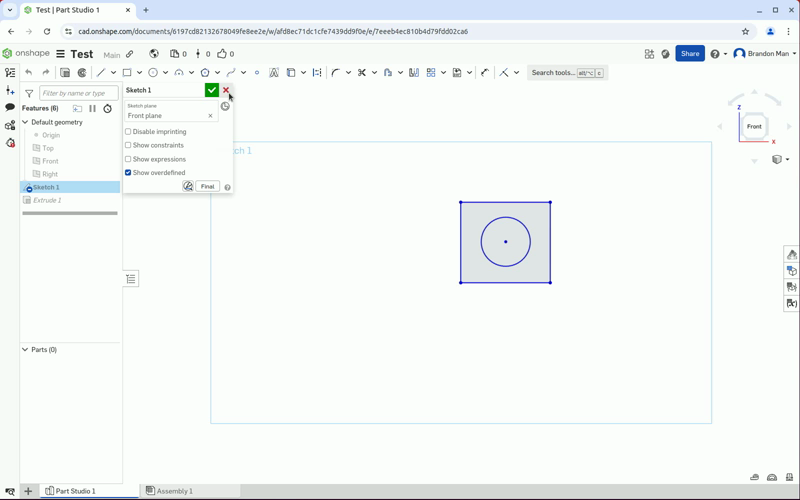
click(229, 92)
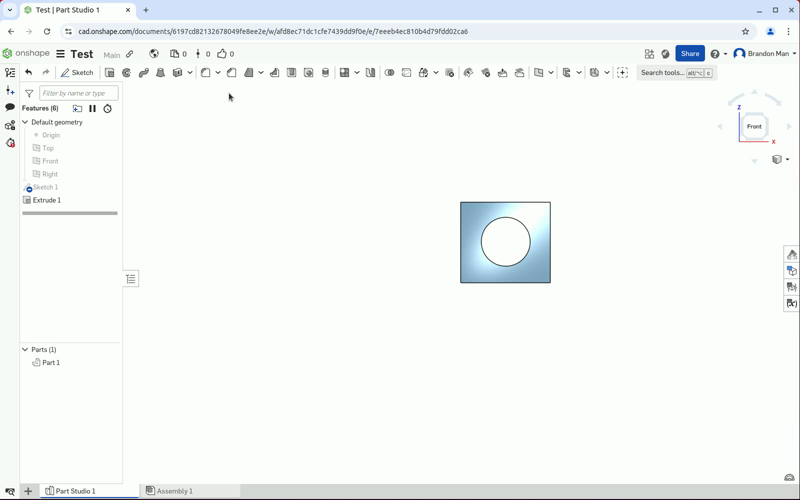
mouse_move(73, 352)
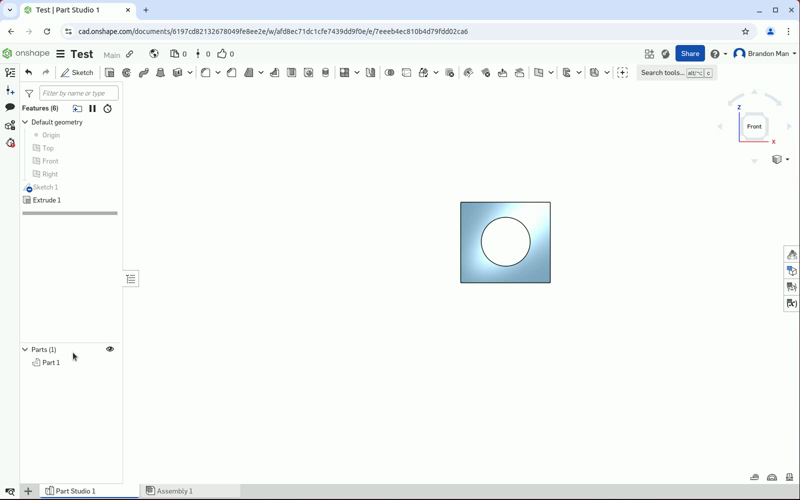
key(y)
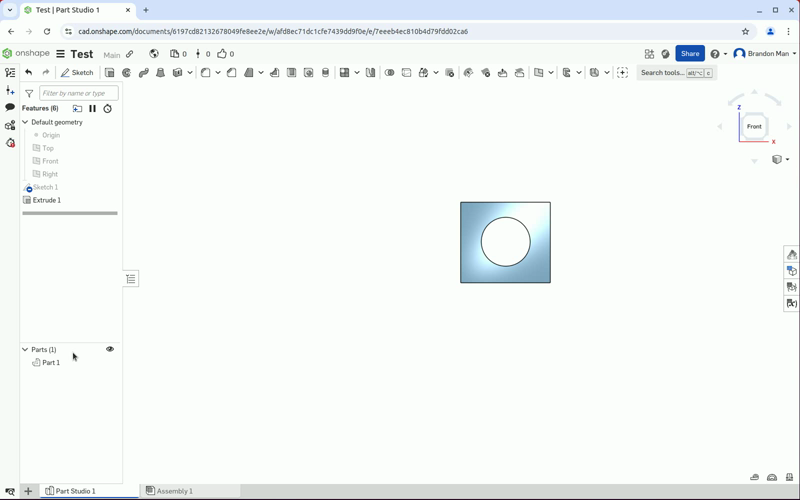
key(shift+p)
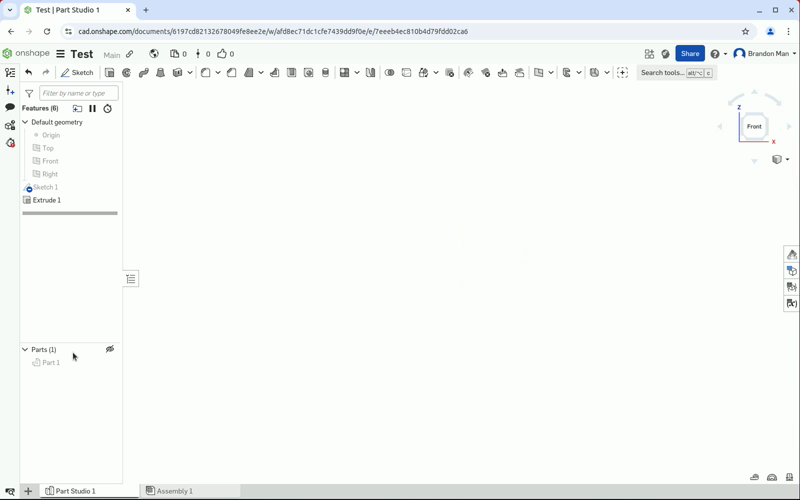
key(space)
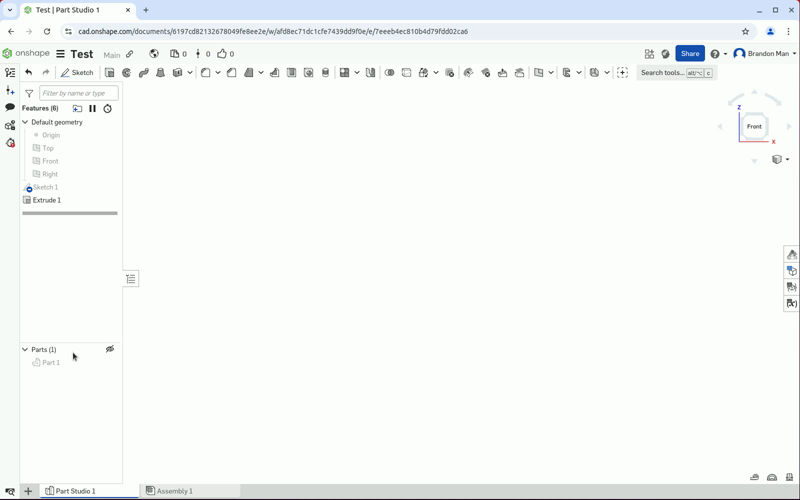
key_down(shift)
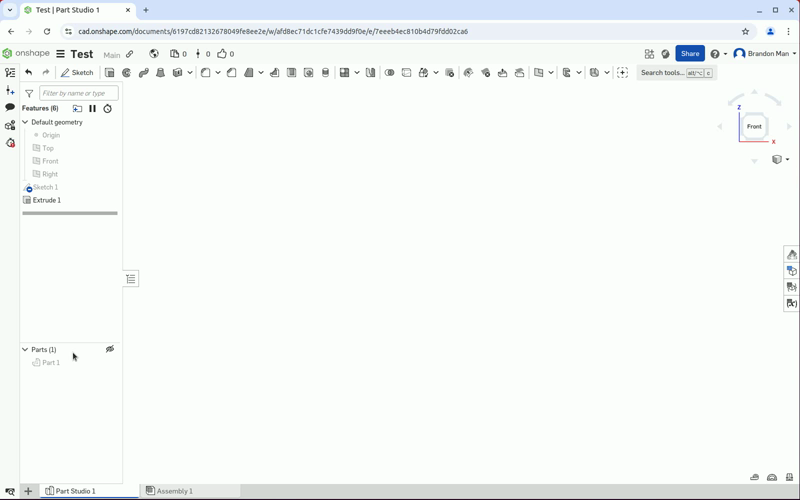
key(left)
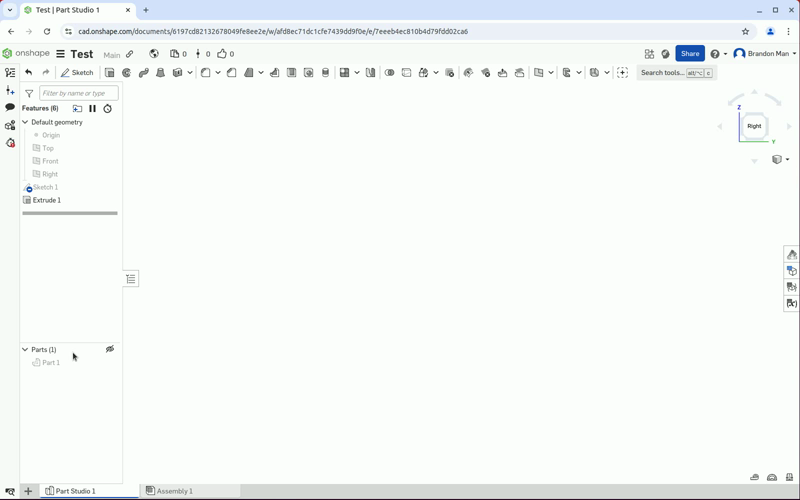
key_up(shift)
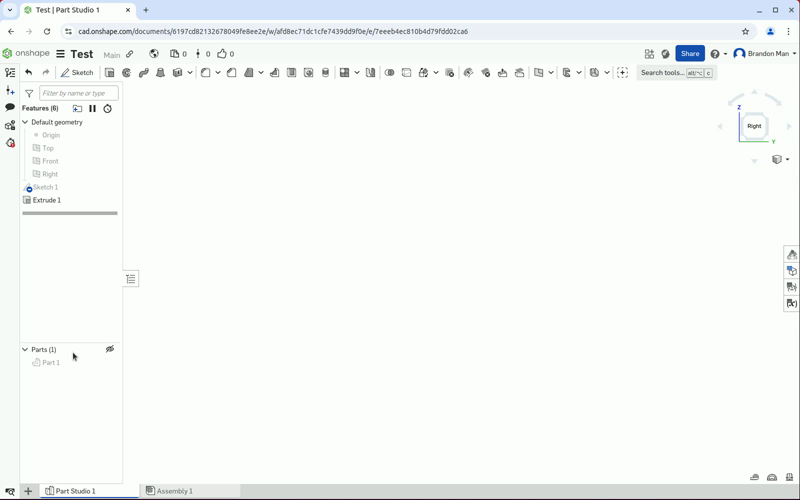
mouse_move(73, 352)
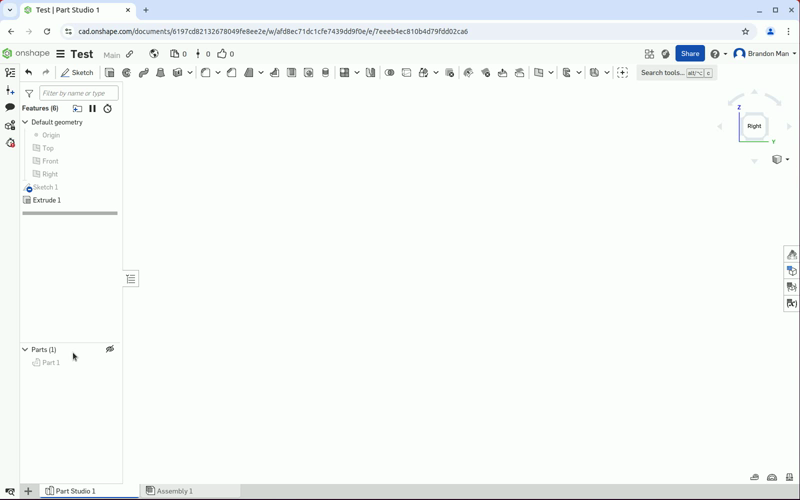
key(shift+y)
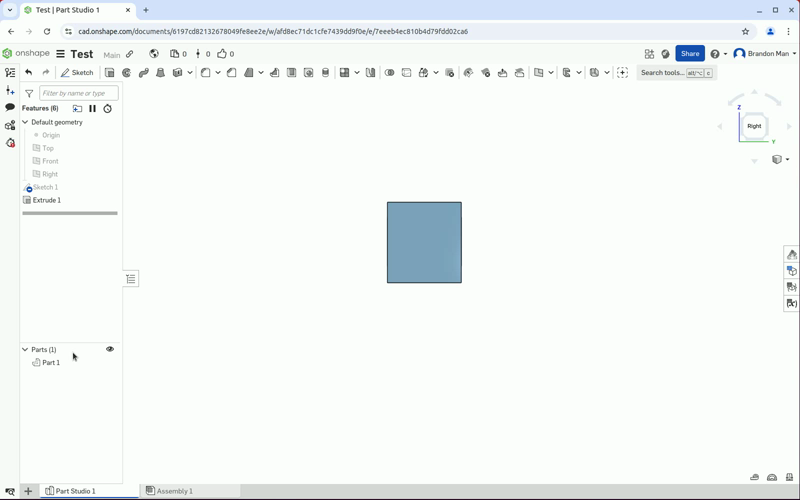
mouse_move(541, 75)
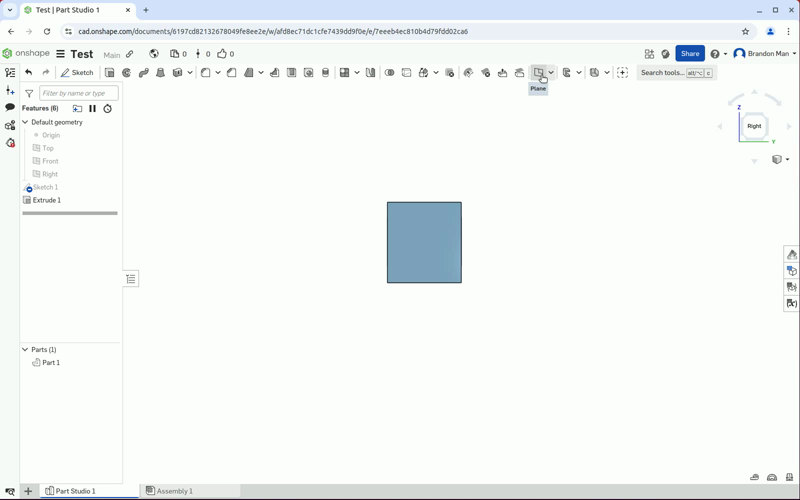
click(541, 75)
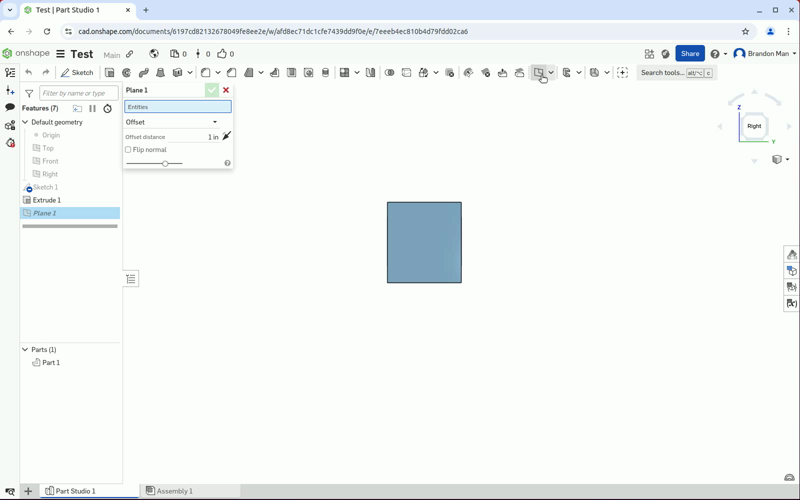
mouse_move(73, 176)
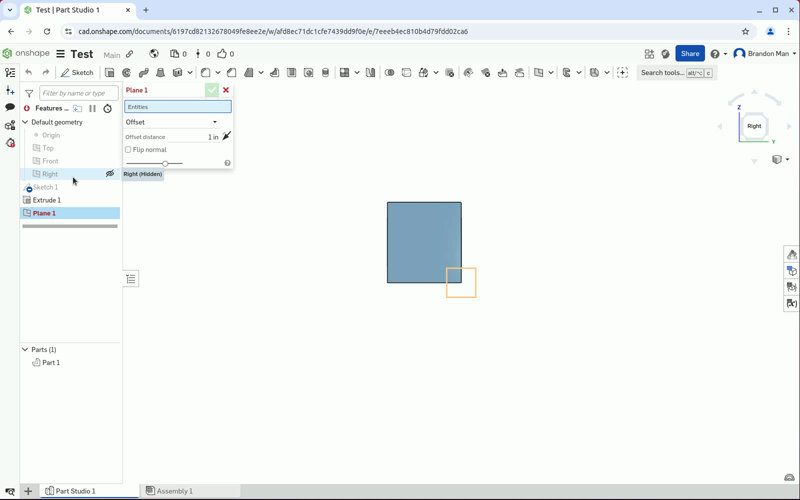
click(73, 176)
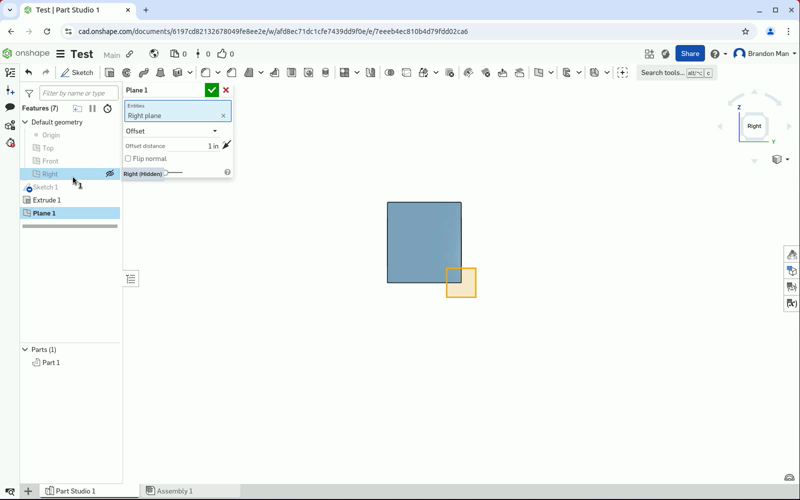
key(tab, 2)
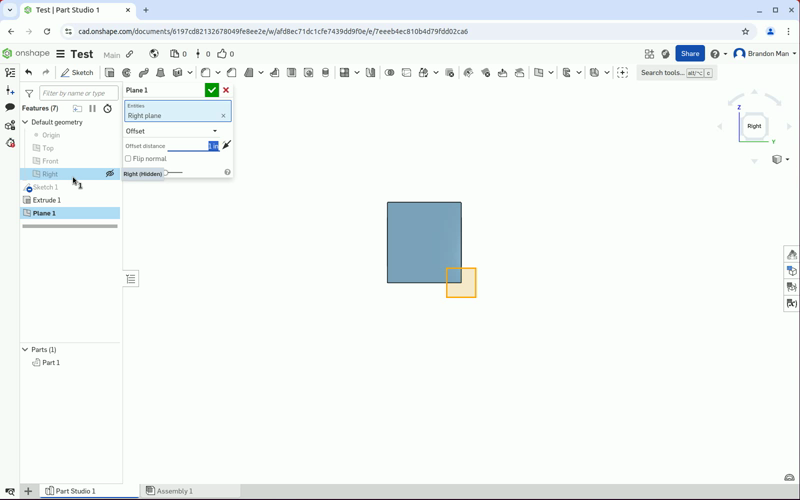
text(18.302)
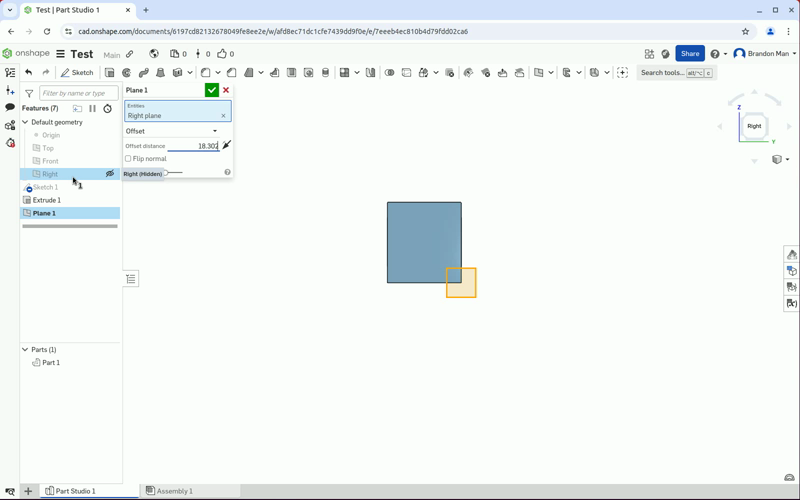
key(enter, 2)
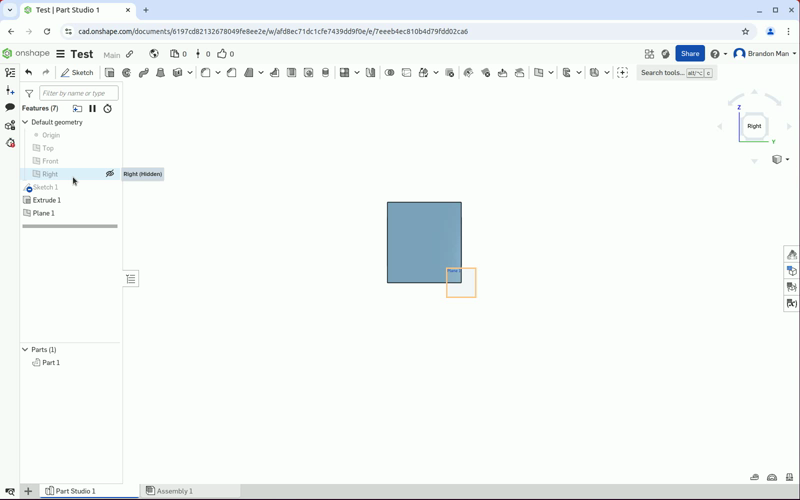
key(shift+s)
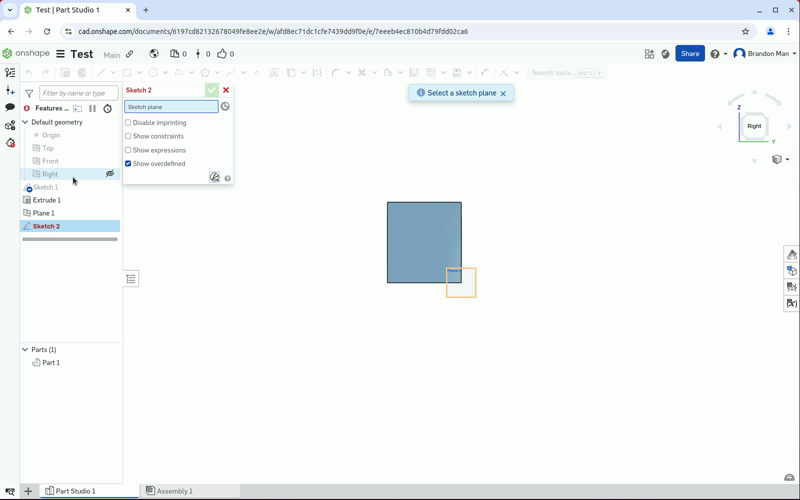
mouse_move(73, 215)
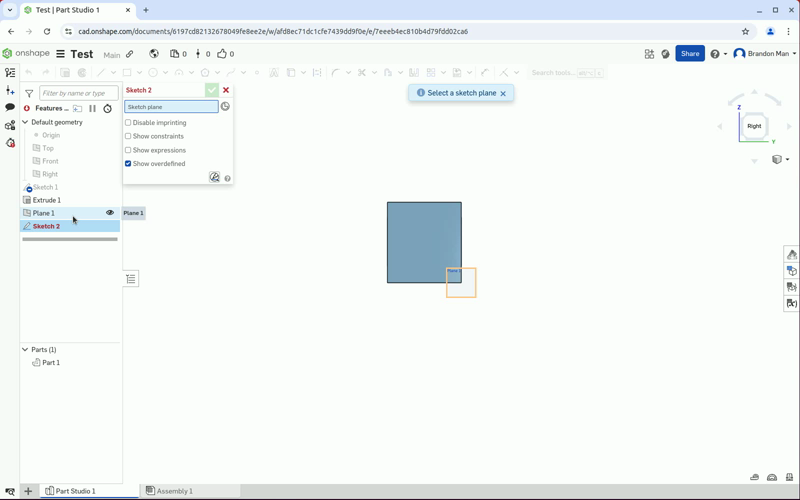
click(73, 215)
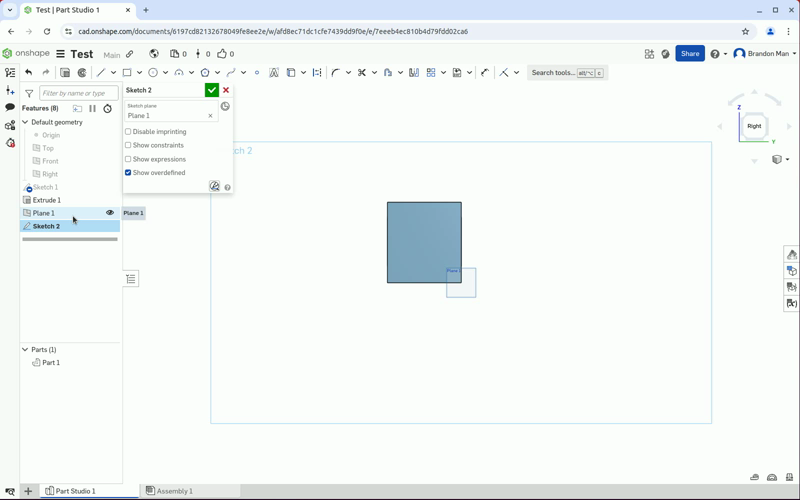
mouse_move(73, 352)
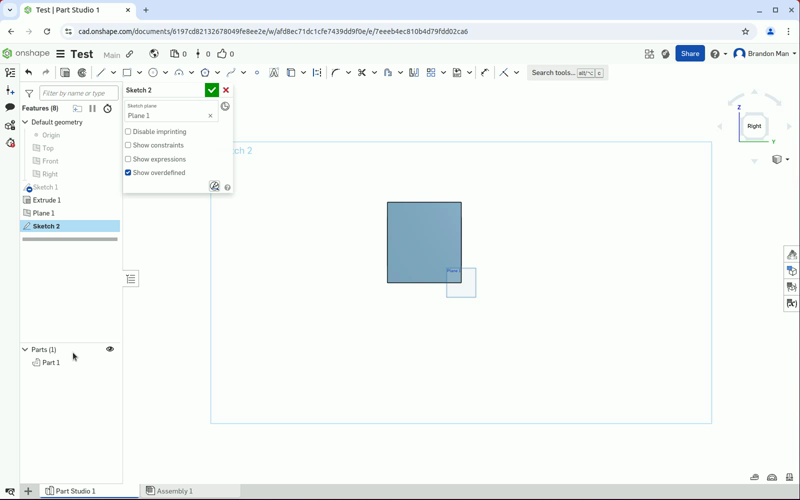
key(y)
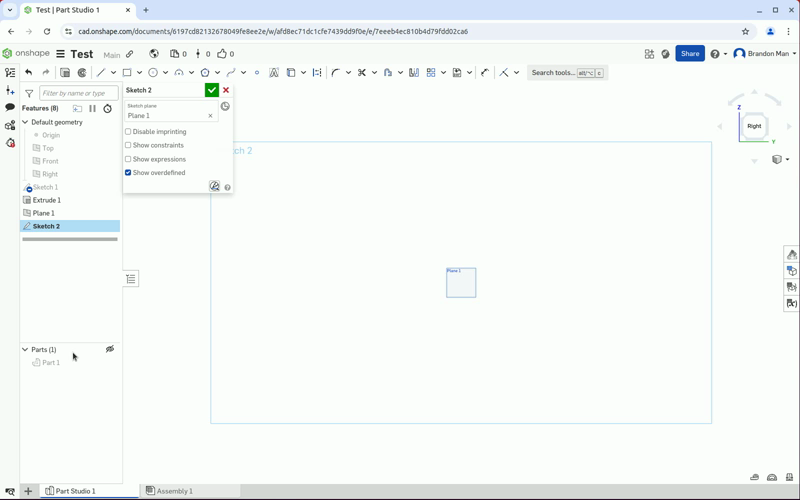
key(c)
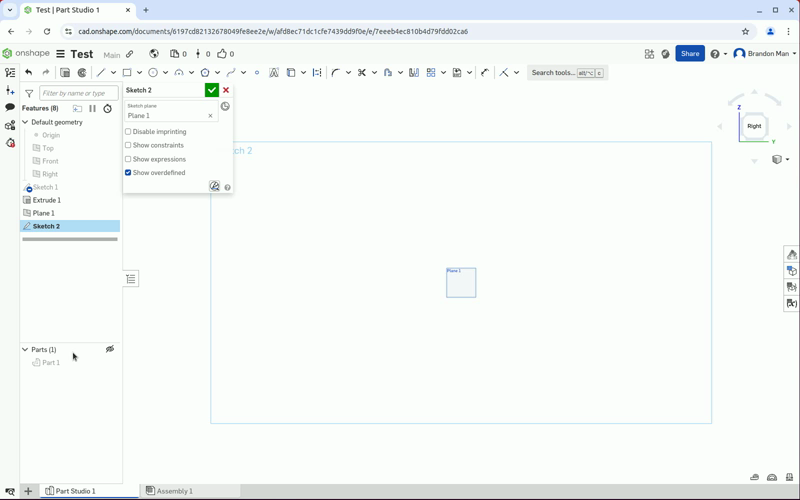
key_down(shift)
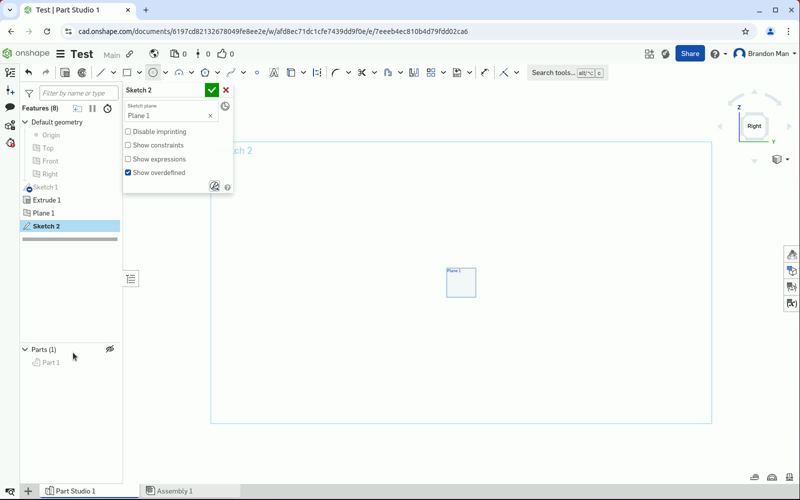
mouse_move(425, 240)
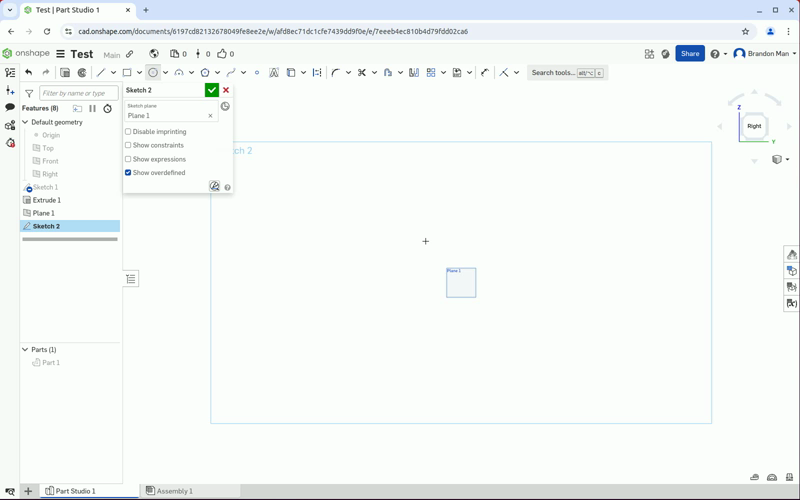
click(425, 240)
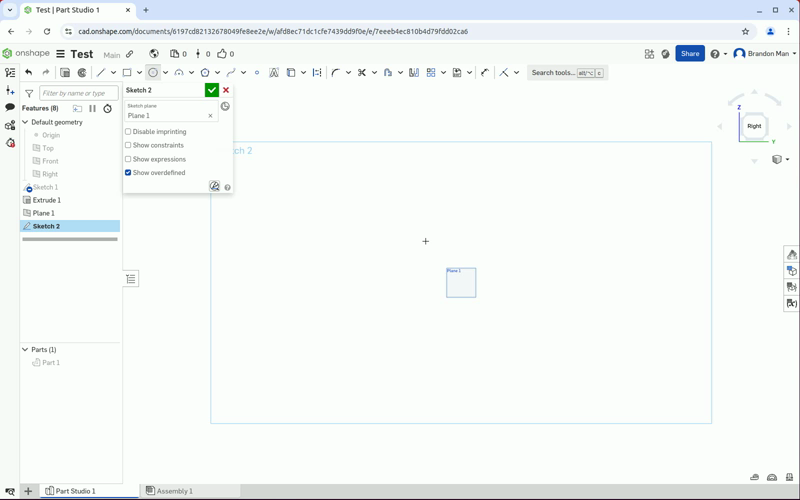
key_up(shift)
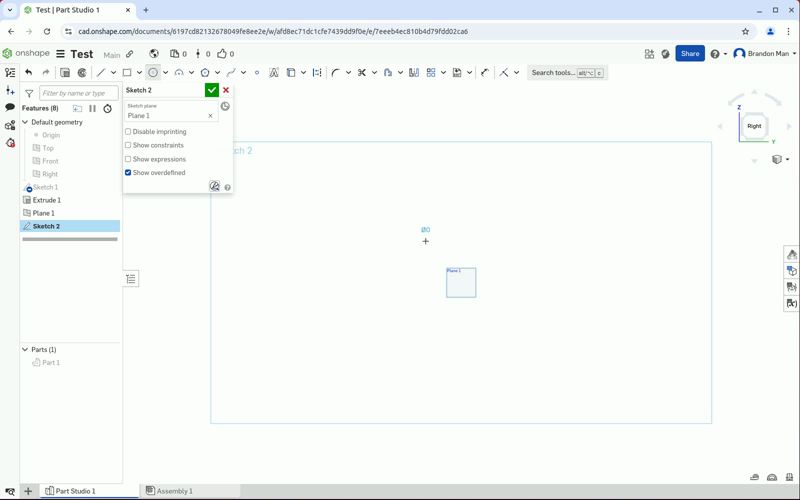
mouse_move(453, 240)
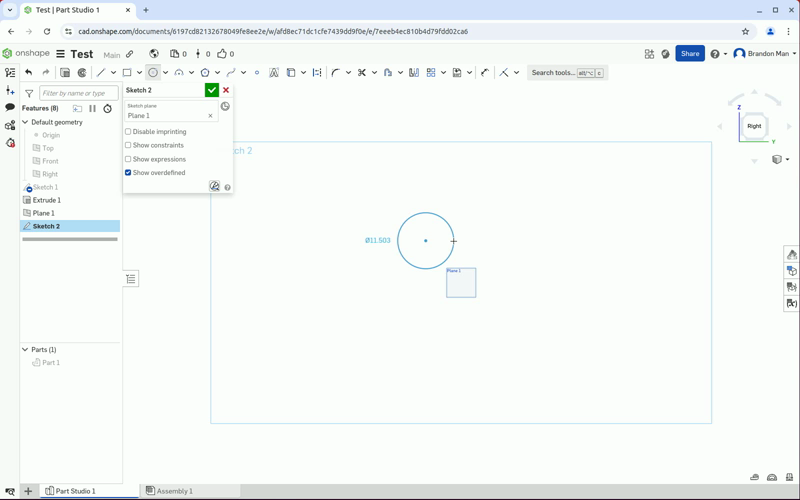
click(453, 240)
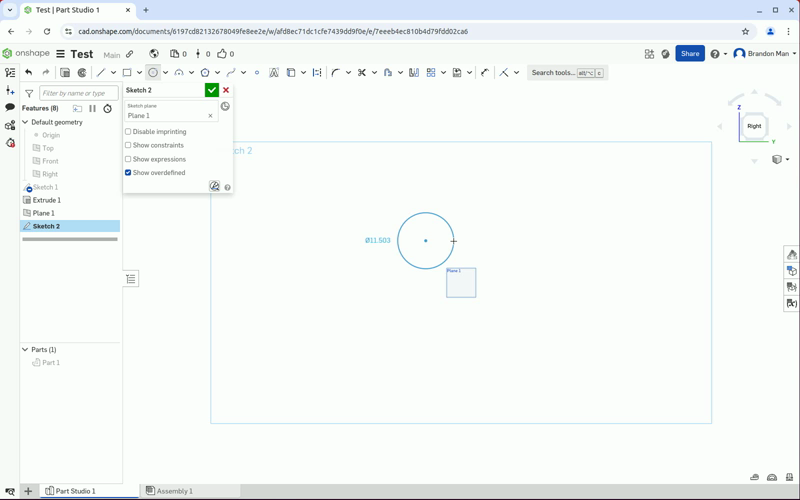
key(esc)
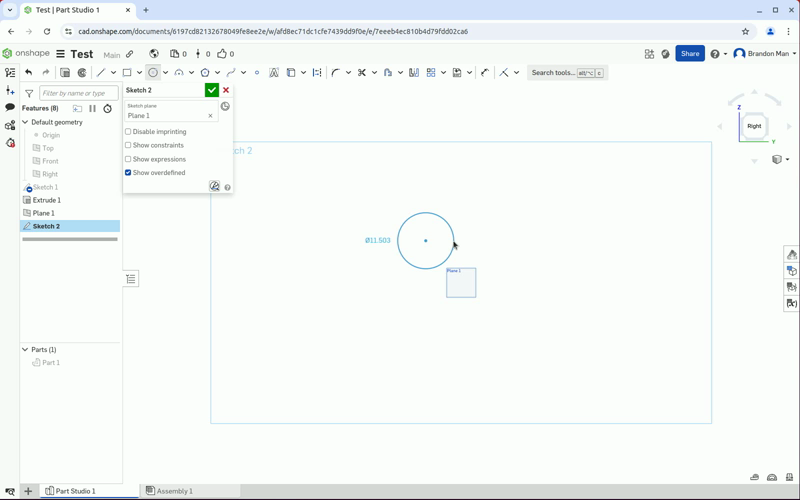
mouse_move(418, 265)
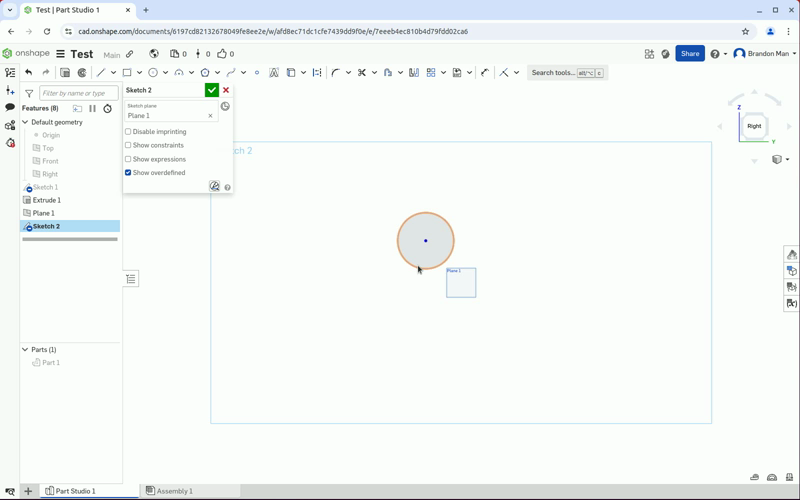
click(418, 265)
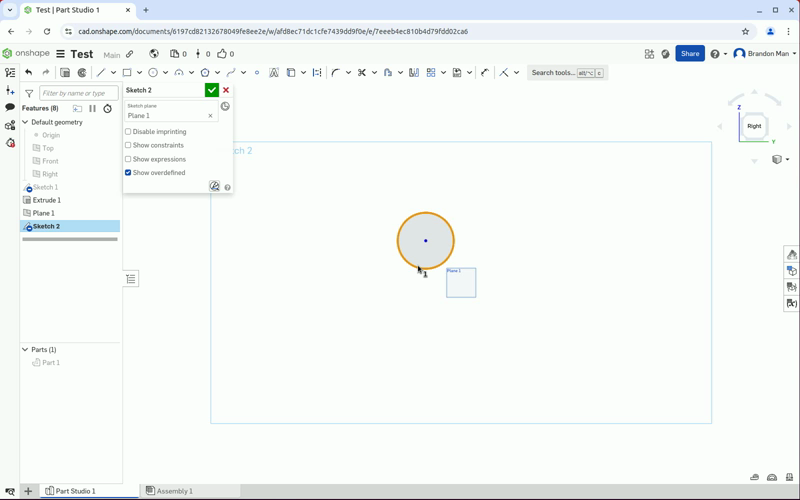
mouse_move(73, 352)
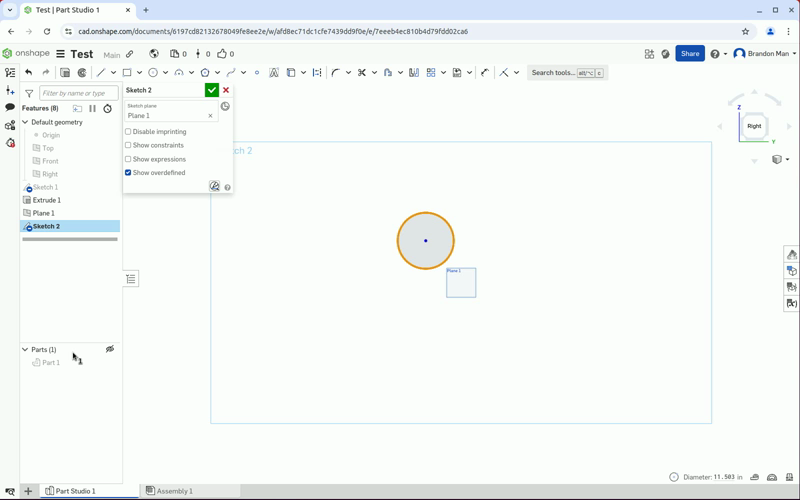
key(shift+y)
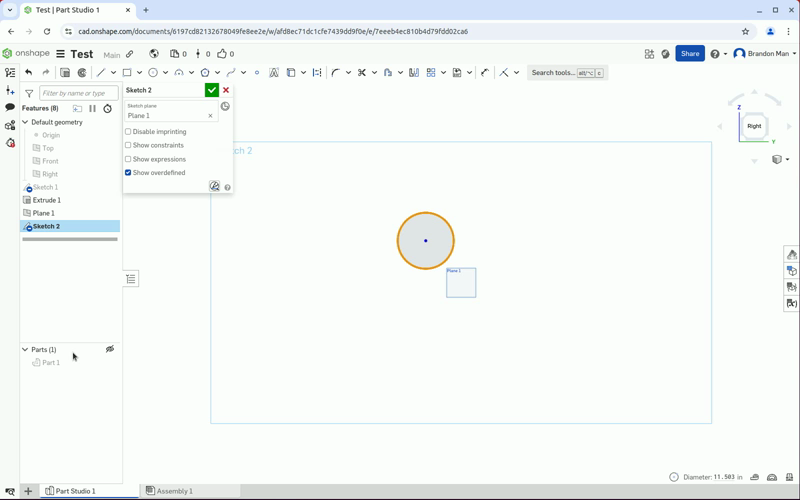
key(shift+e)
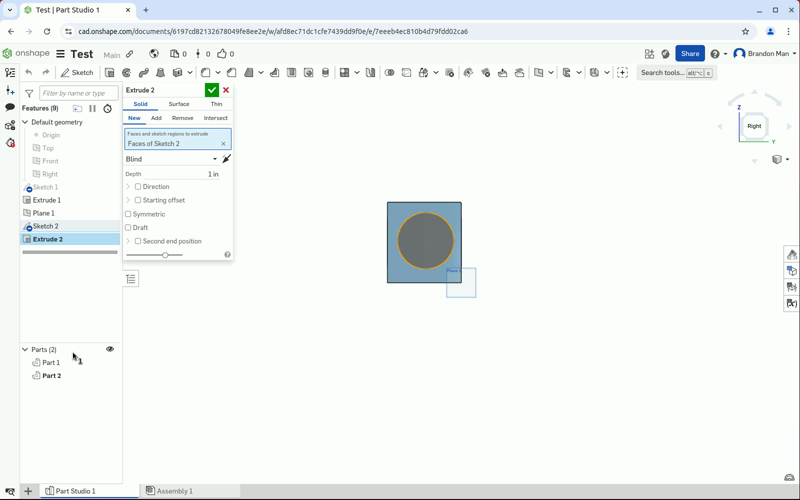
mouse_move(143, 106)
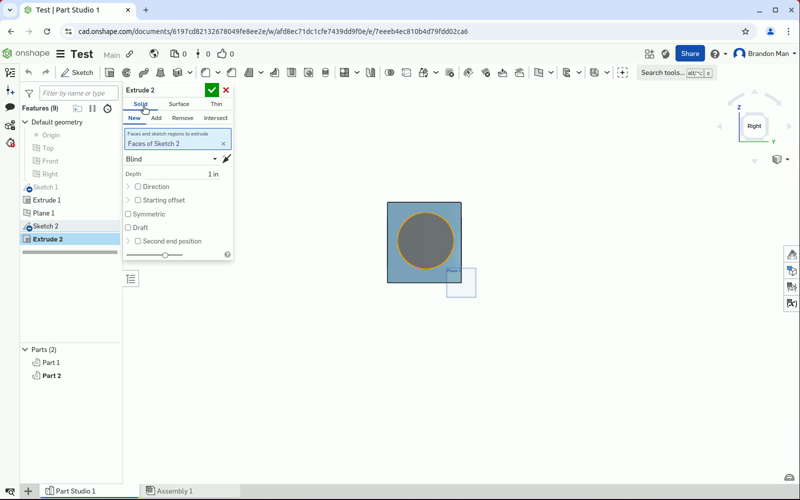
click(143, 106)
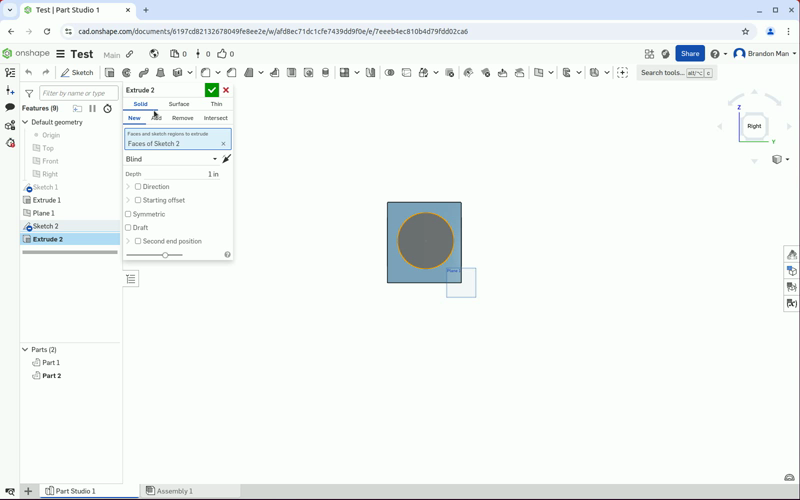
mouse_move(186, 120)
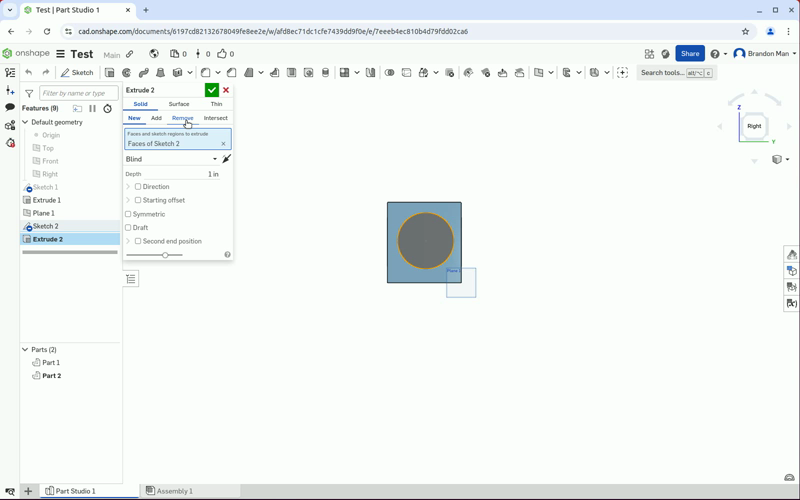
click(186, 120)
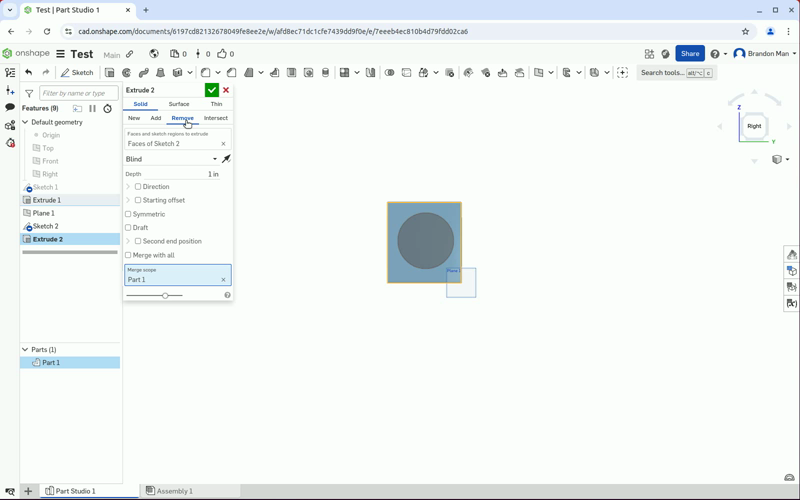
key(tab, 4)
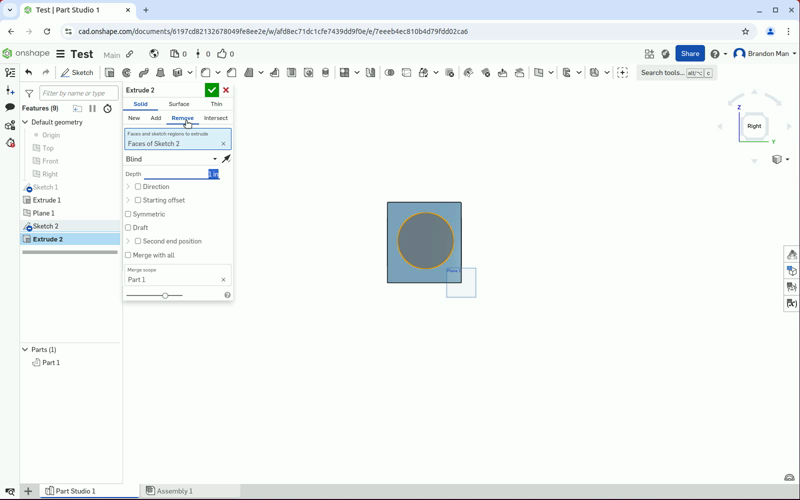
text(12.036)
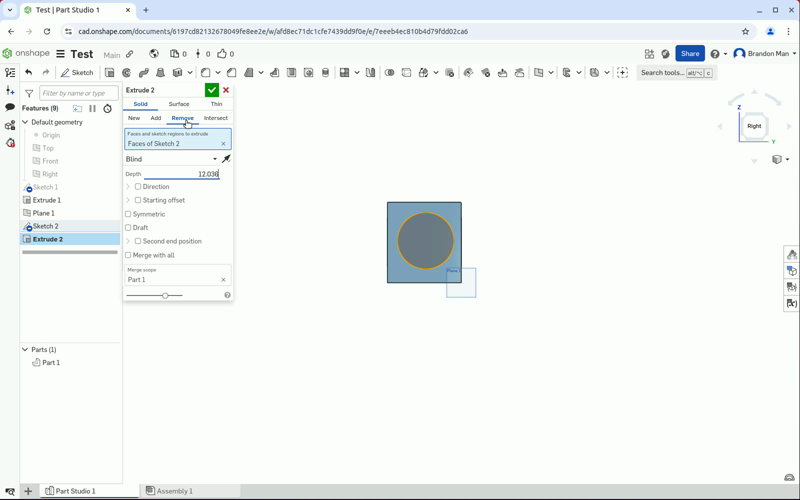
key(tab, 6)
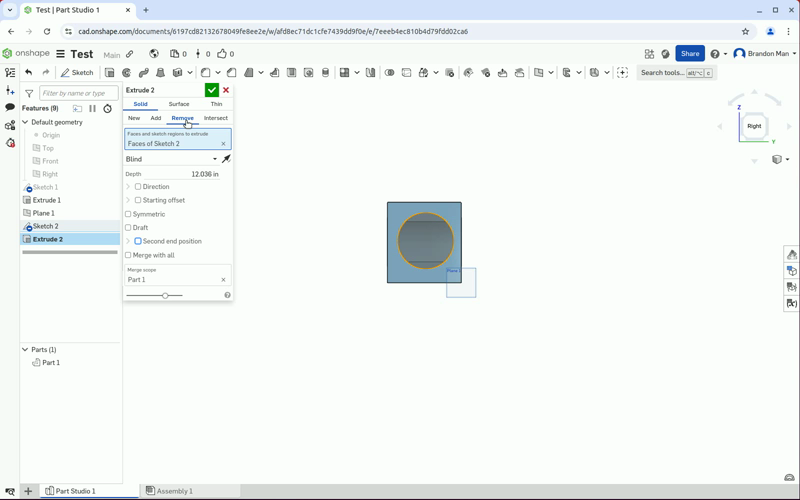
key(space)
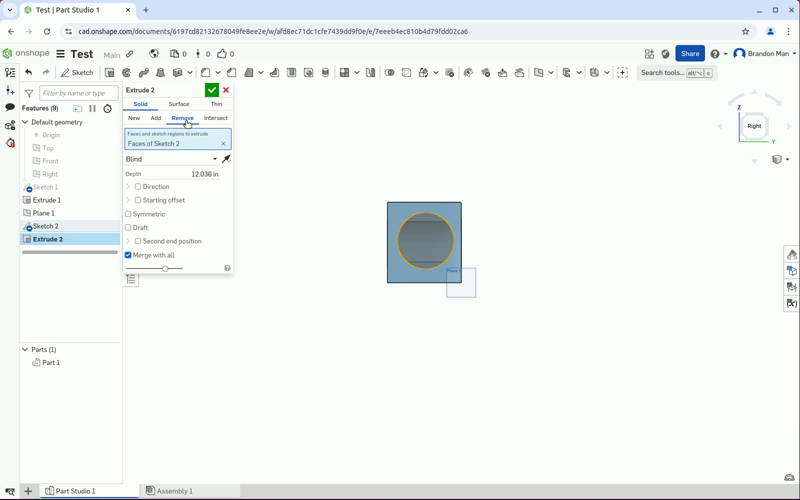
key(enter)
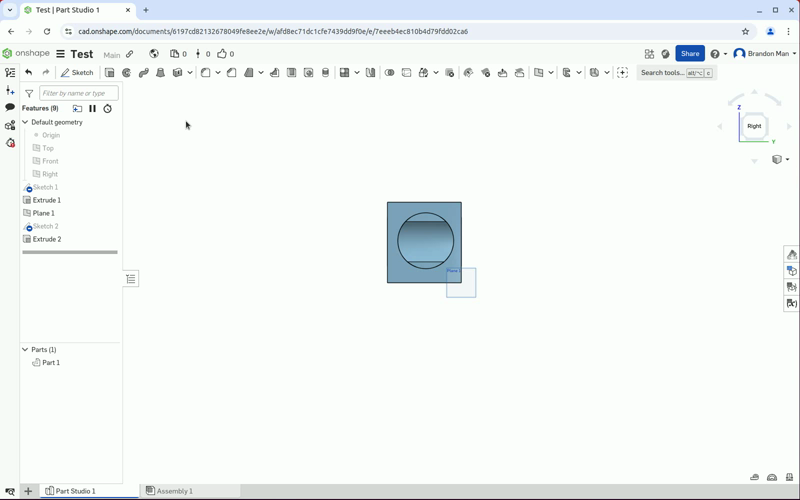
key(shift+h)
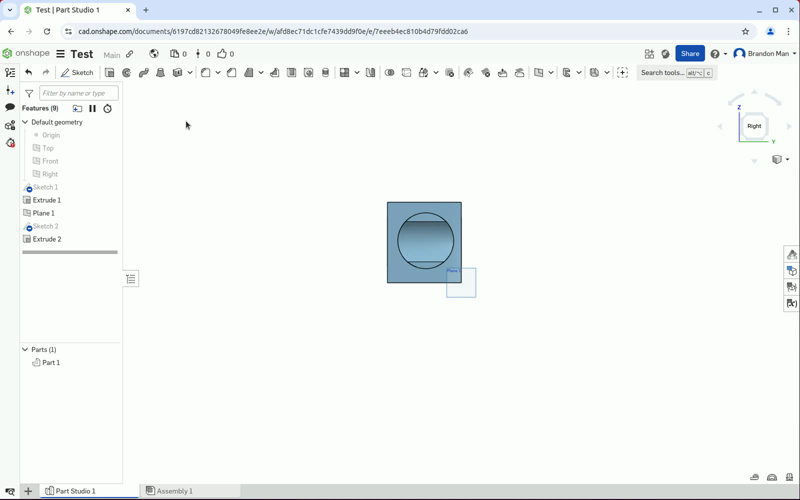
key(shift+h)
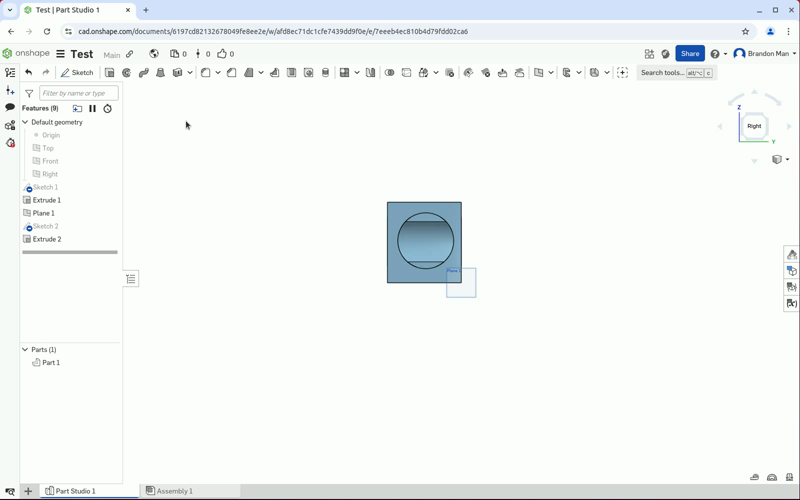
mouse_move(73, 189)
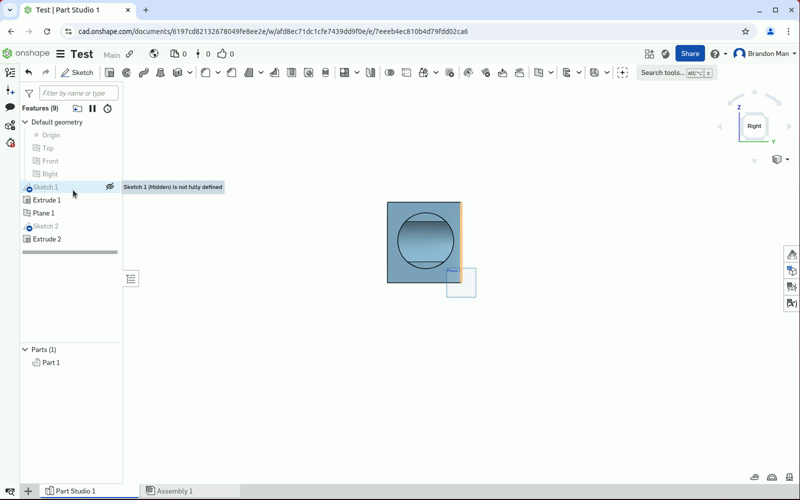
click(73, 189)
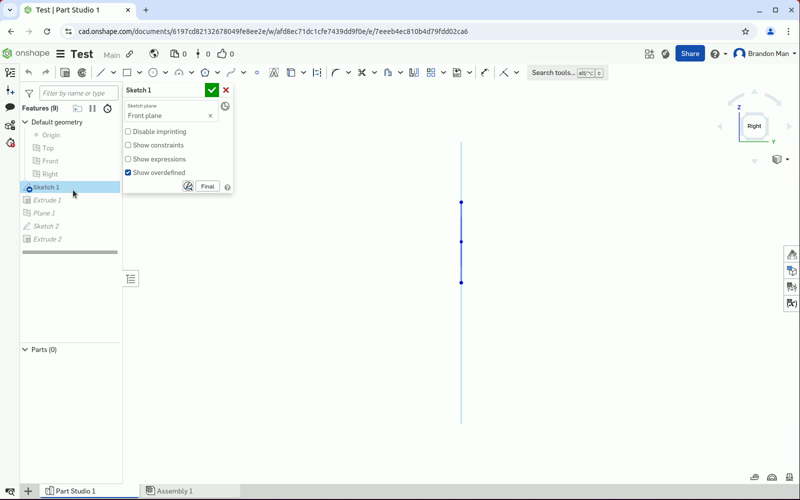
mouse_move(229, 92)
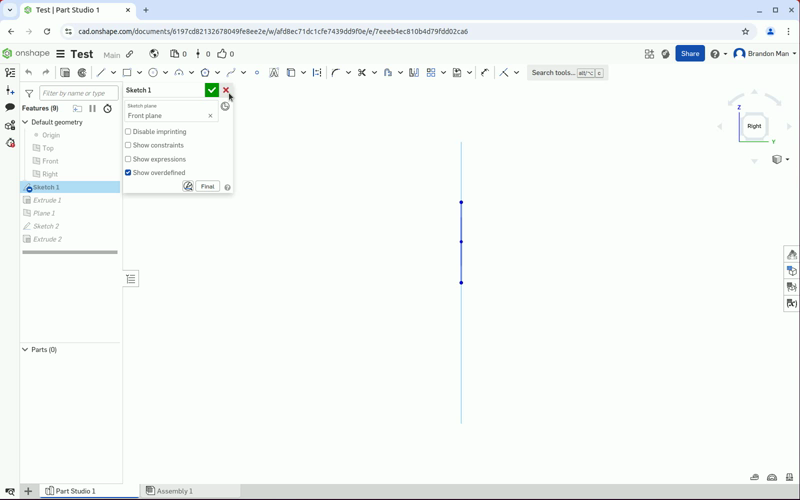
click(229, 92)
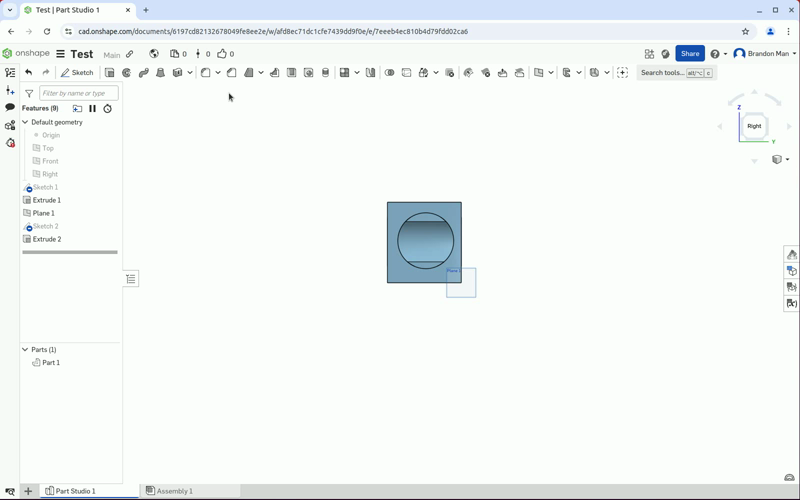
mouse_move(73, 352)
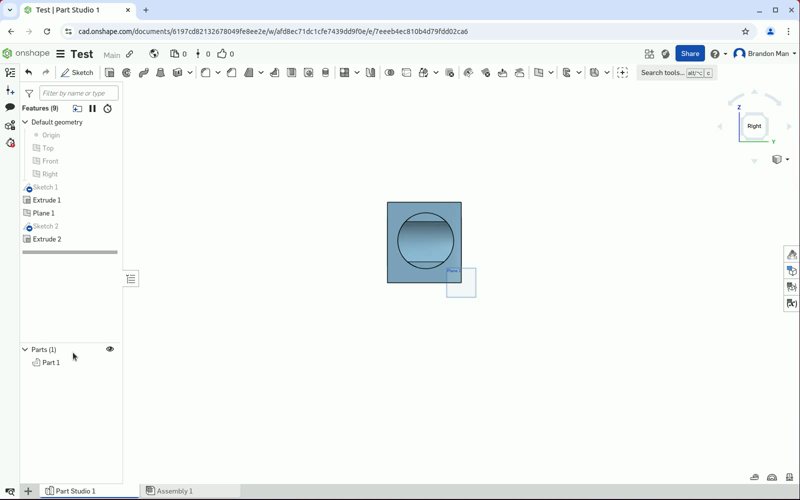
key(y)
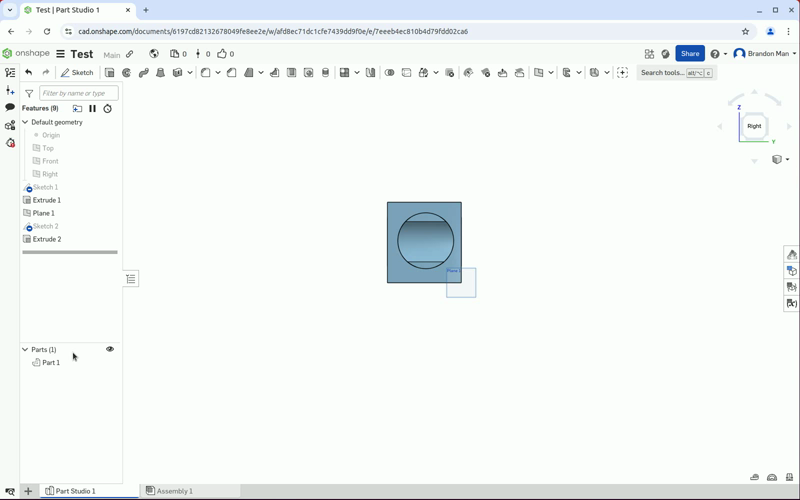
key(shift+p)
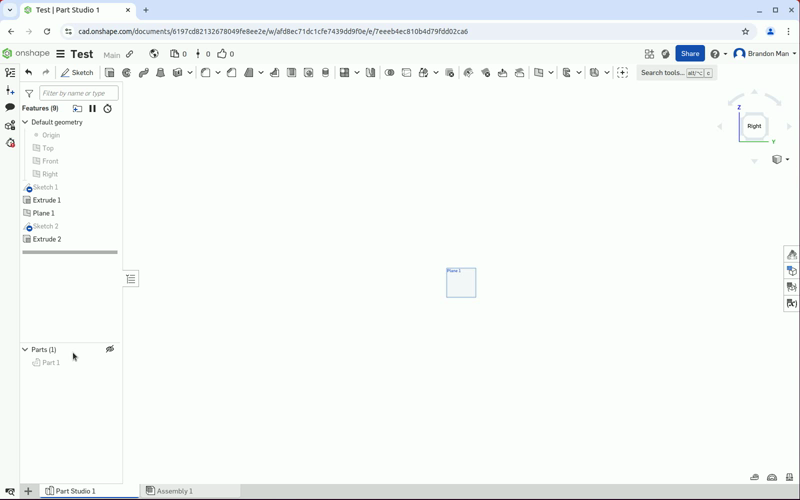
key(space)
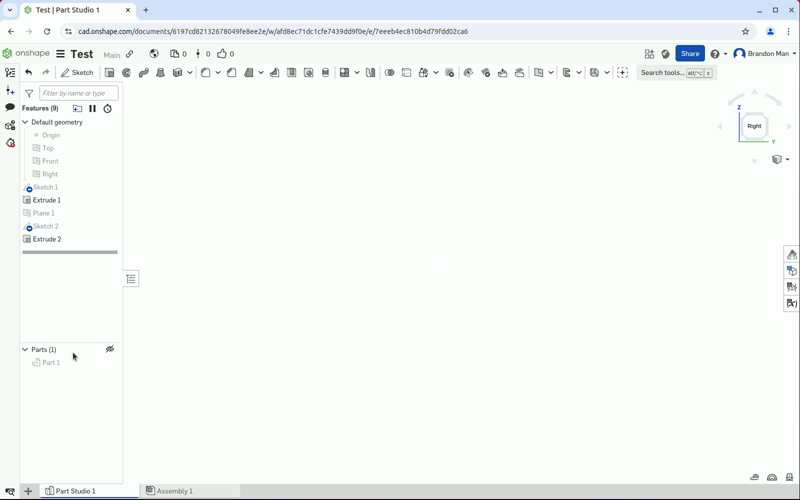
key_down(shift)
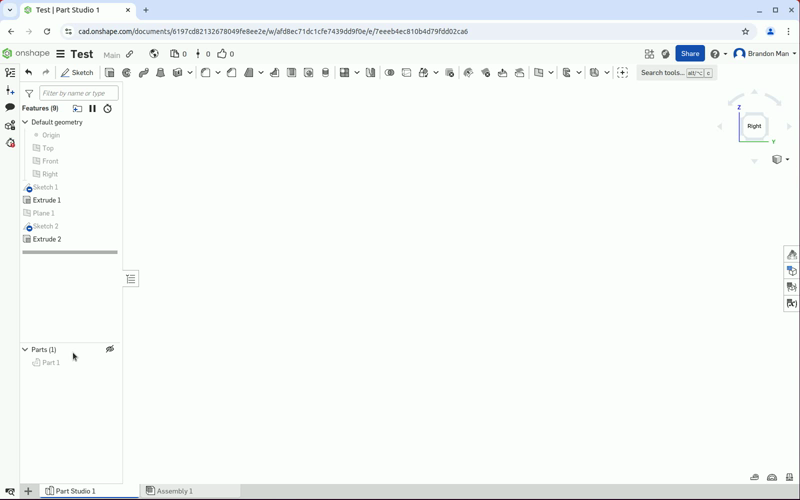
key(right)
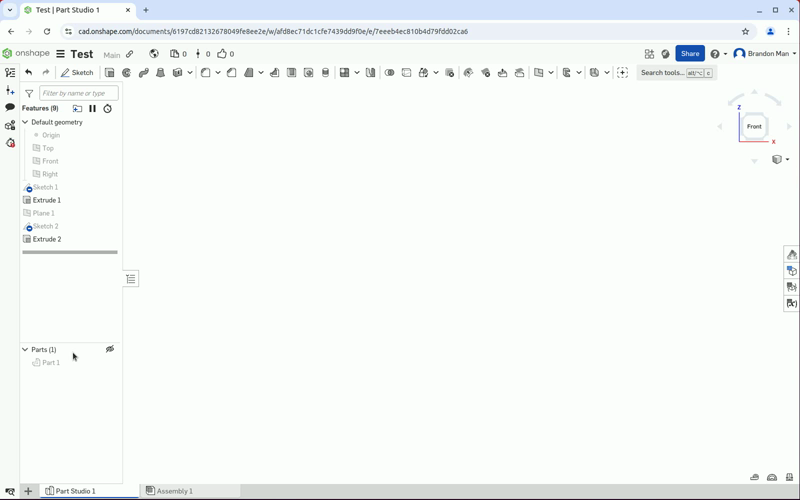
key_up(shift)
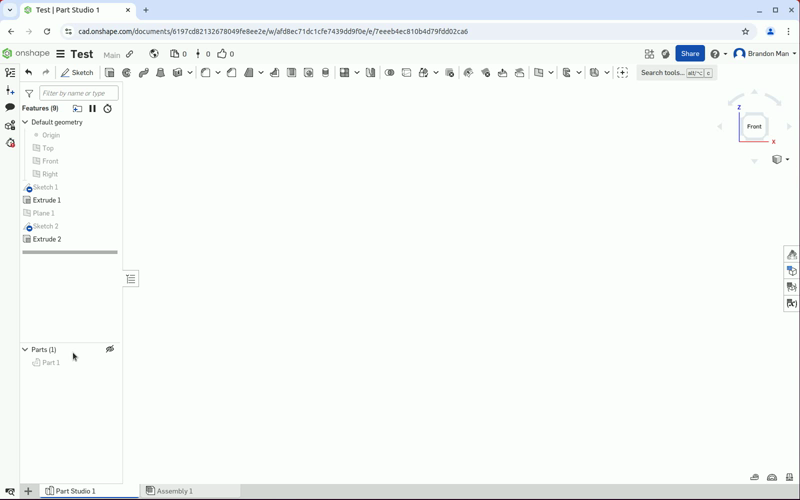
key(space)
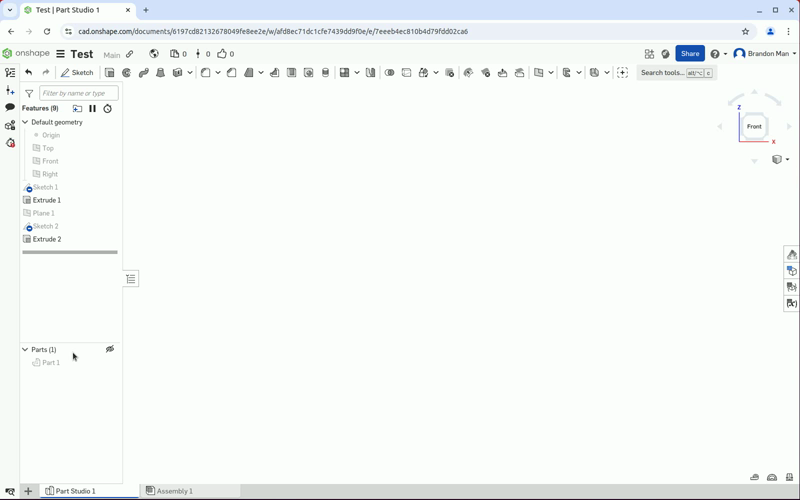
key_down(shift)
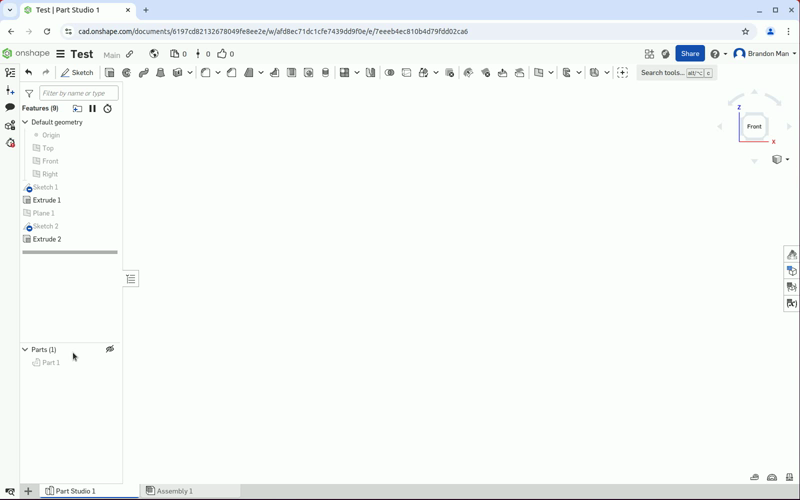
key(down)
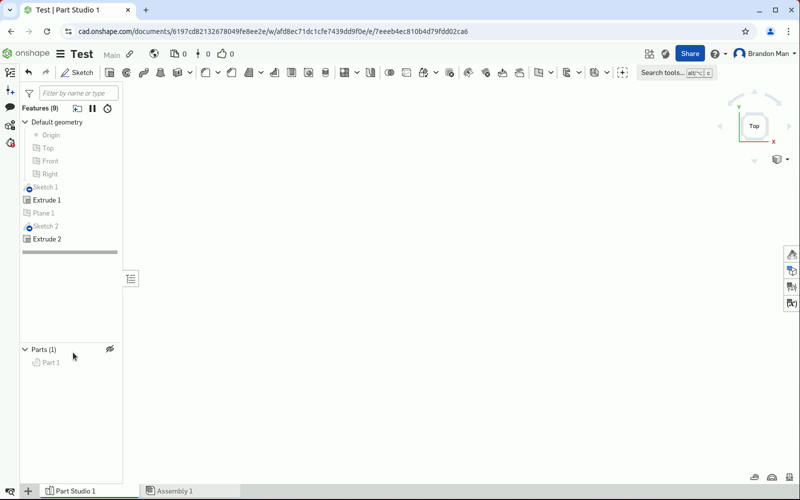
key_up(shift)
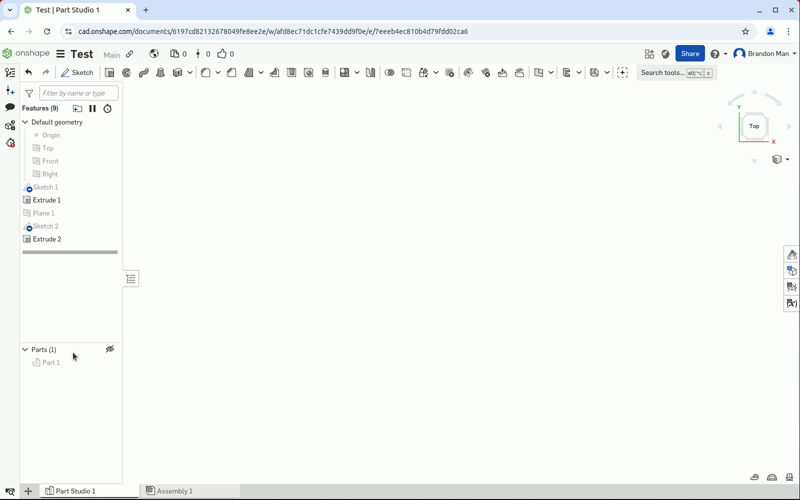
mouse_move(73, 352)
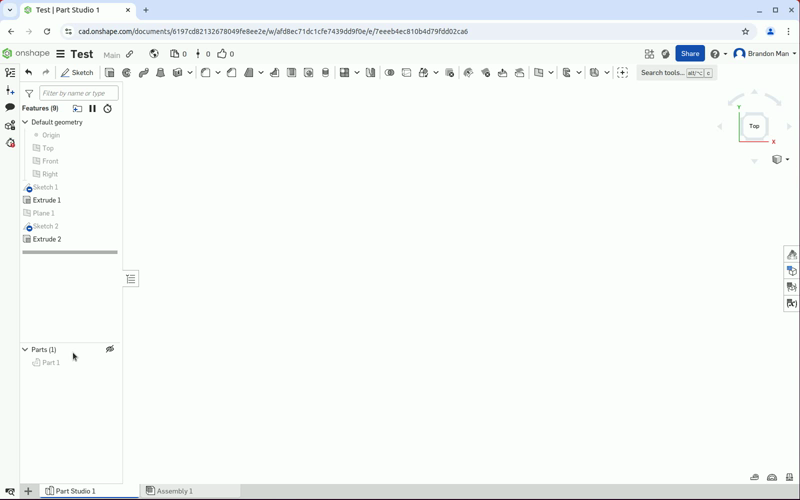
key(shift+y)
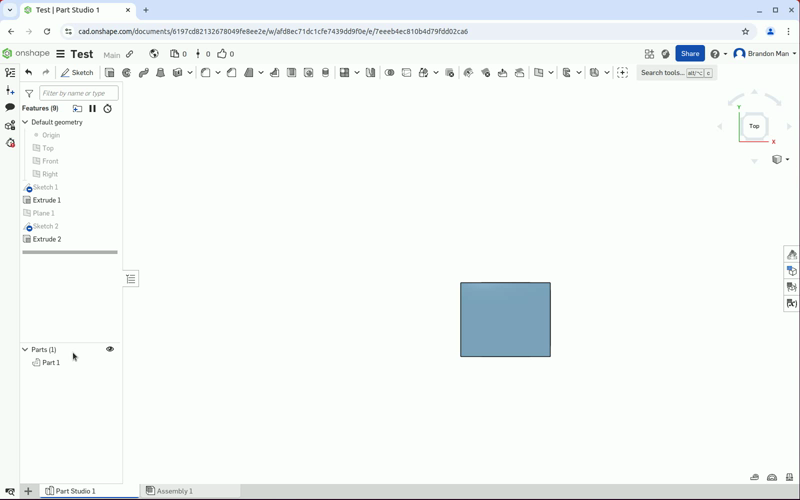
mouse_move(541, 75)
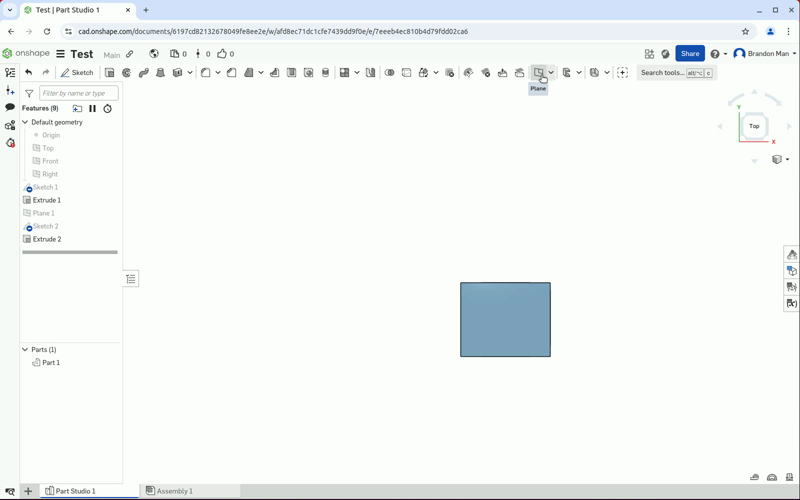
click(541, 75)
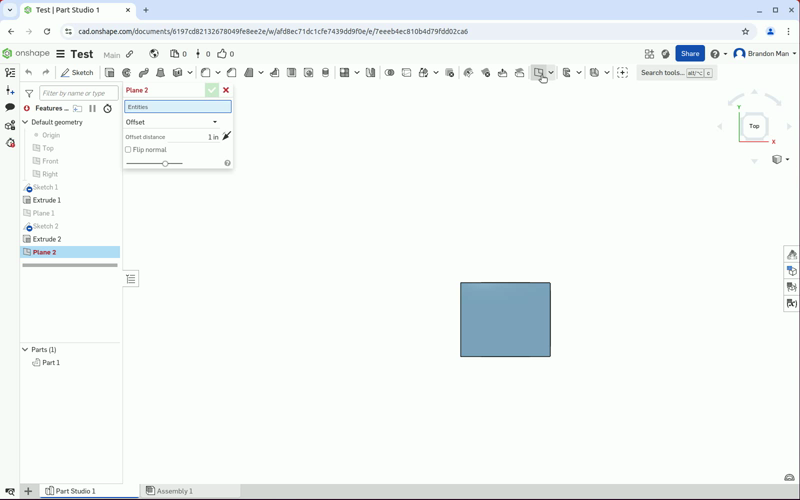
mouse_move(73, 150)
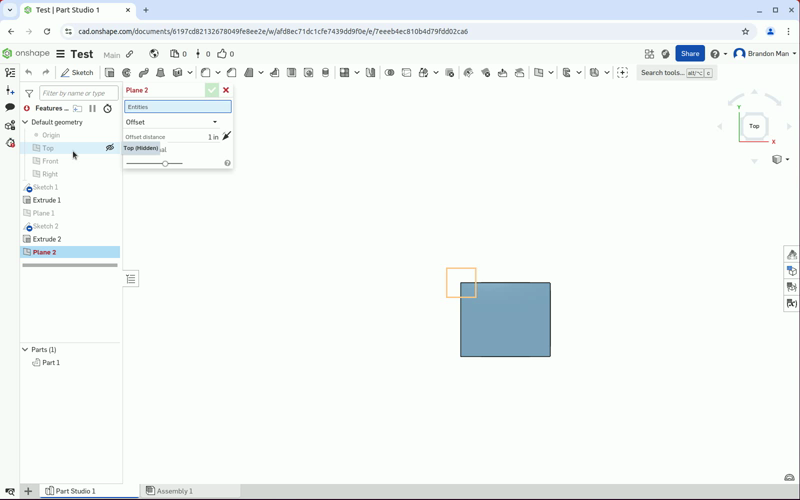
click(73, 150)
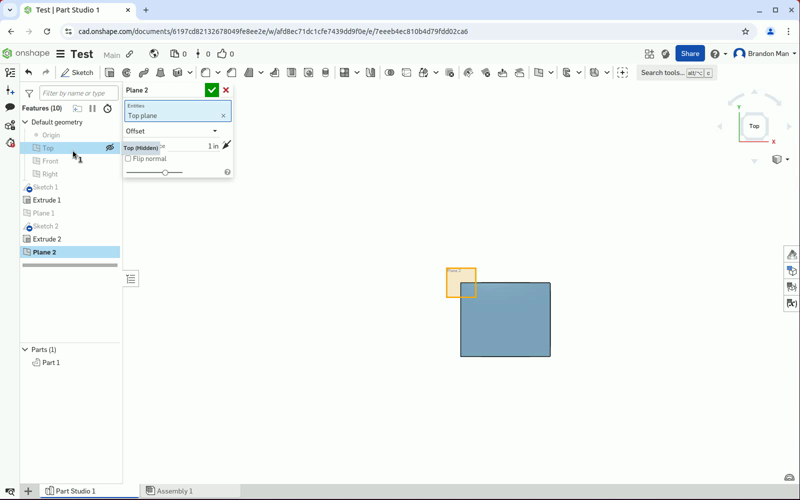
key(tab, 2)
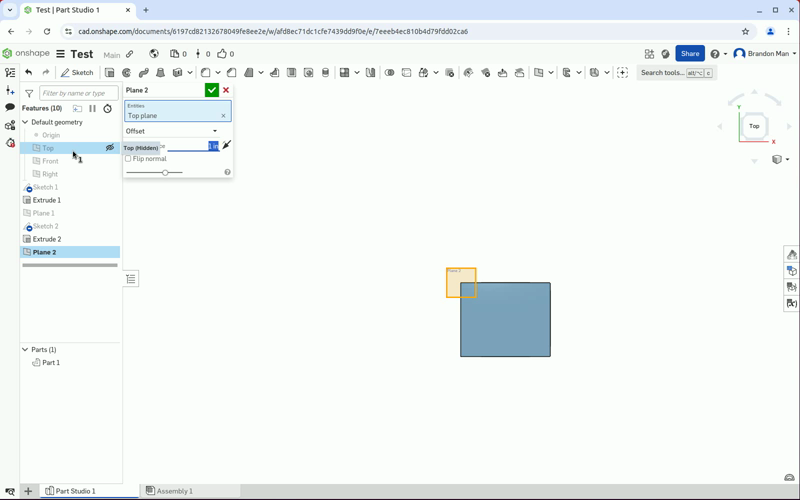
text(16.361)
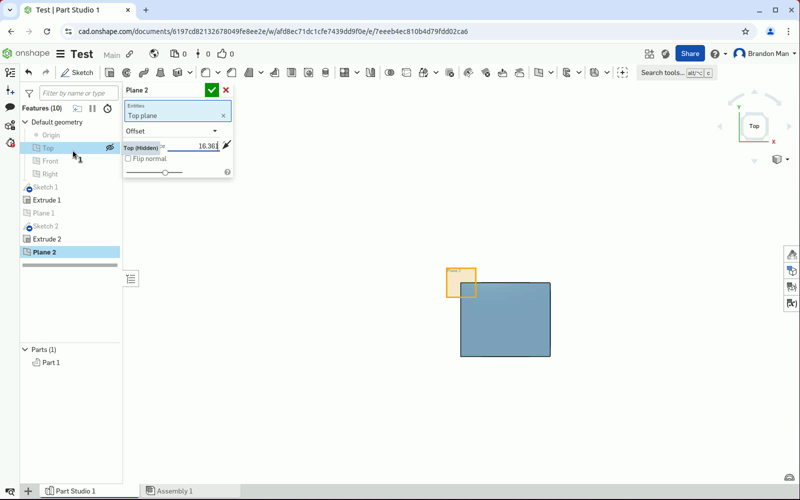
key(enter, 2)
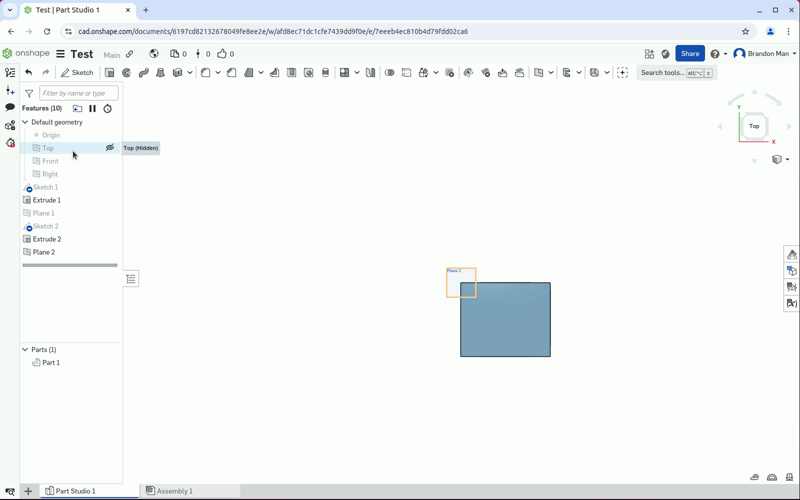
key(shift+s)
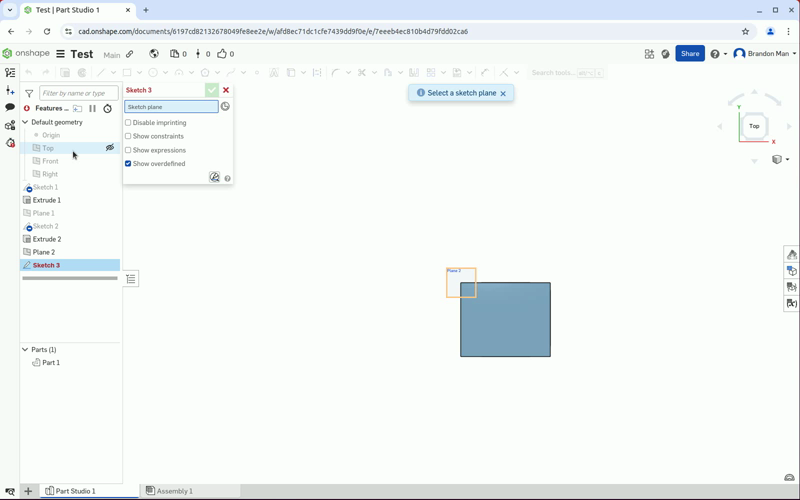
mouse_move(73, 254)
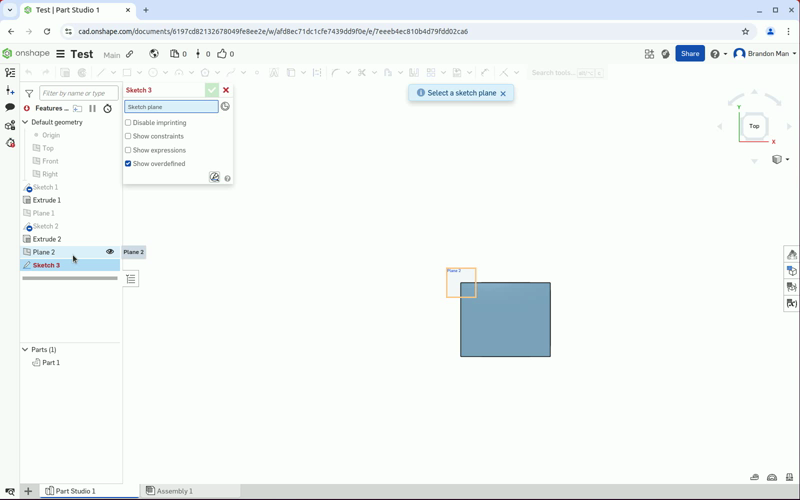
click(73, 254)
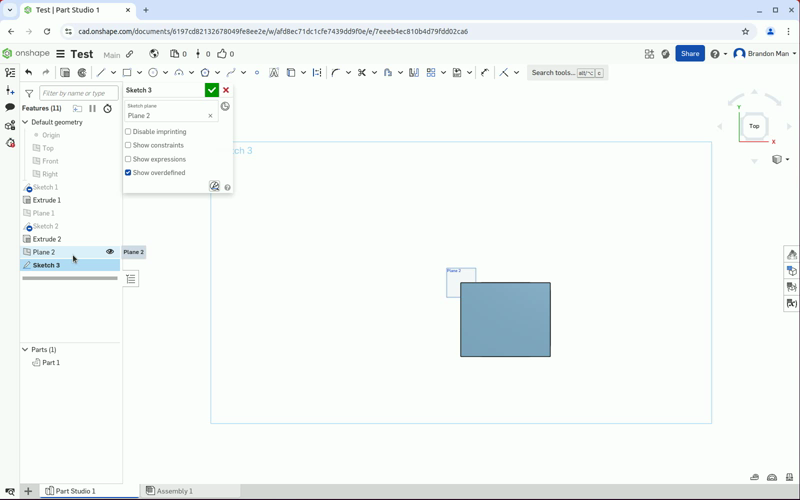
mouse_move(73, 352)
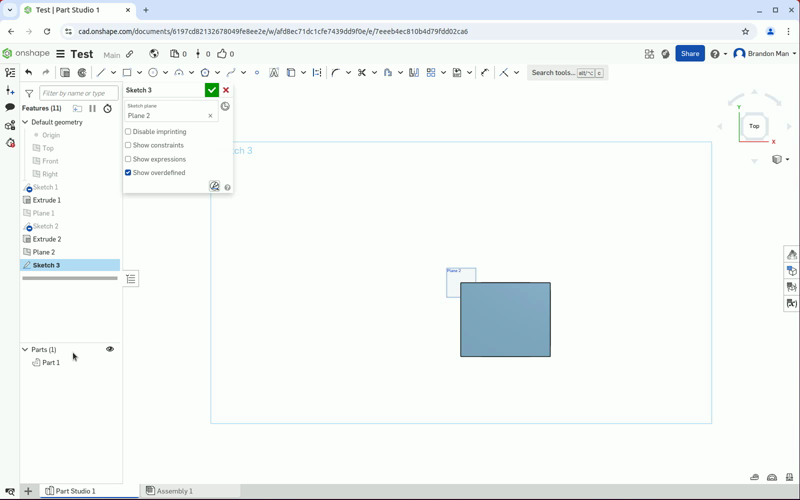
key(y)
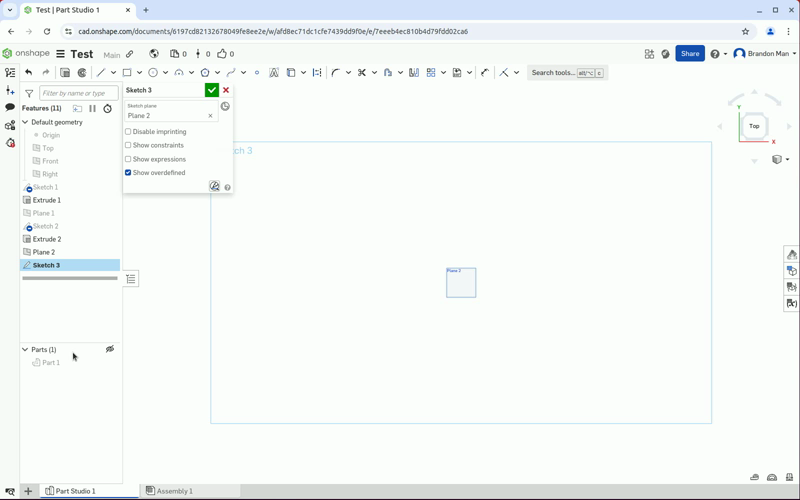
key(l)
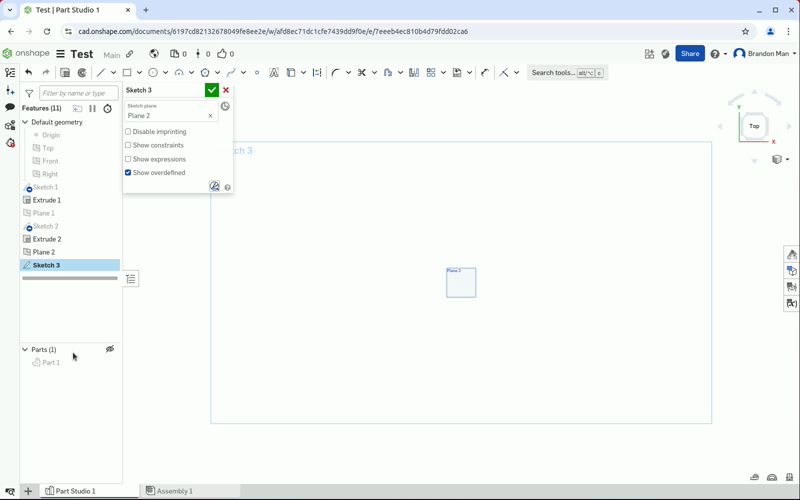
key_down(shift)
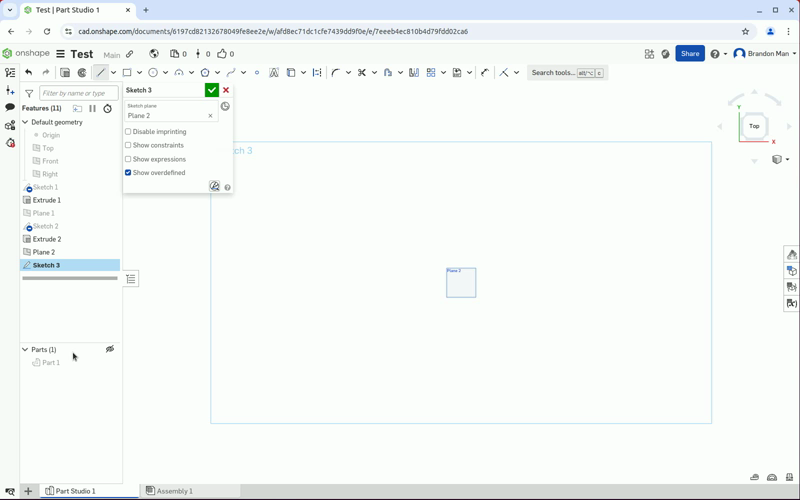
mouse_move(486, 320)
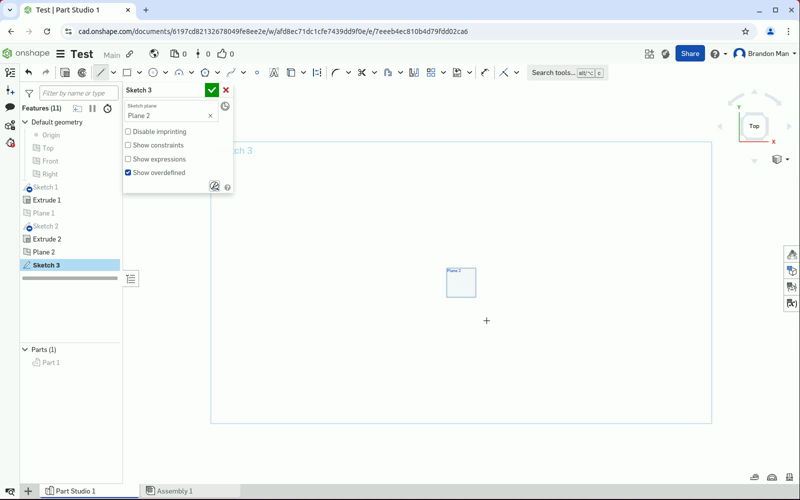
click(486, 320)
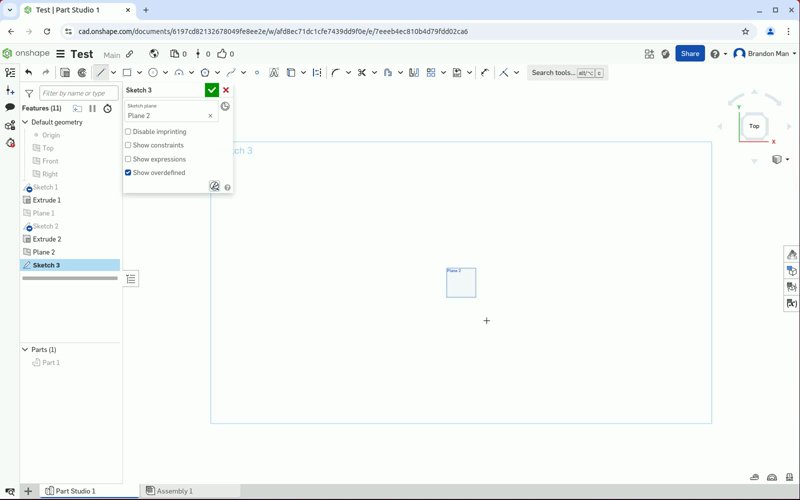
key_up(shift)
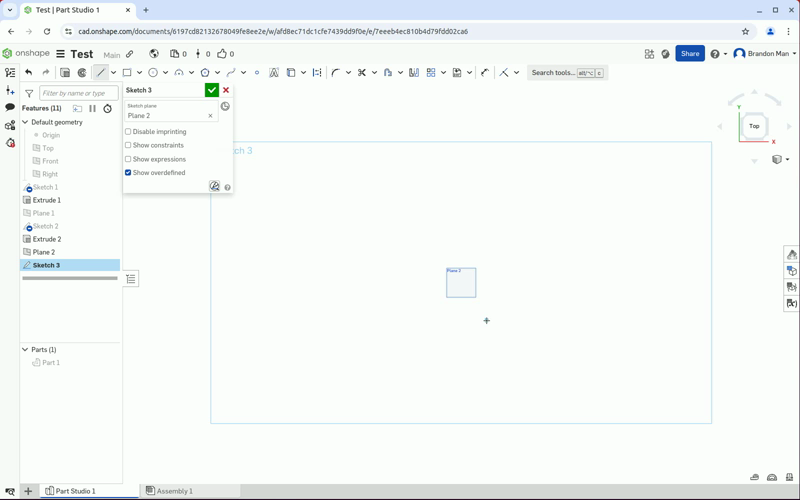
key_down(shift)
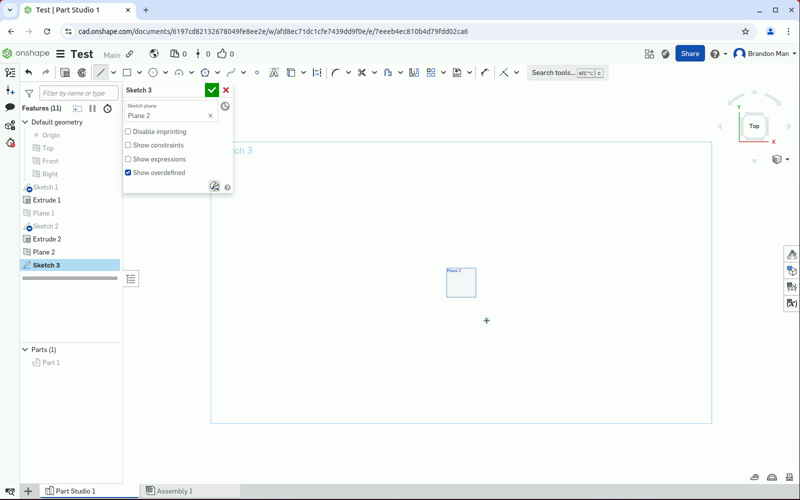
mouse_move(516, 320)
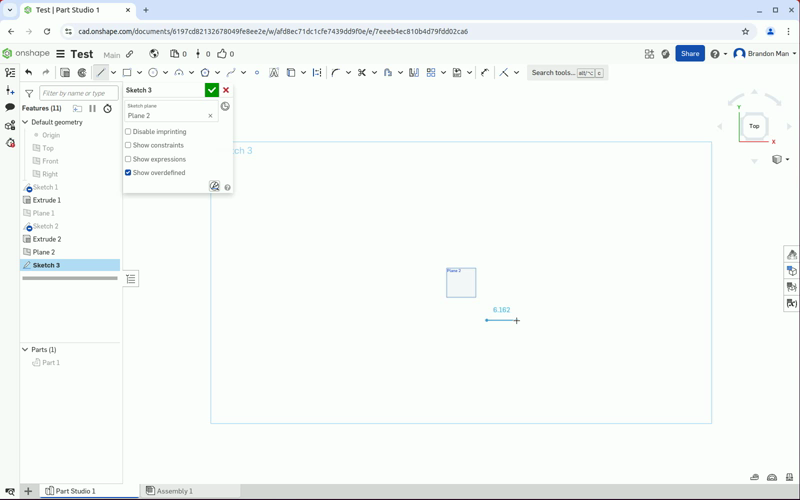
mouse_move(496, 330)
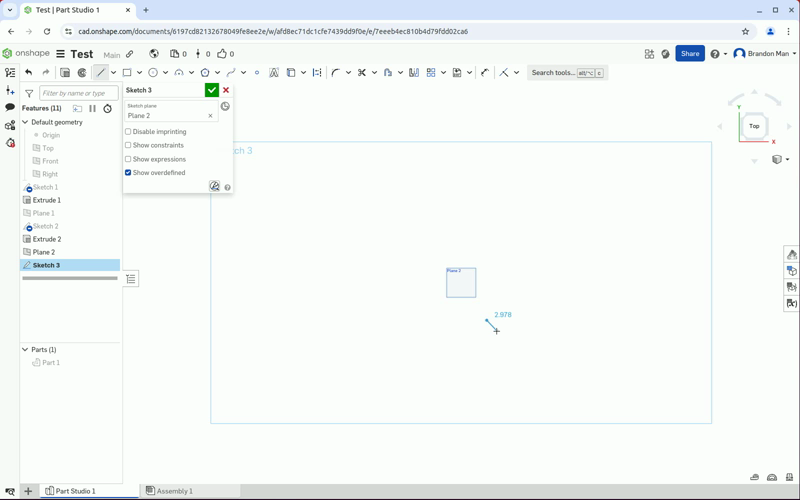
click(496, 330)
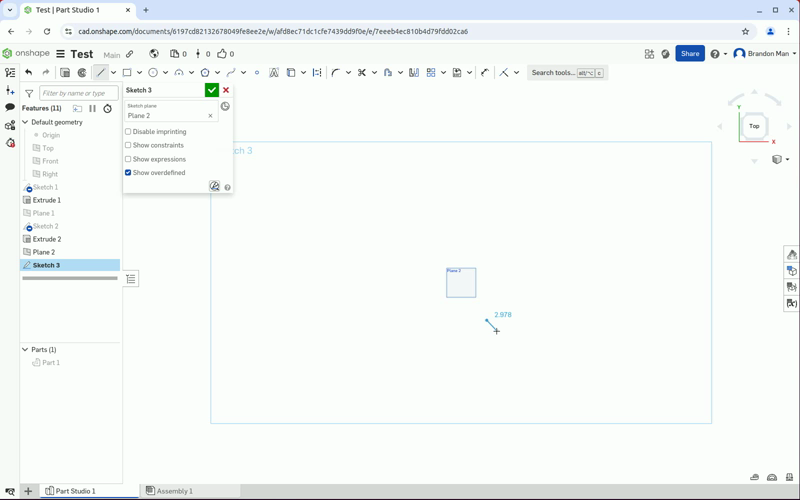
key_up(shift)
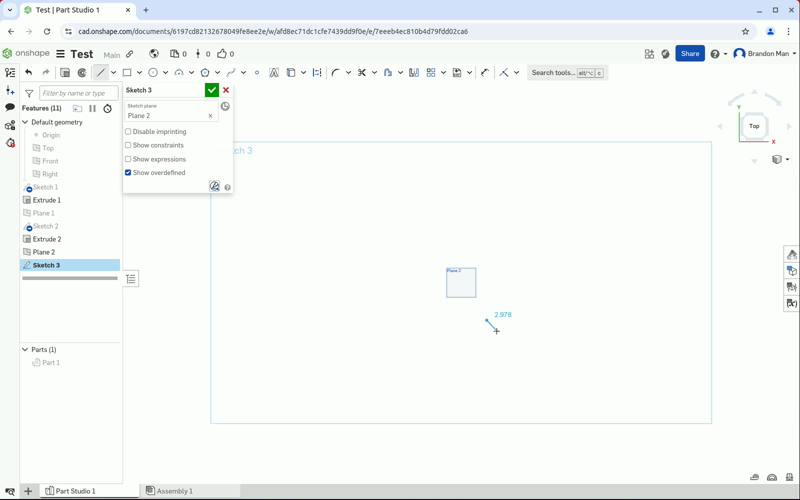
key_down(shift)
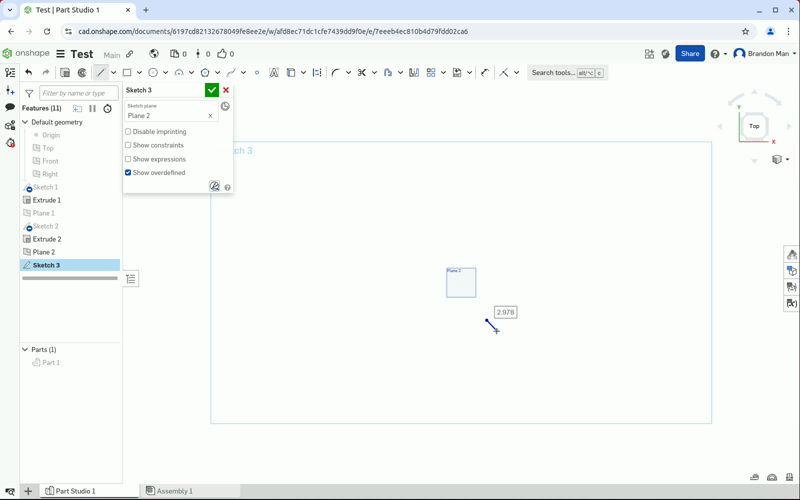
mouse_move(526, 330)
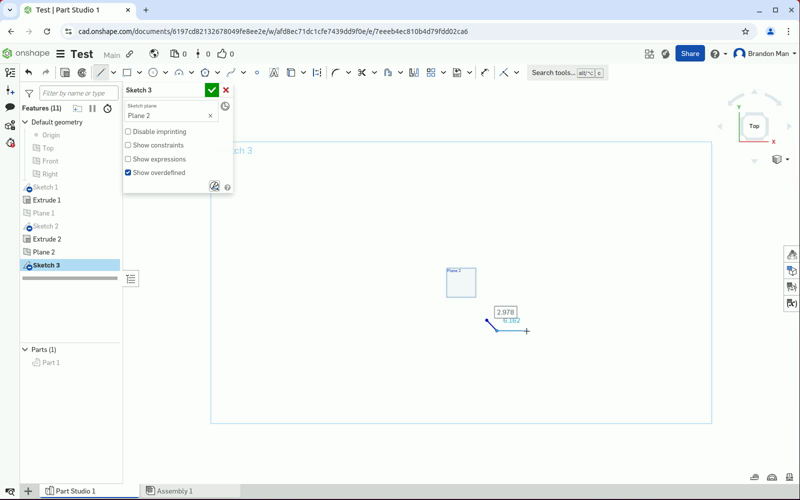
mouse_move(511, 330)
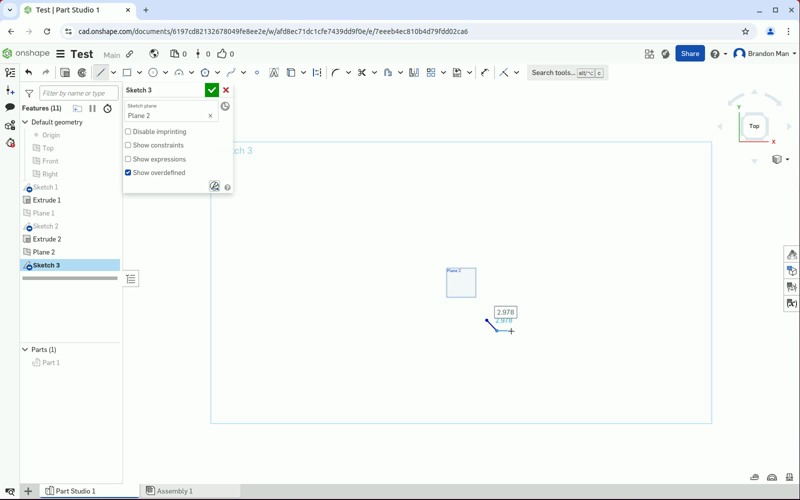
click(511, 330)
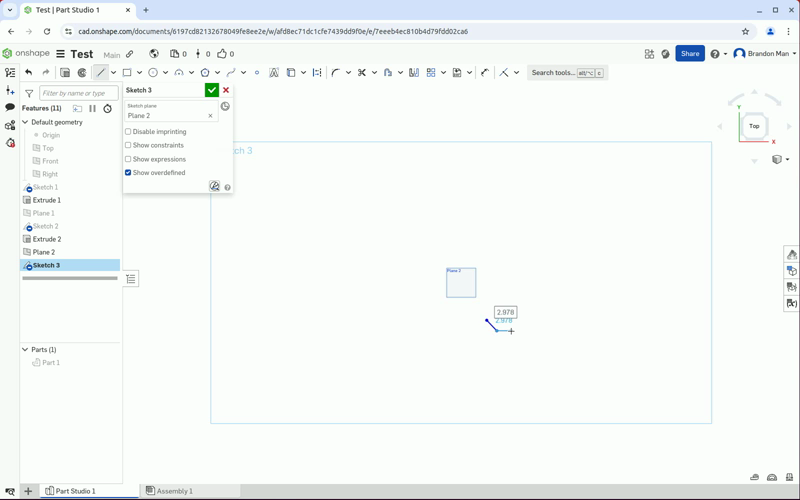
key_up(shift)
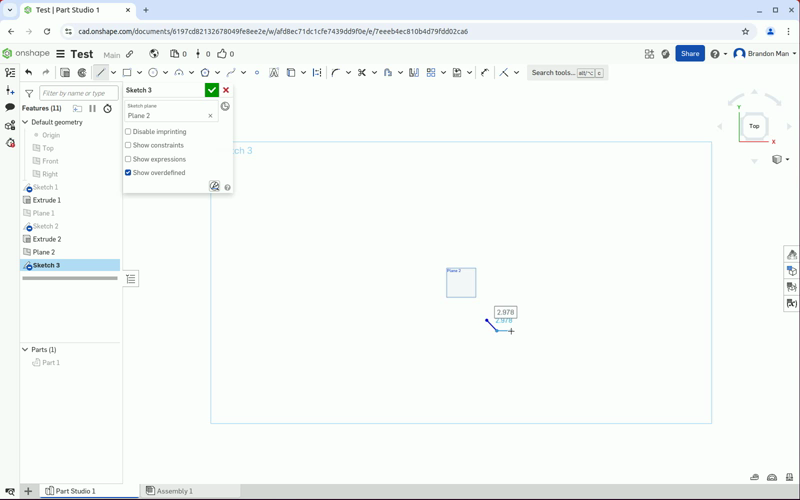
key_down(shift)
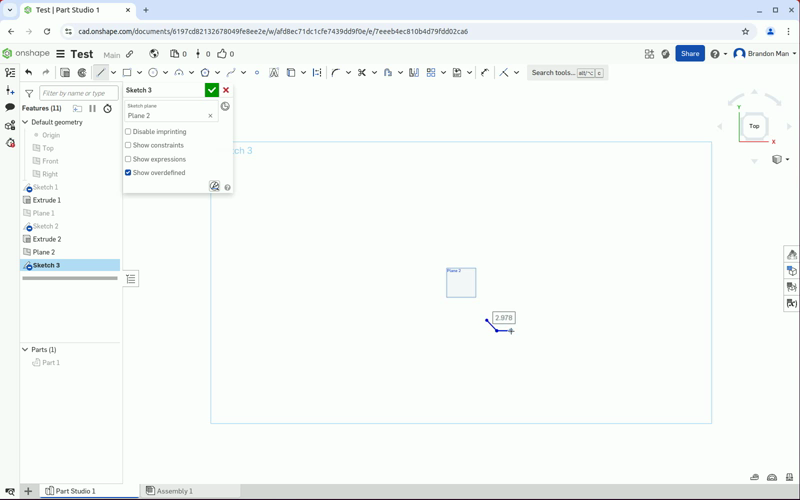
mouse_move(541, 330)
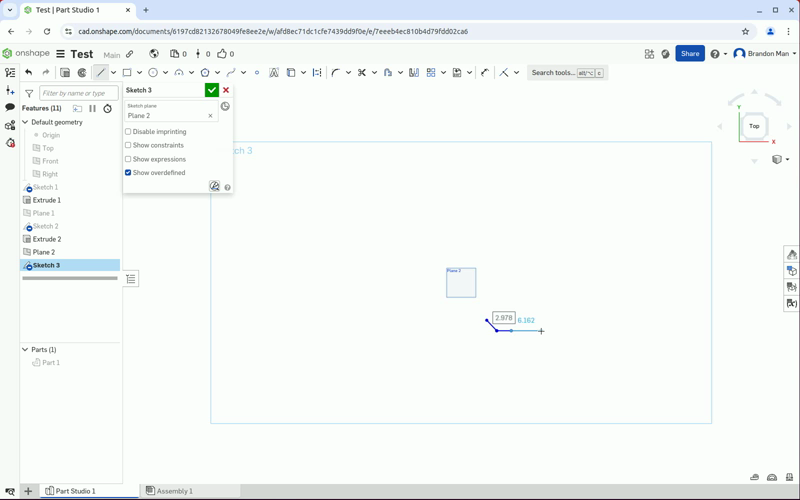
mouse_move(521, 320)
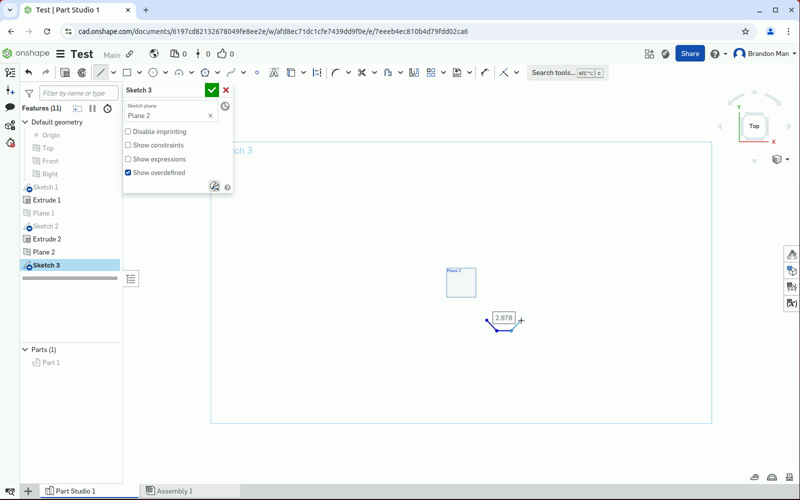
click(521, 320)
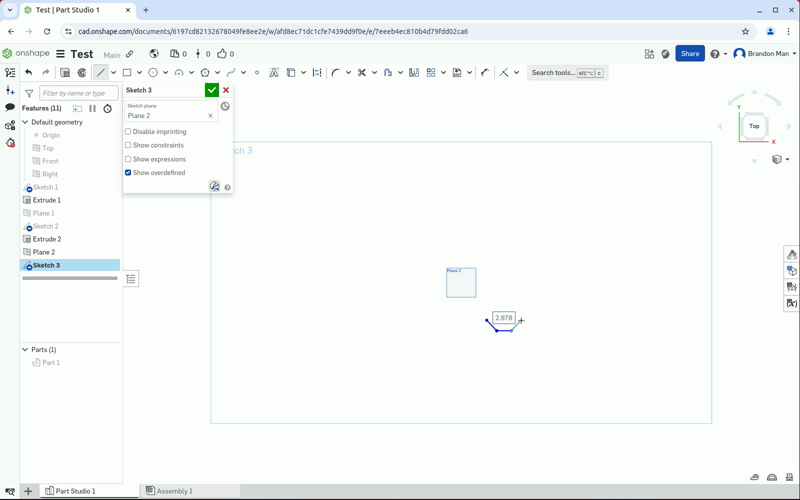
key_up(shift)
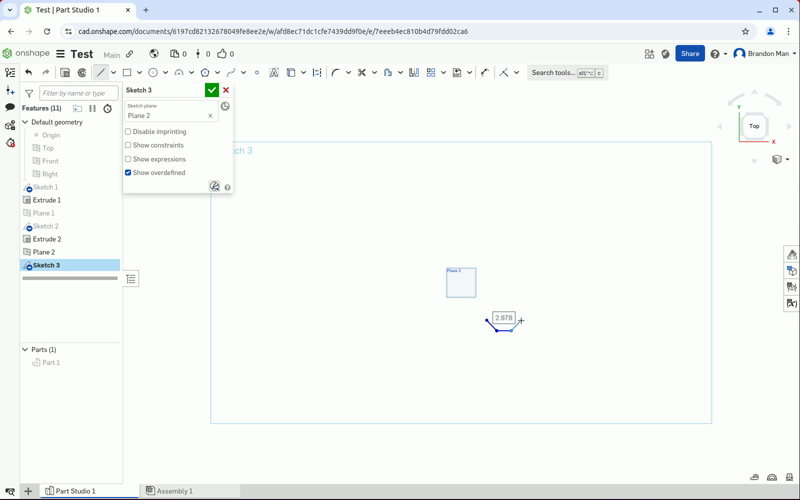
key_down(shift)
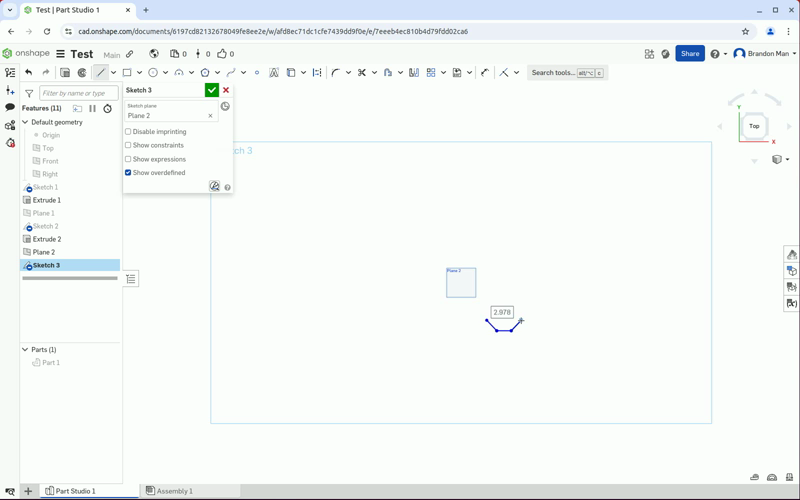
mouse_move(551, 320)
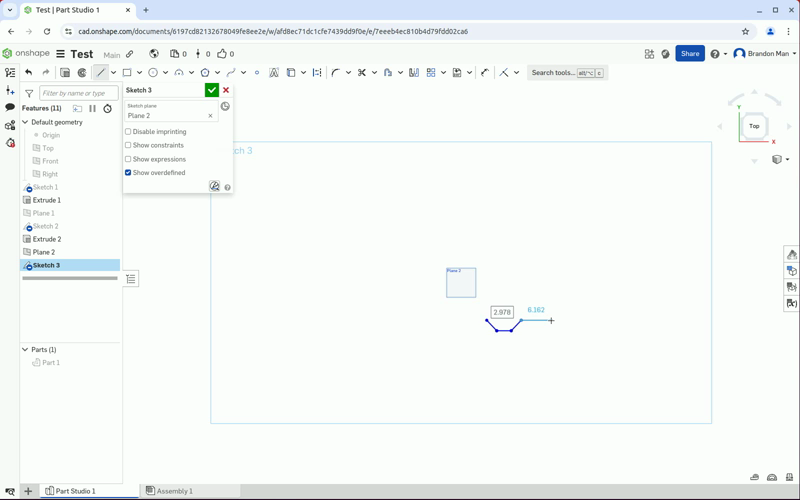
mouse_move(521, 306)
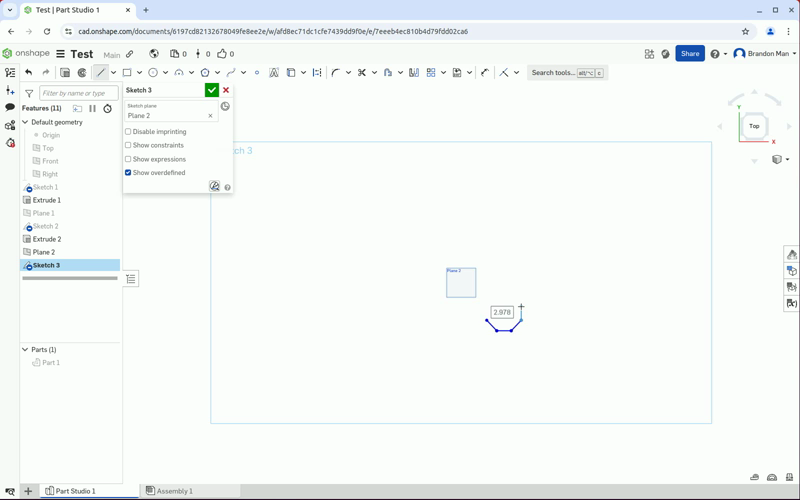
click(521, 306)
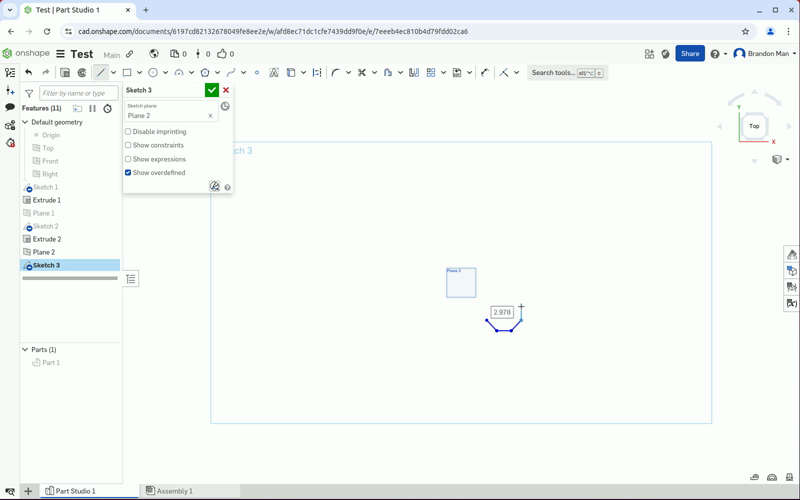
key_up(shift)
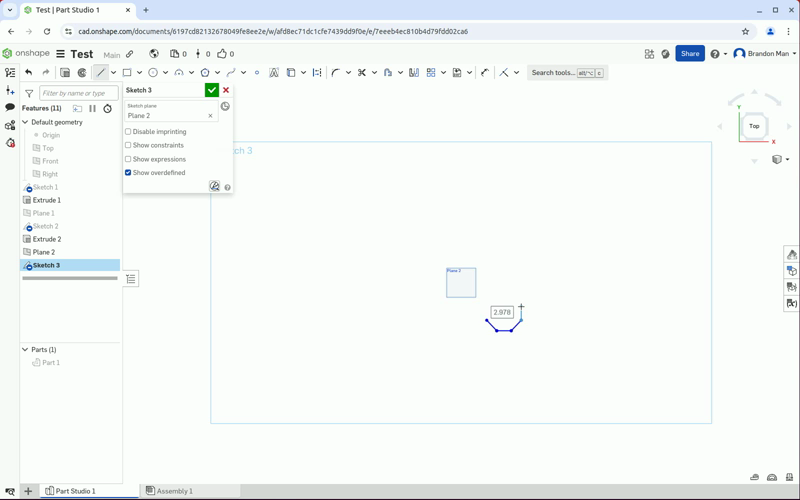
key_down(shift)
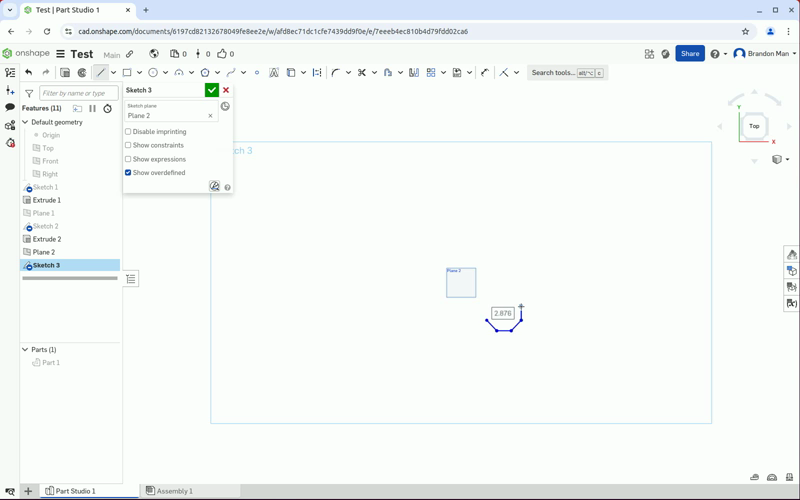
mouse_move(551, 306)
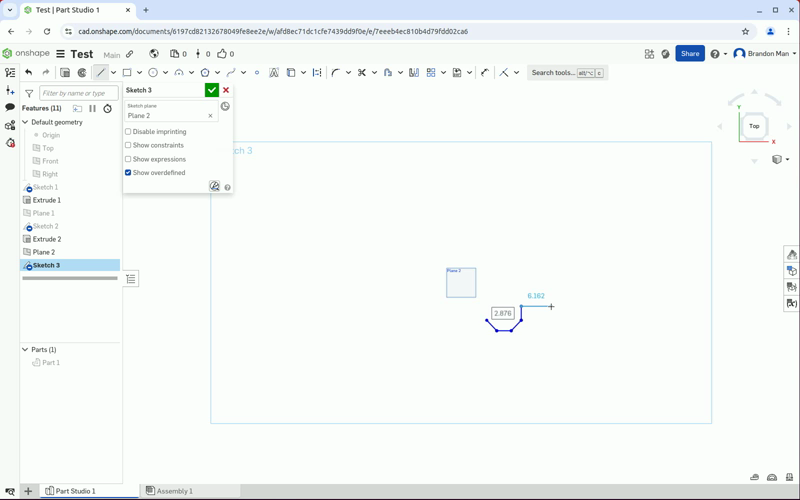
mouse_move(511, 295)
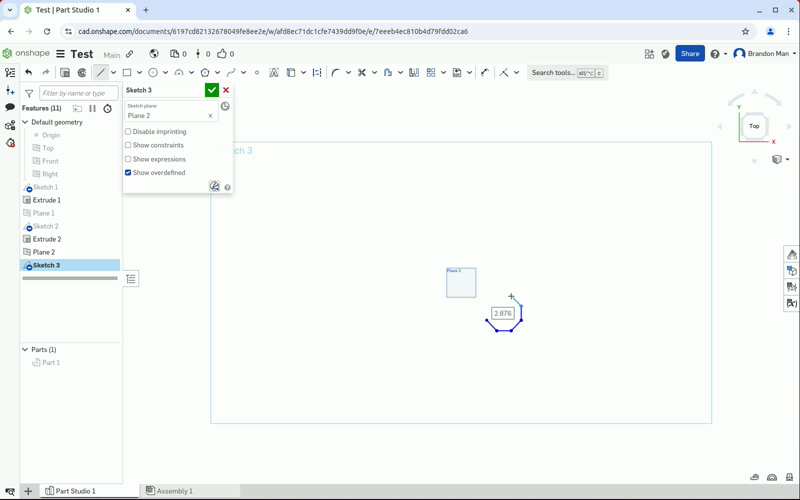
click(511, 295)
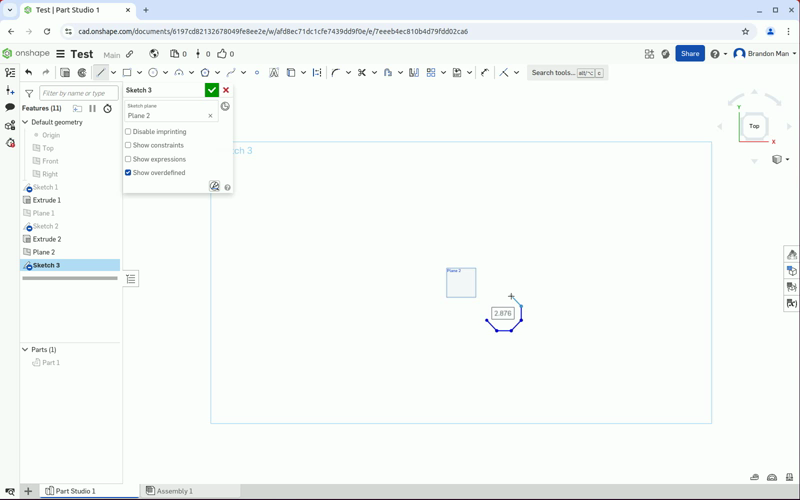
key_up(shift)
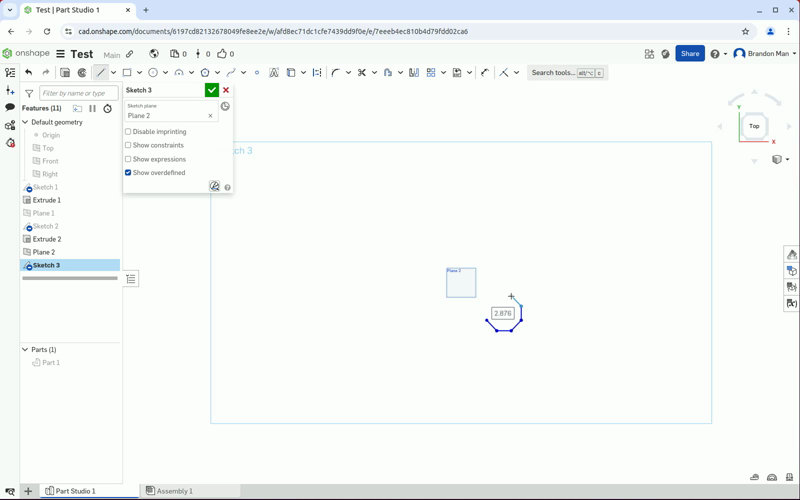
key_down(shift)
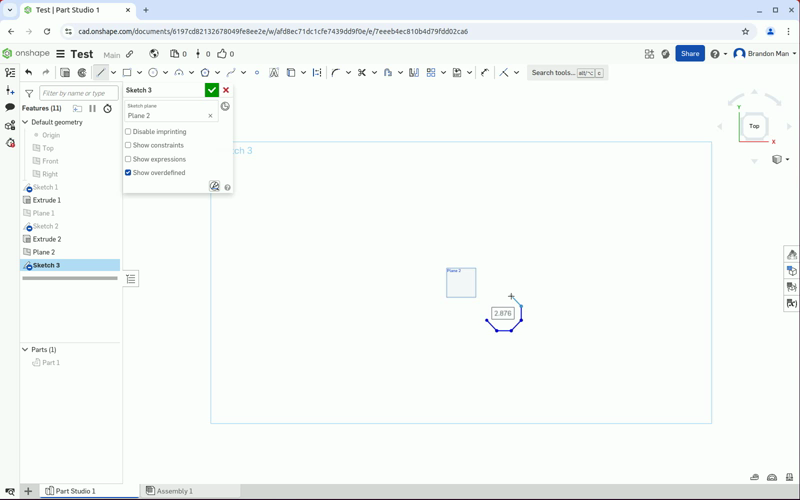
mouse_move(541, 295)
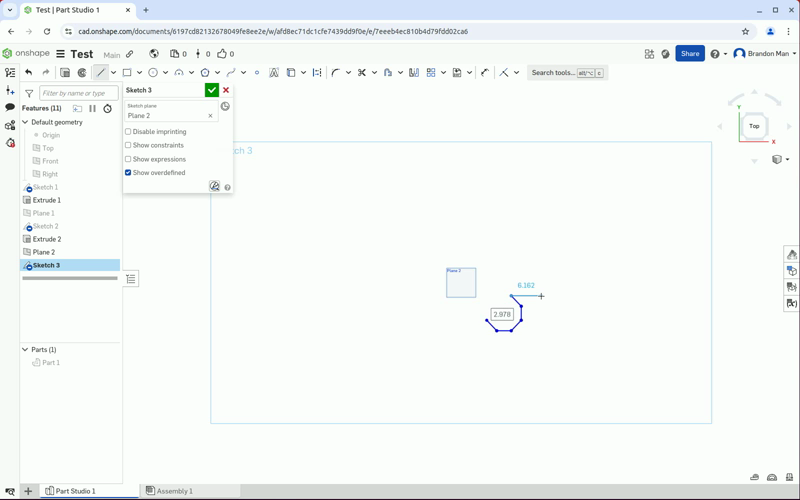
mouse_move(496, 295)
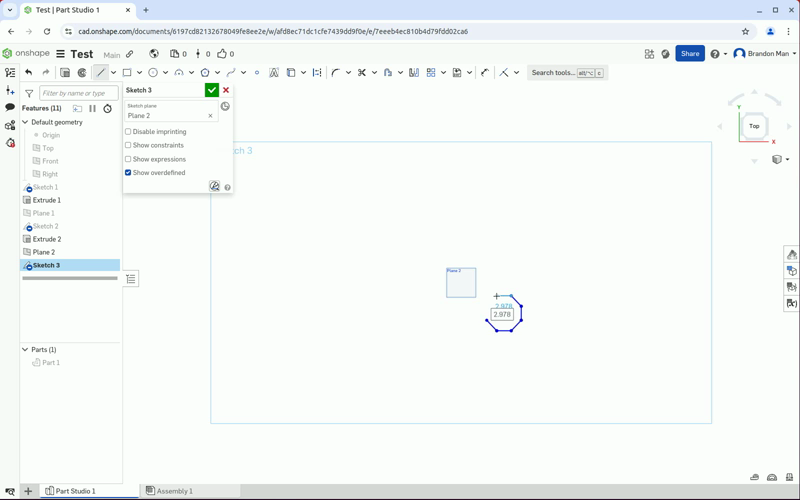
click(496, 295)
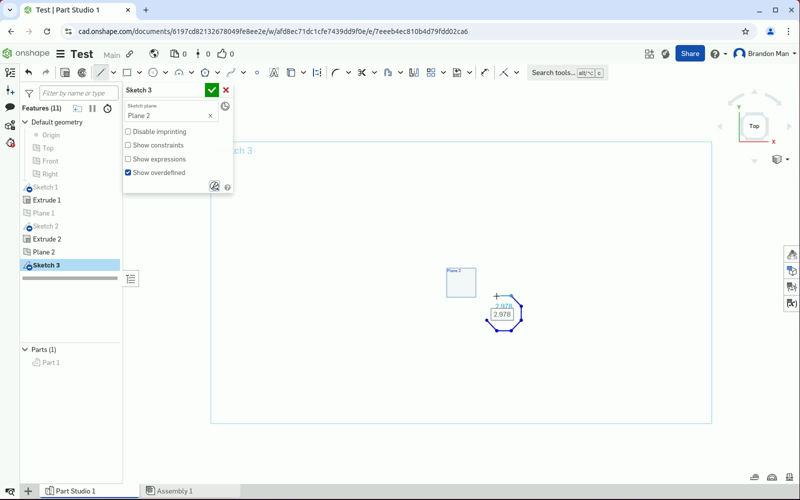
key_up(shift)
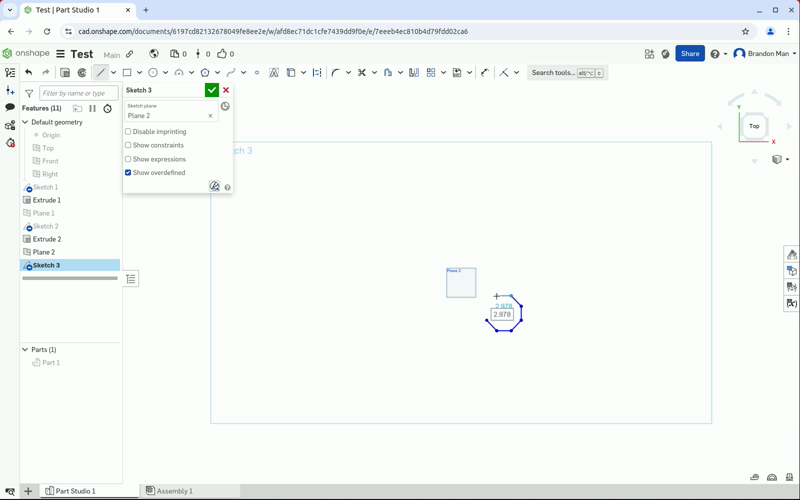
key_down(shift)
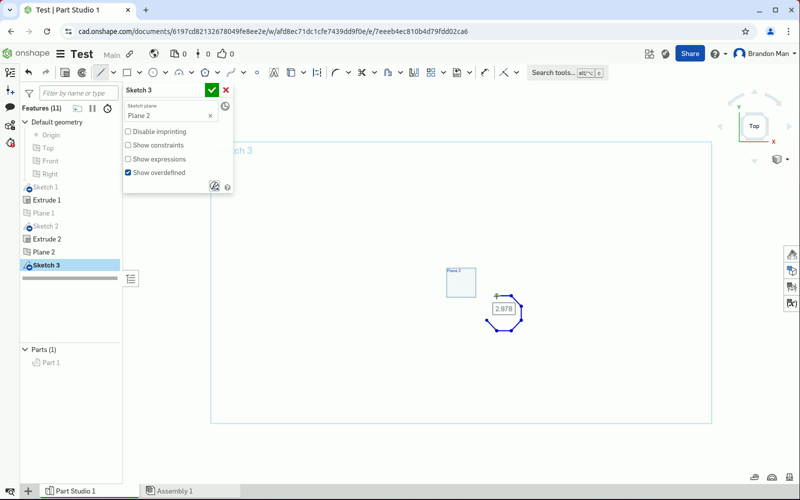
mouse_move(526, 295)
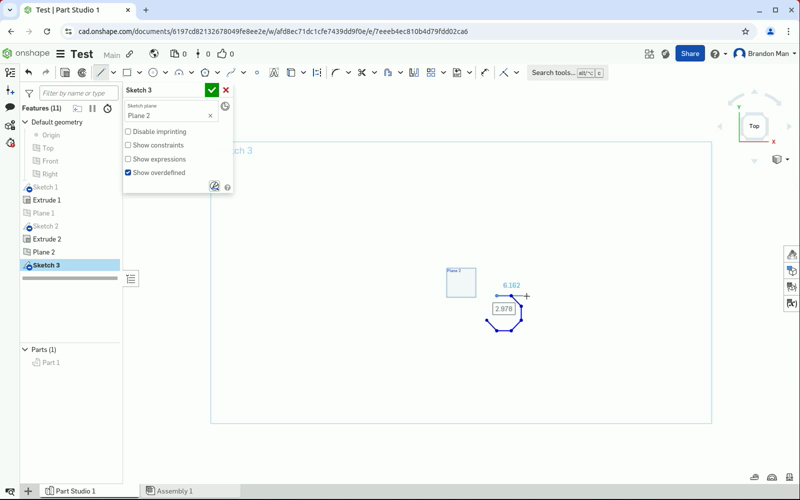
mouse_move(486, 306)
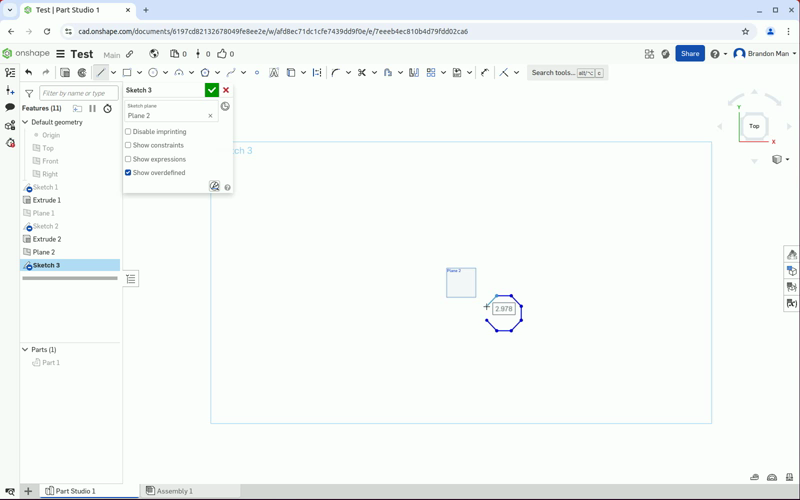
click(486, 306)
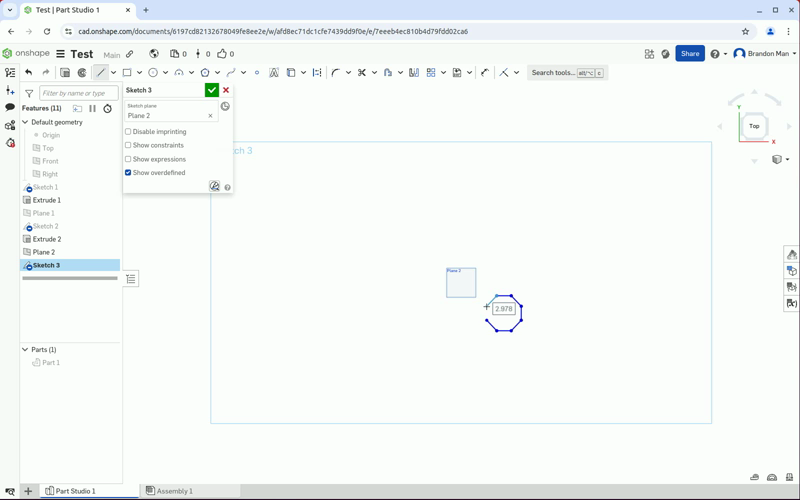
key_up(shift)
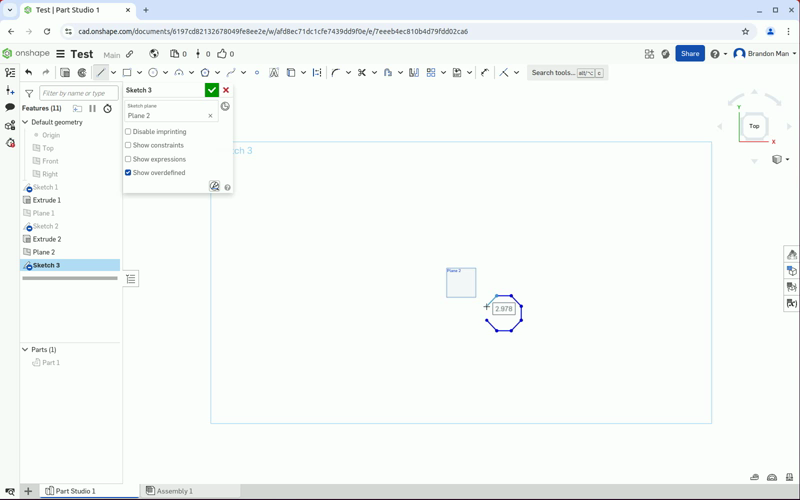
mouse_move(516, 306)
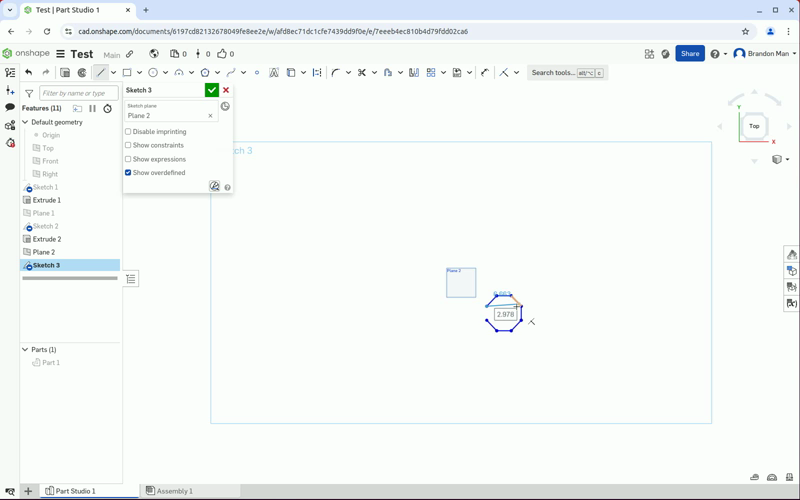
key_down(shift)
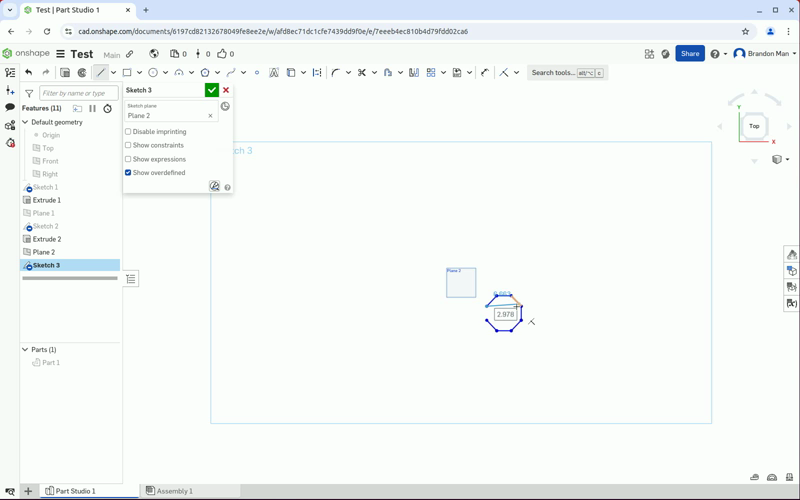
mouse_move(486, 320)
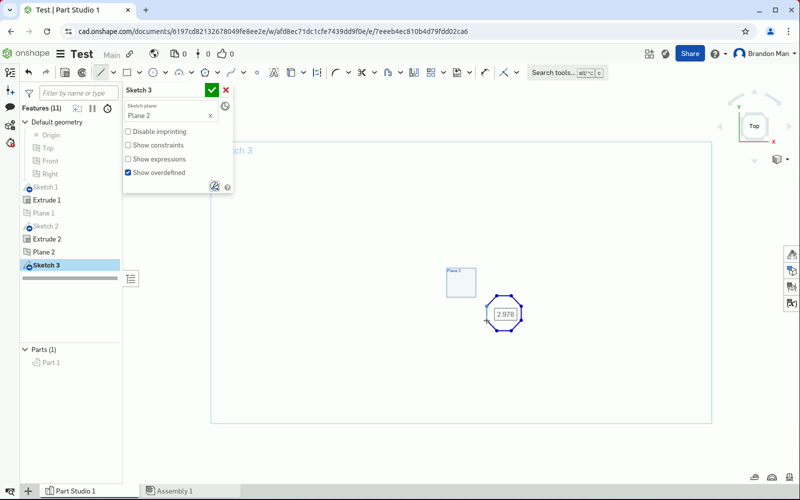
key_up(shift)
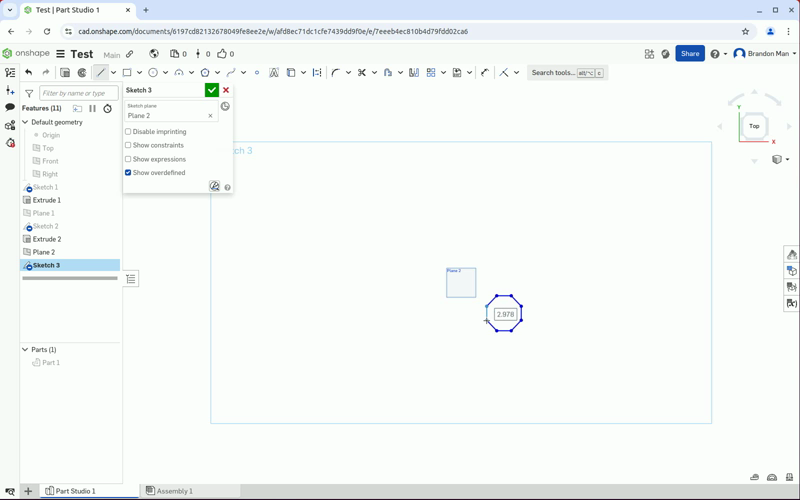
click(486, 320)
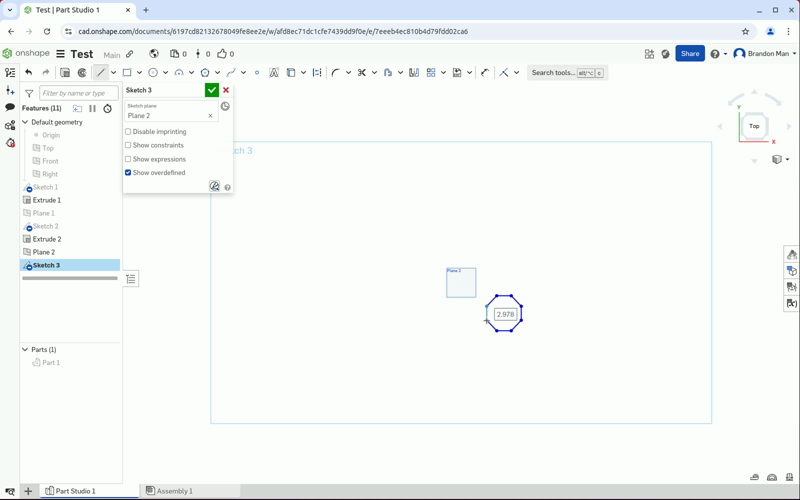
key(esc)
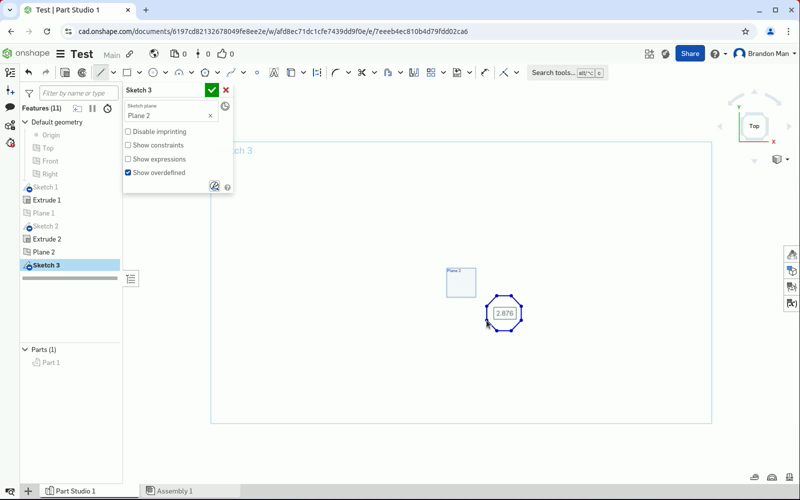
mouse_move(496, 299)
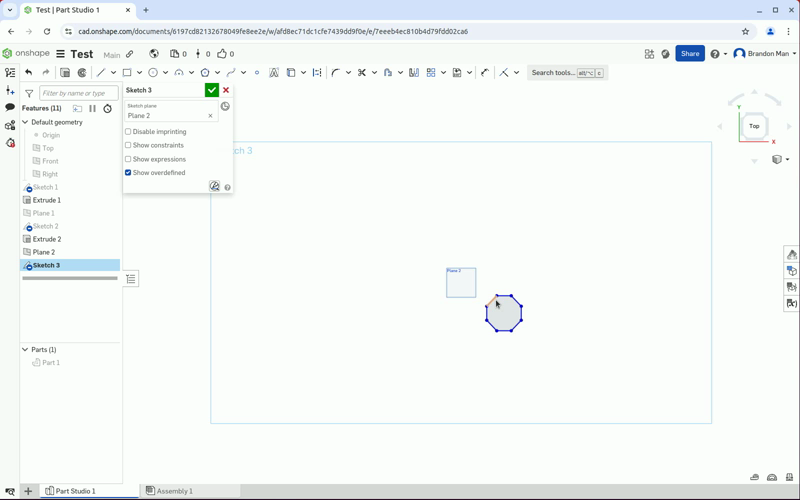
scroll(6)
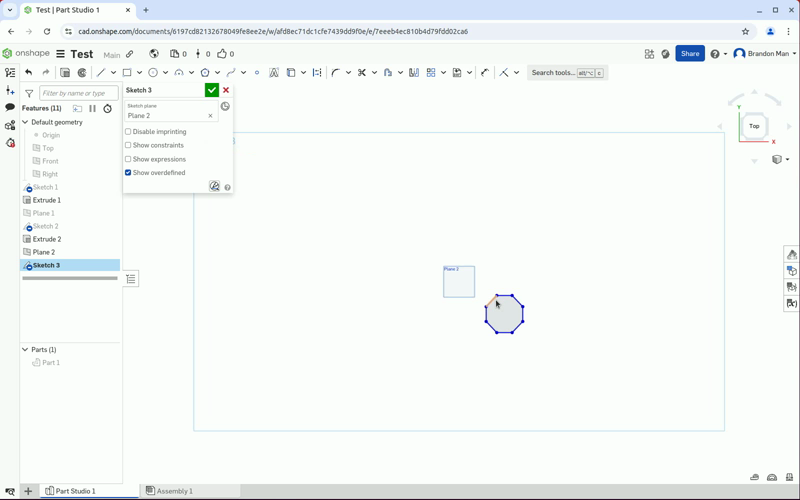
scroll(6)
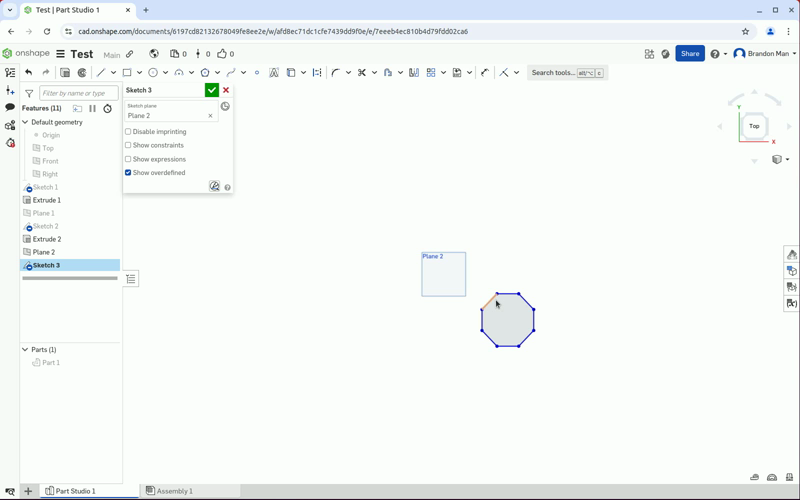
scroll(6)
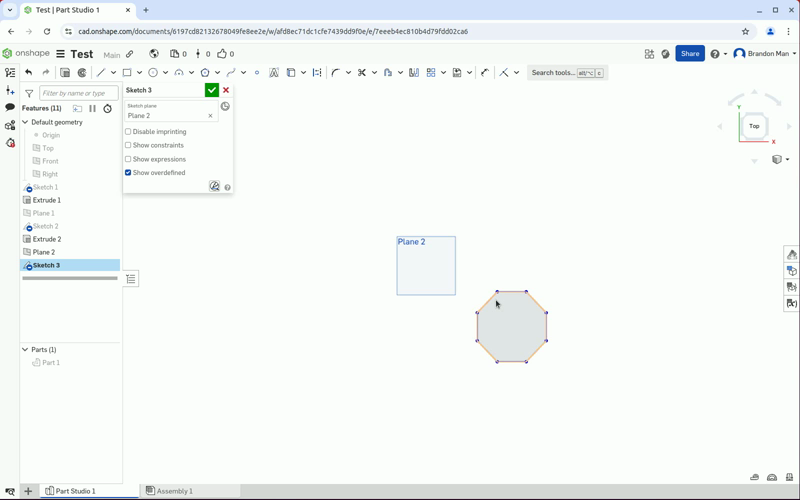
scroll(6)
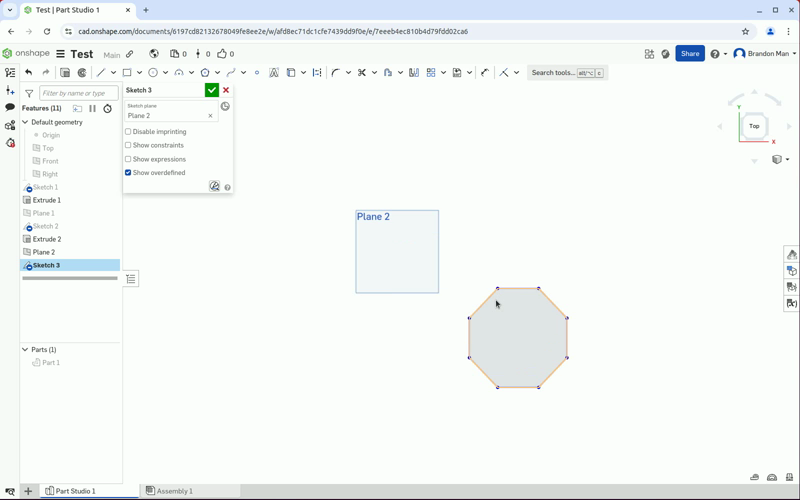
scroll(6)
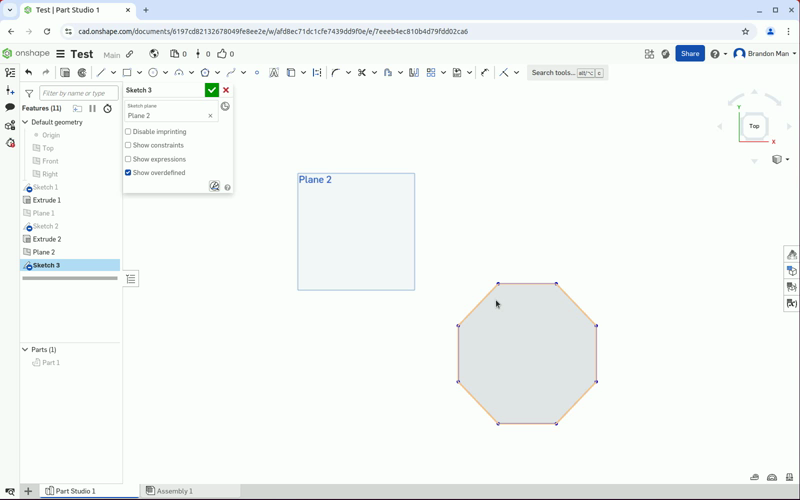
scroll(6)
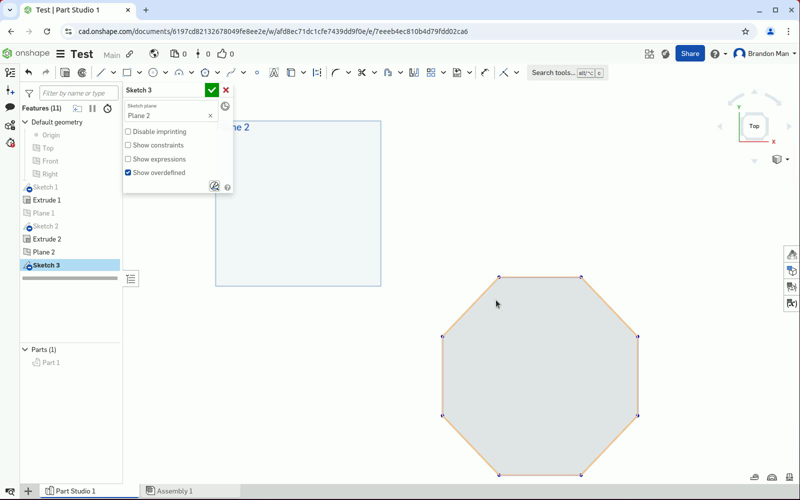
scroll(6)
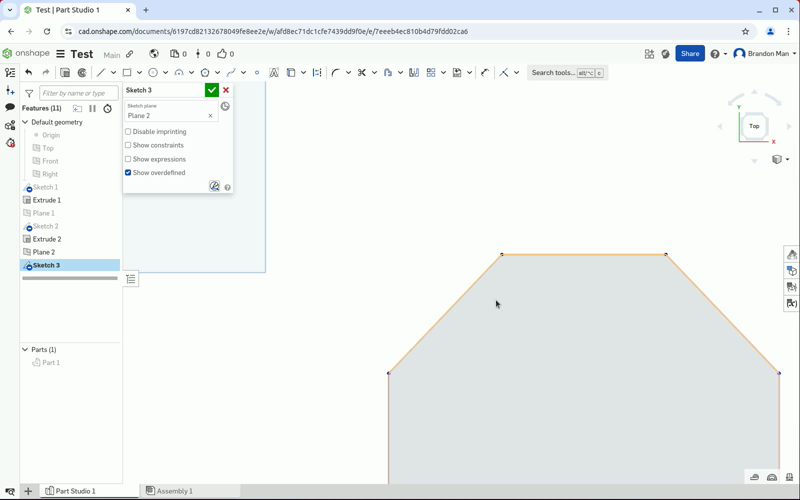
click(496, 299)
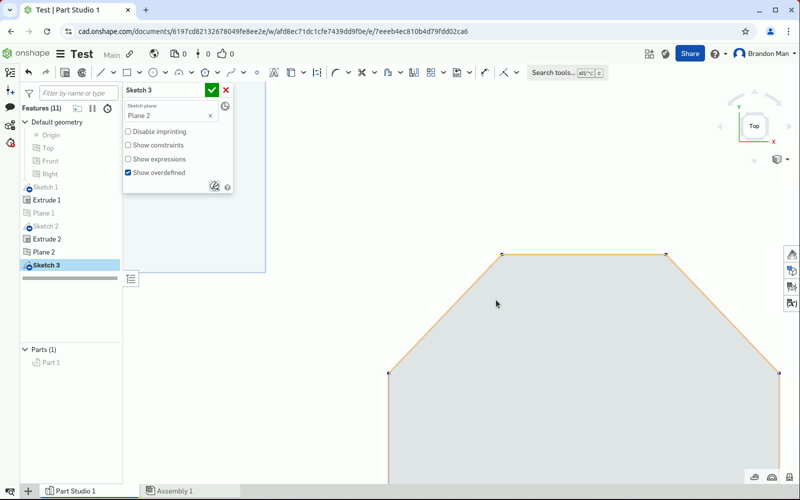
scroll(-6)
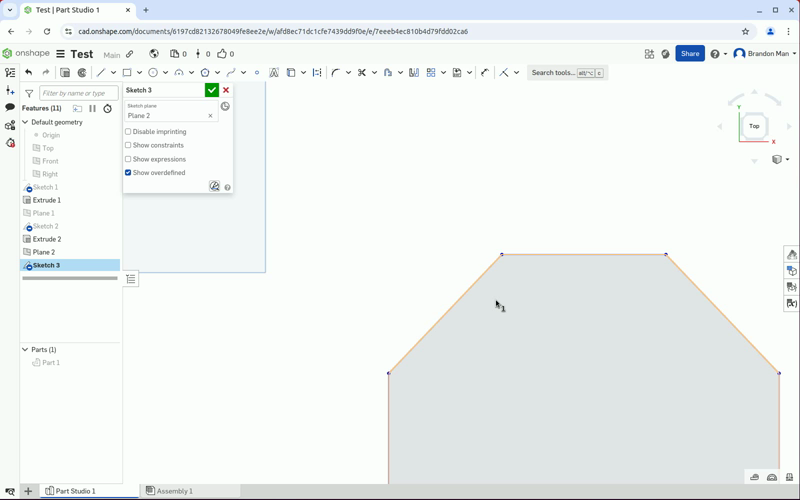
scroll(-6)
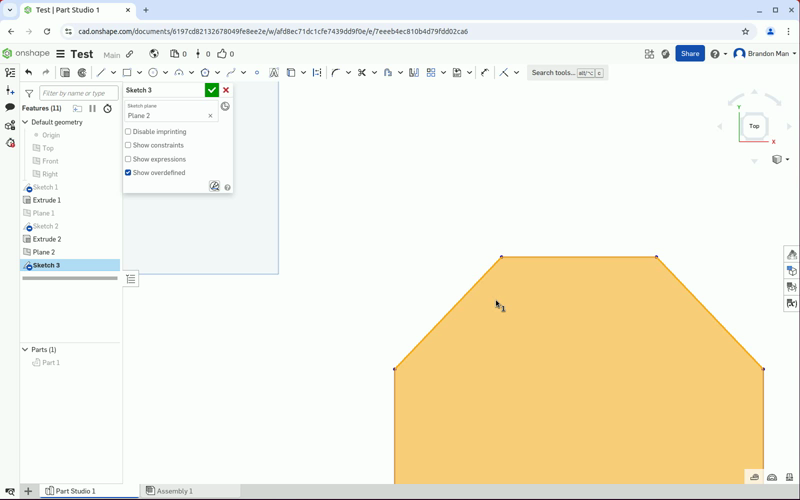
scroll(-6)
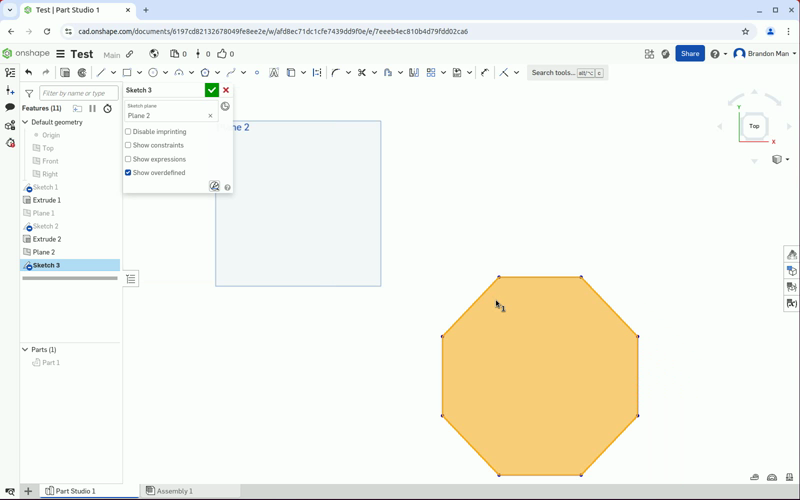
scroll(-6)
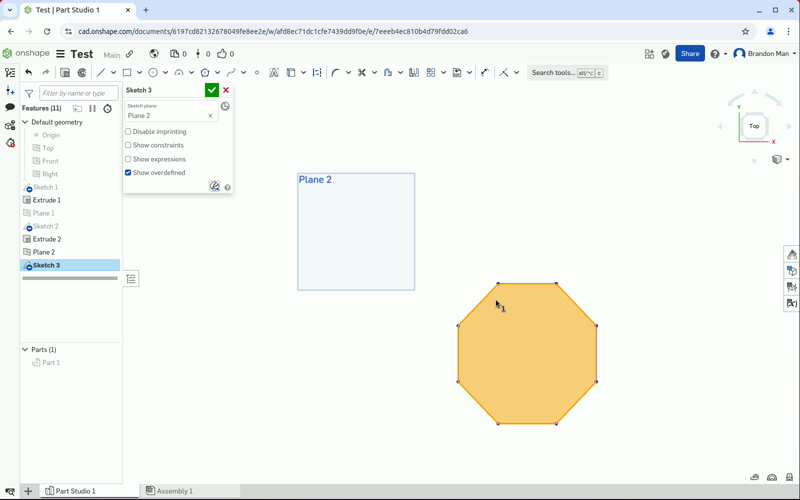
scroll(-6)
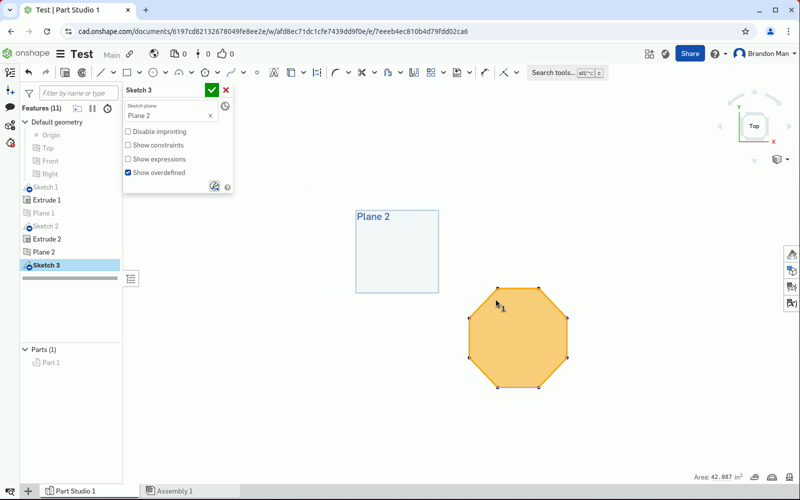
scroll(-6)
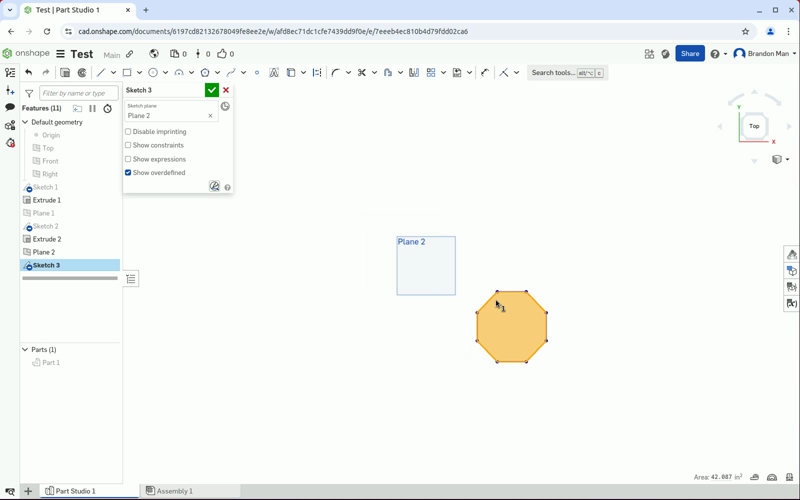
scroll(-6)
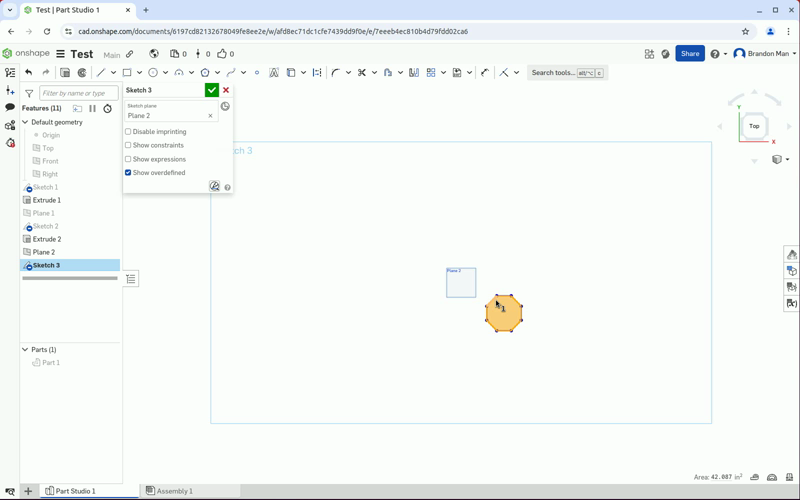
mouse_move(73, 352)
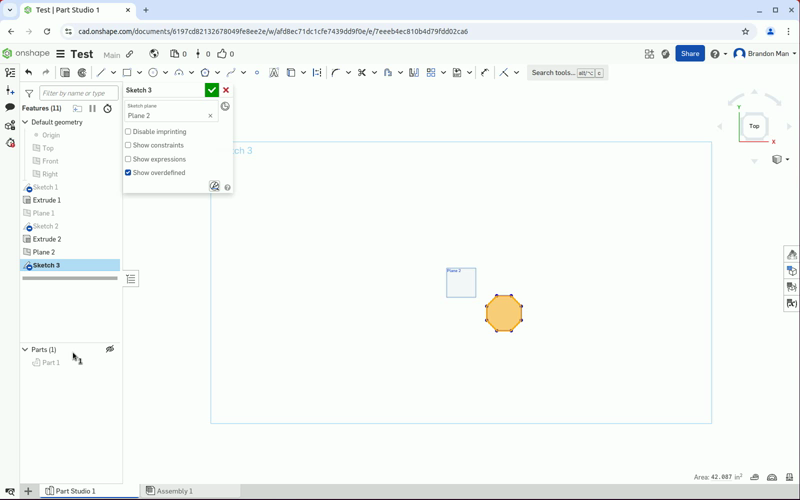
key(shift+y)
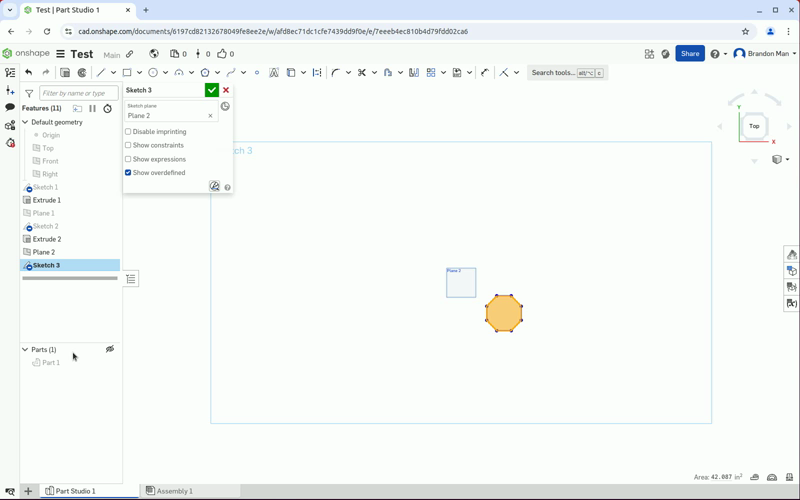
key(shift+e)
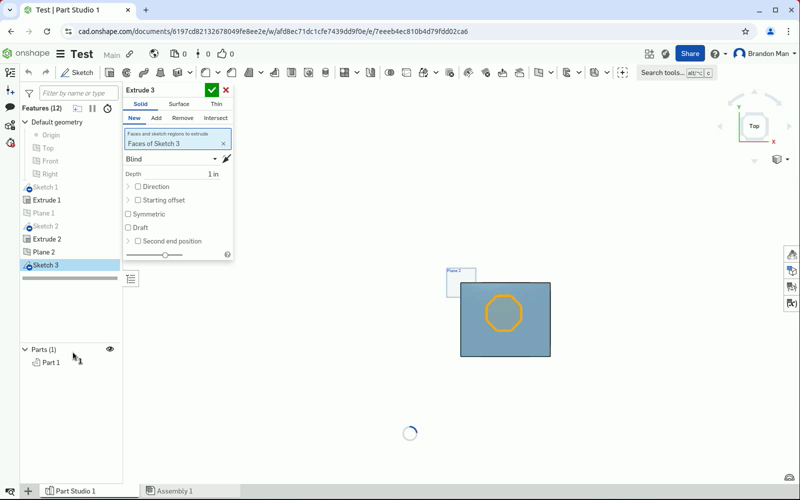
mouse_move(143, 106)
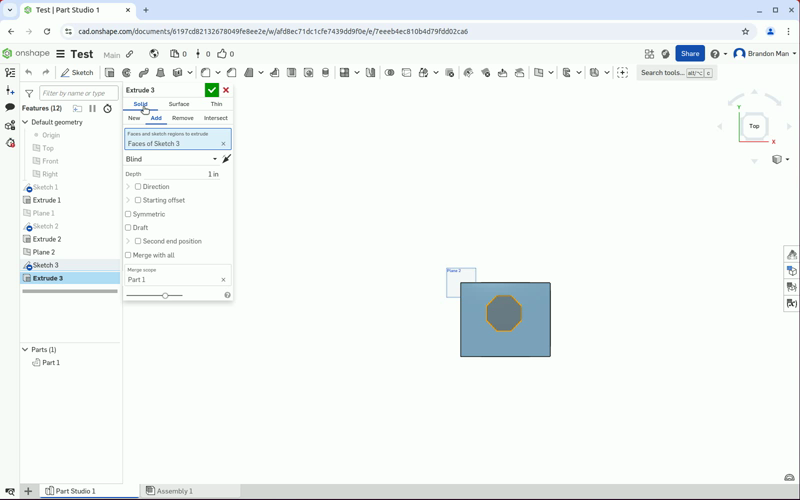
click(143, 106)
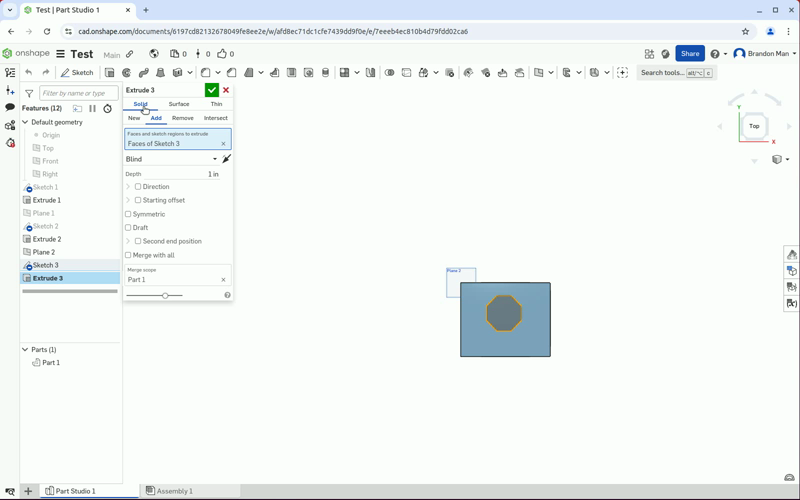
mouse_move(137, 120)
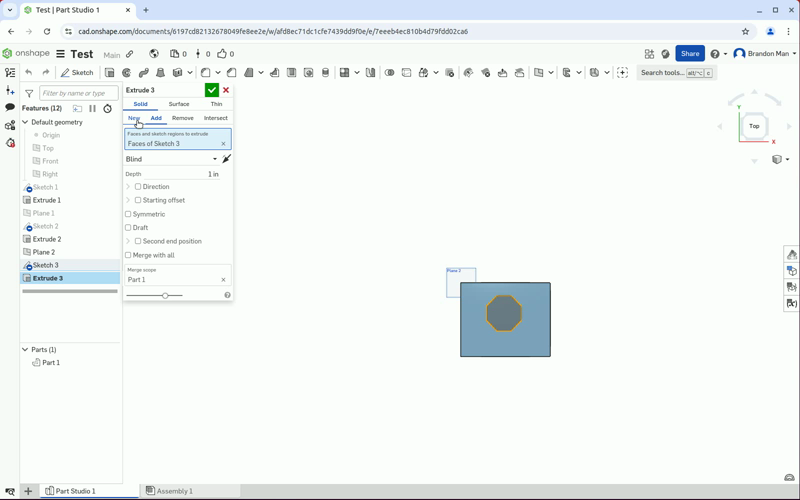
click(137, 120)
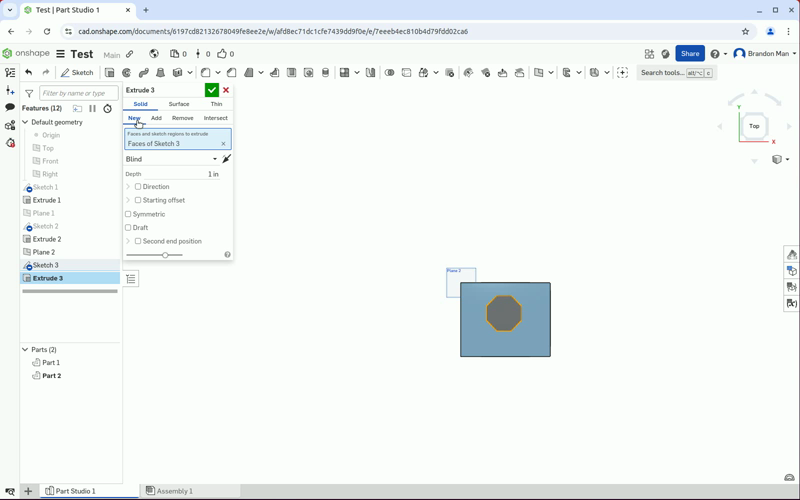
key(tab, 4)
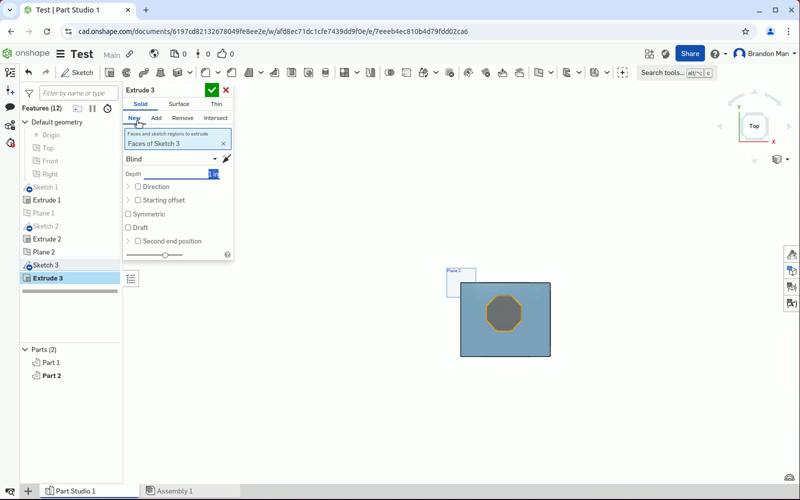
text(6.74)
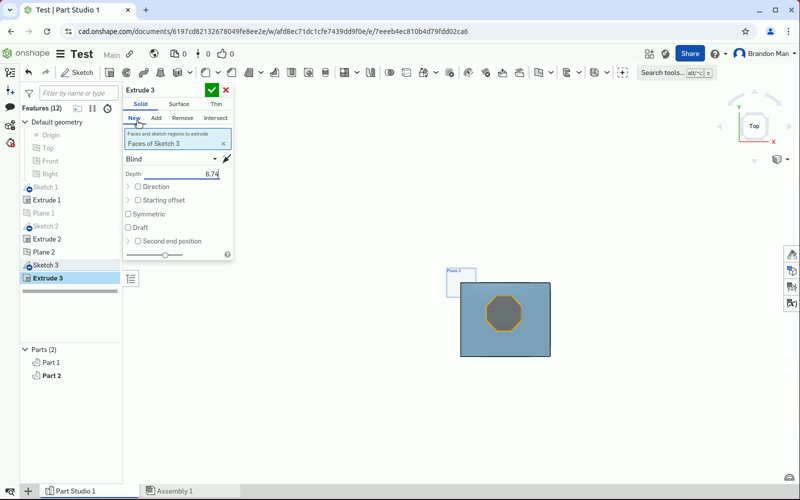
key(enter)
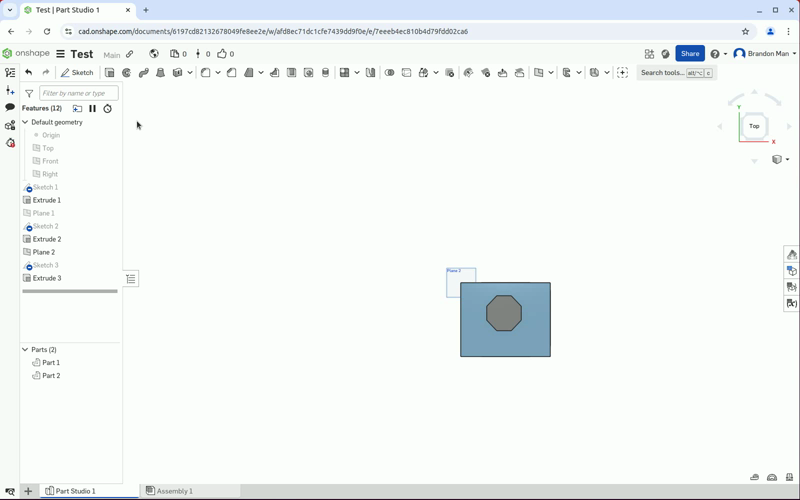
key(shift+h)
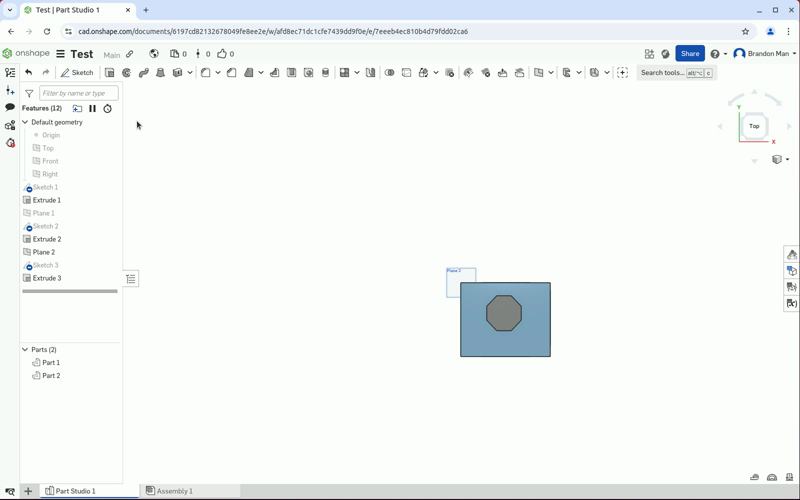
key(shift+h)
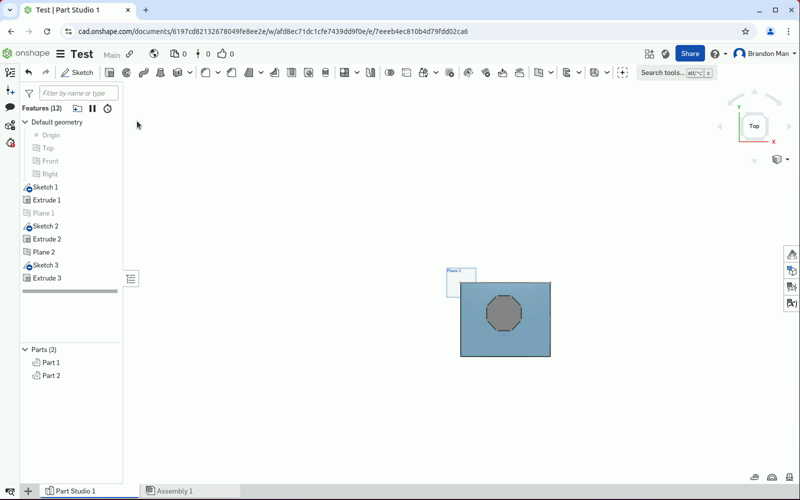
key(shift+7)
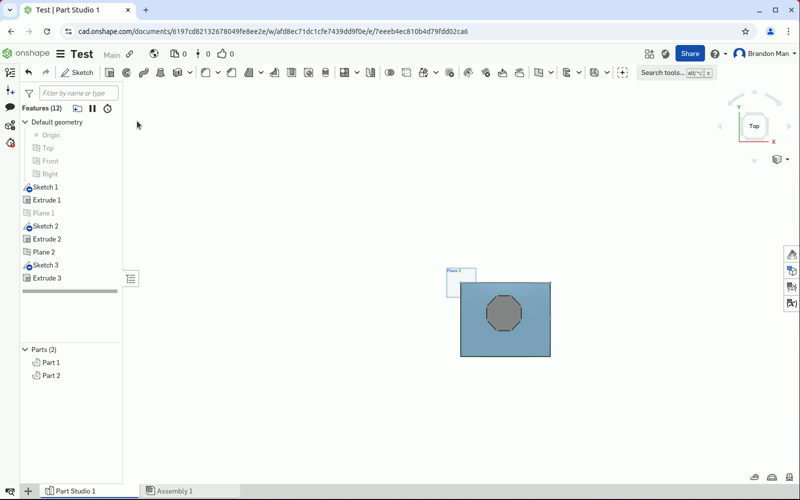
key(up, 3)
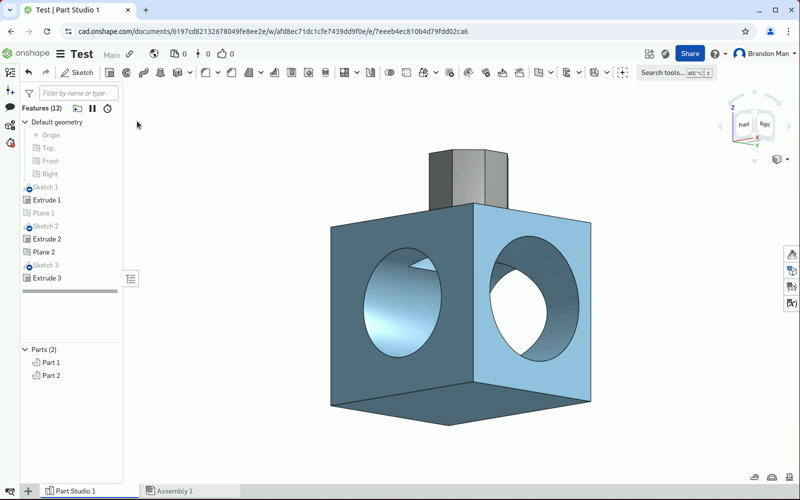
key(left, 3)
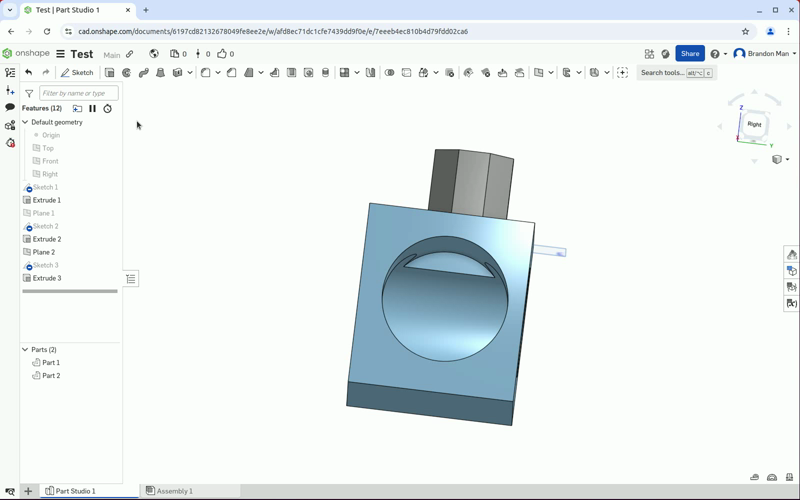
key(right, 3)
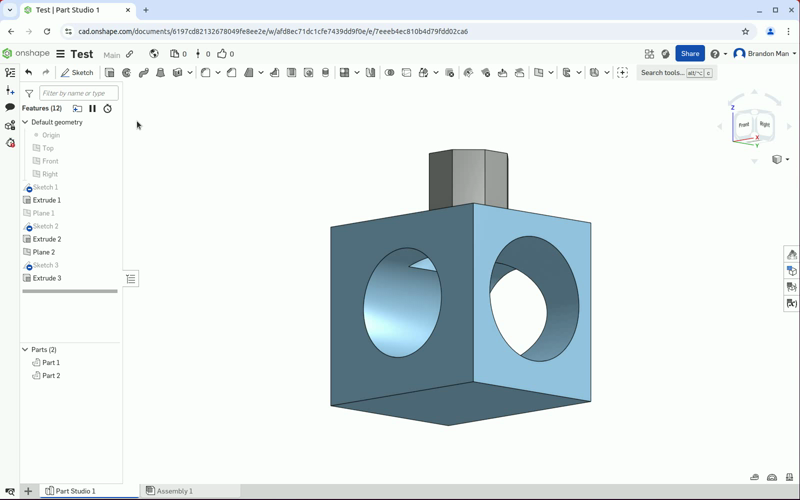
key(down, 3)
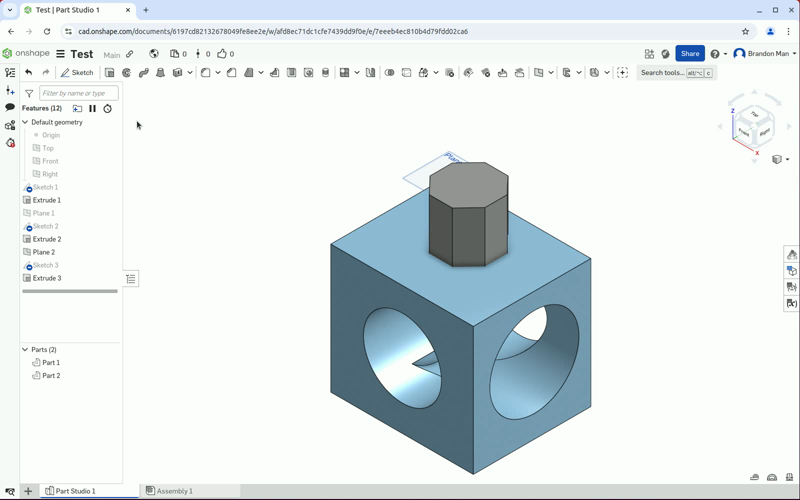
mouse_move(73, 189)
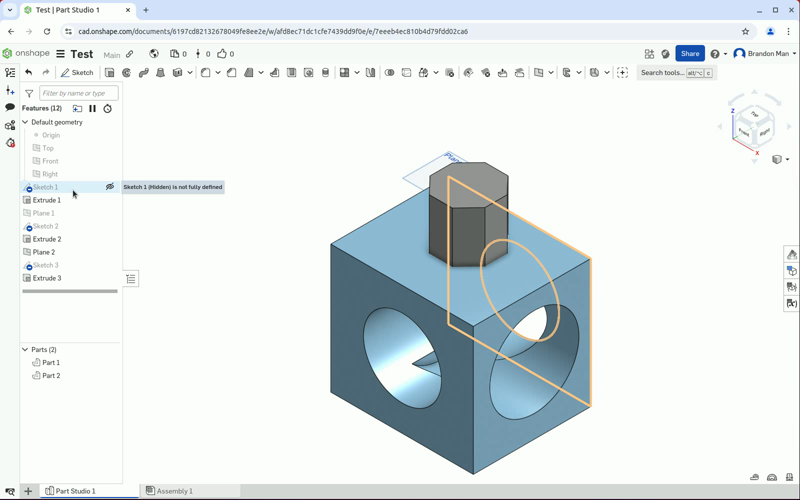
click(73, 189)